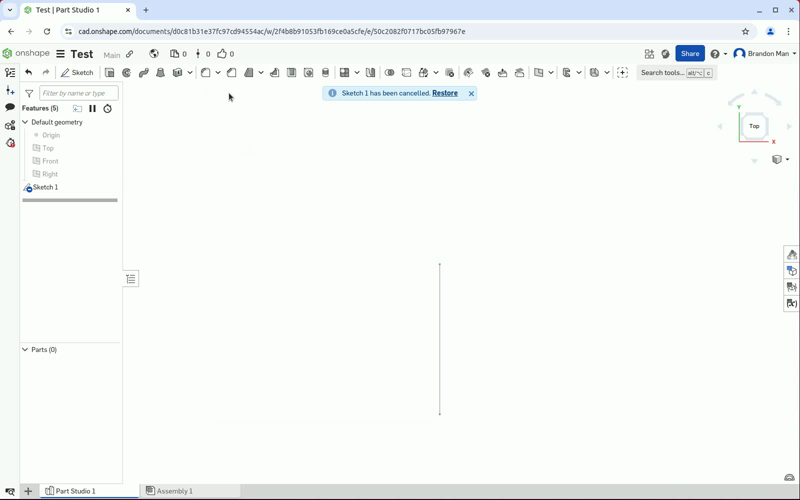
key(shift+h)
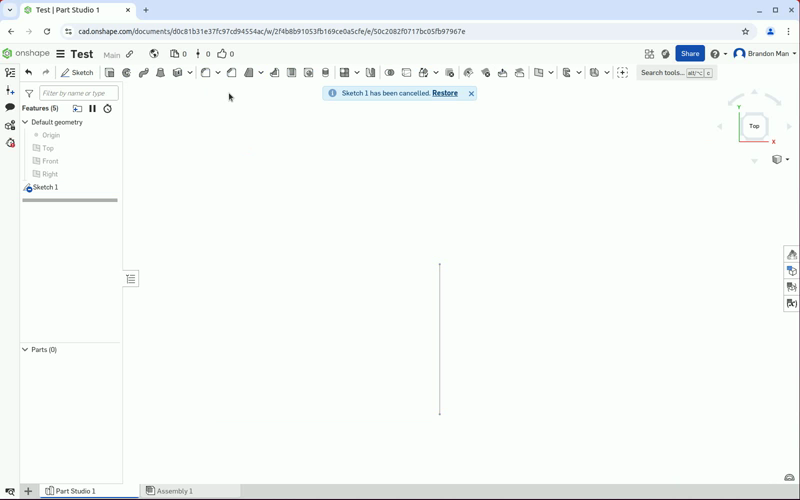
key(shift+s)
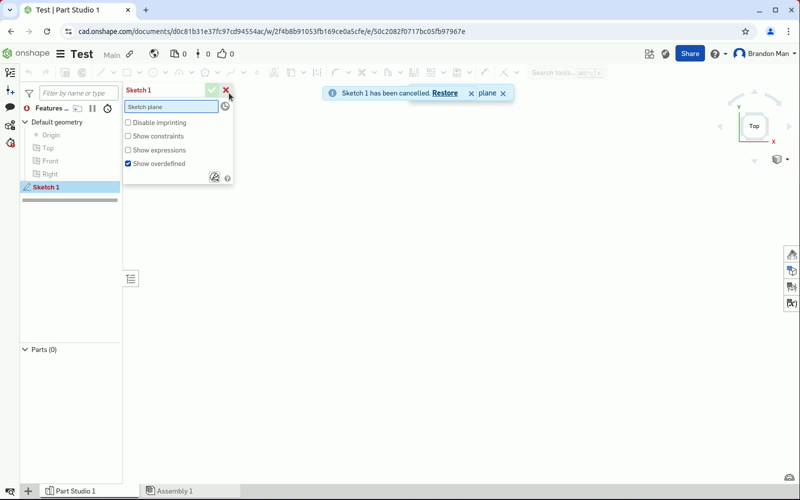
mouse_move(73, 150)
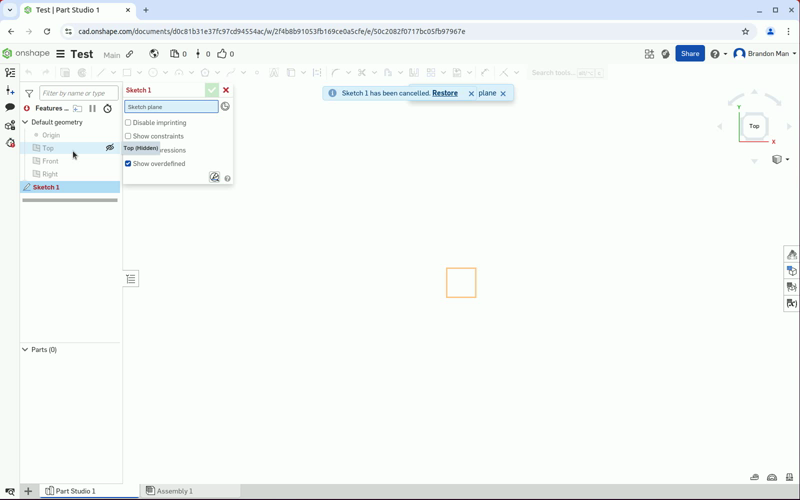
click(73, 150)
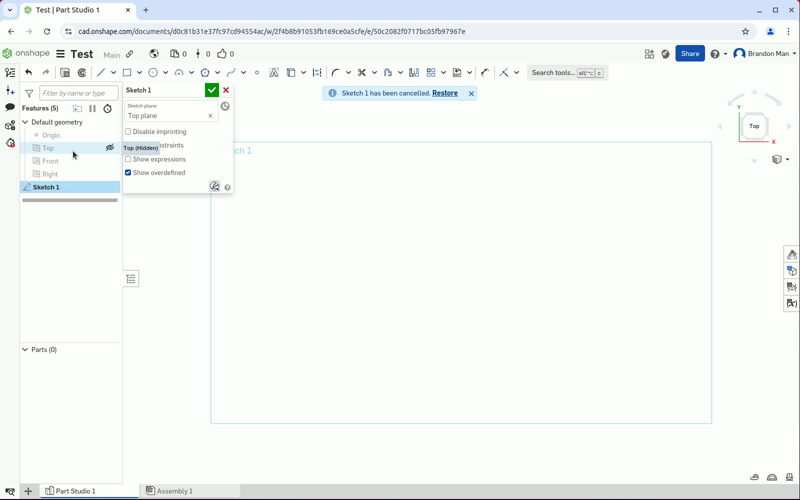
mouse_move(73, 352)
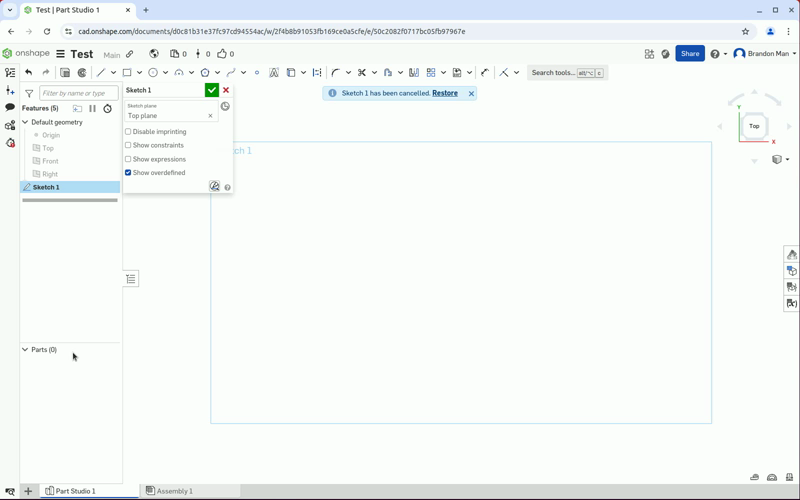
key(y)
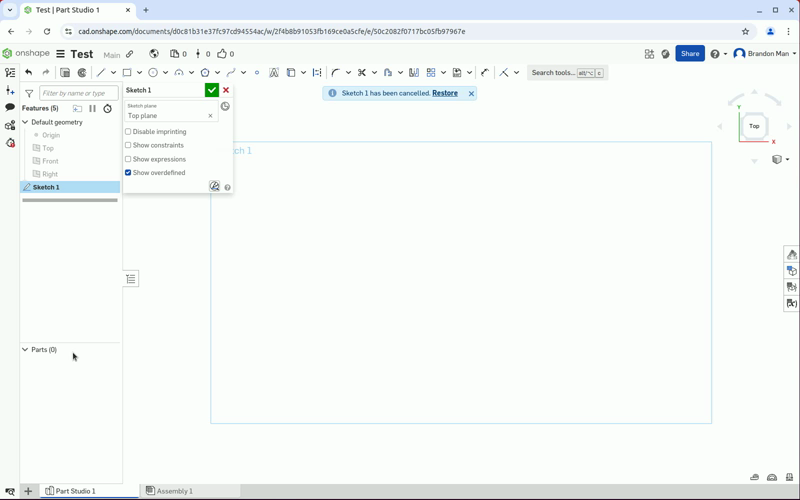
key(l)
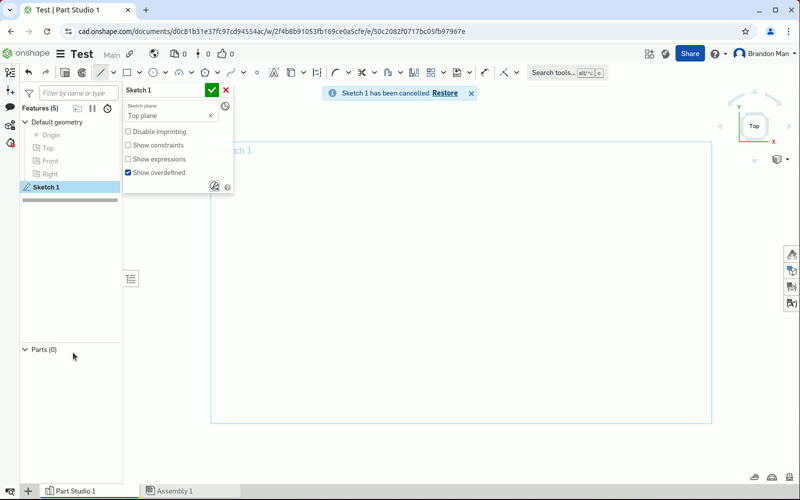
key_down(shift)
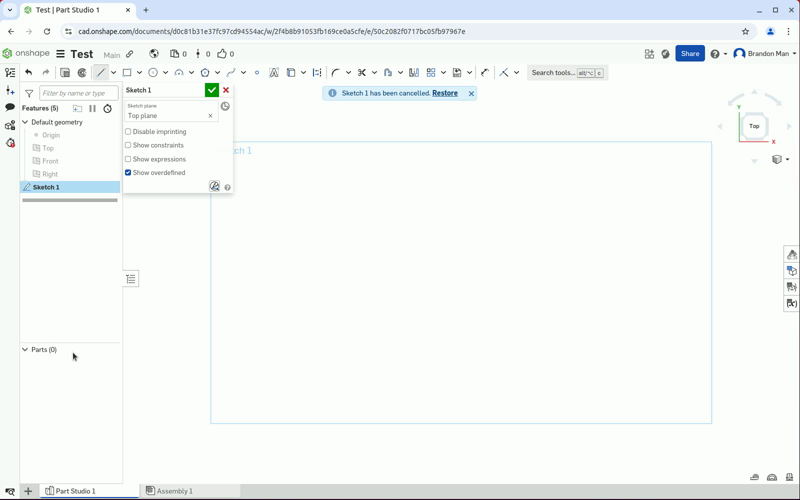
mouse_move(391, 334)
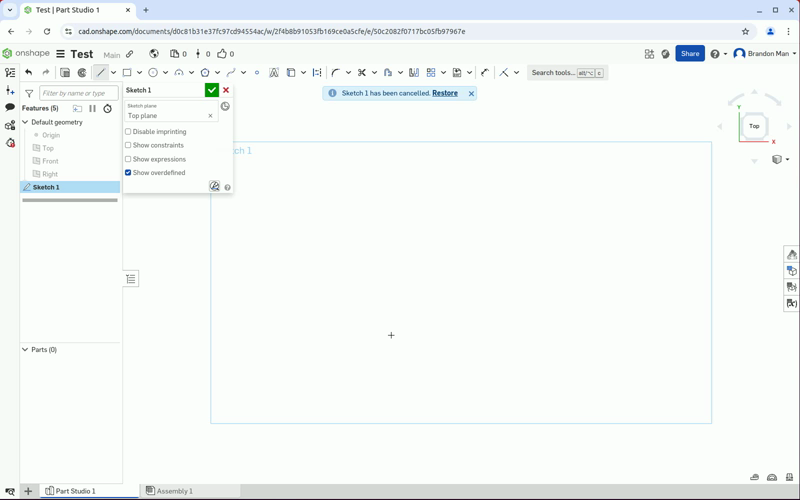
click(391, 334)
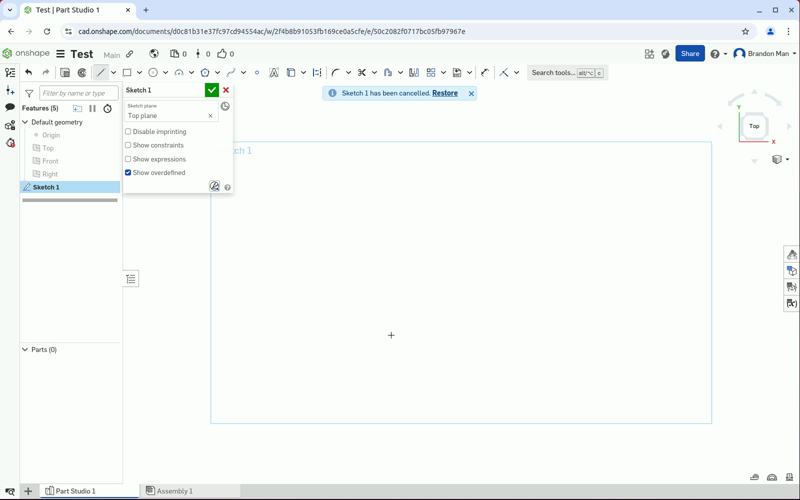
key_up(shift)
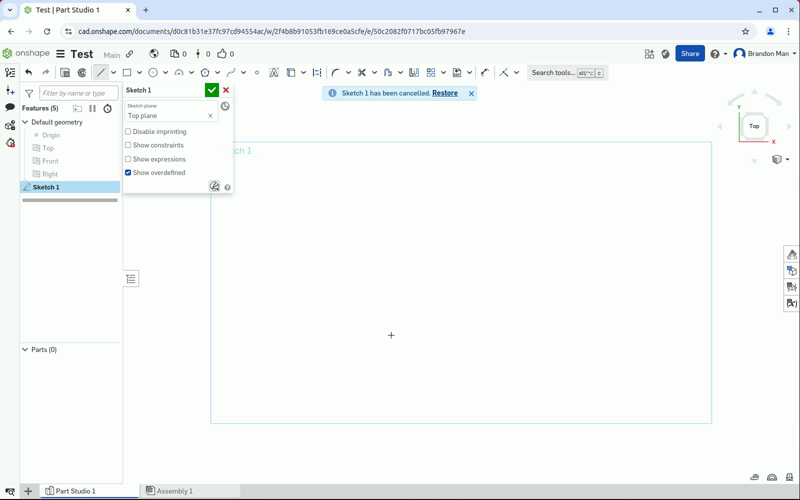
key_down(shift)
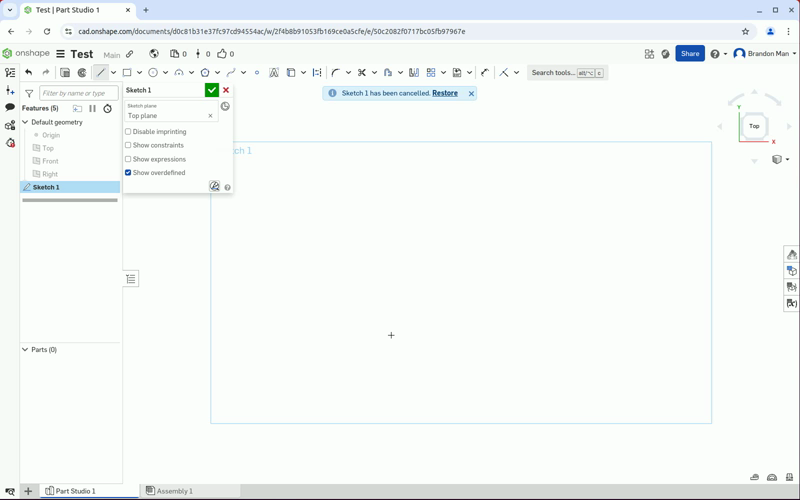
mouse_move(529, 334)
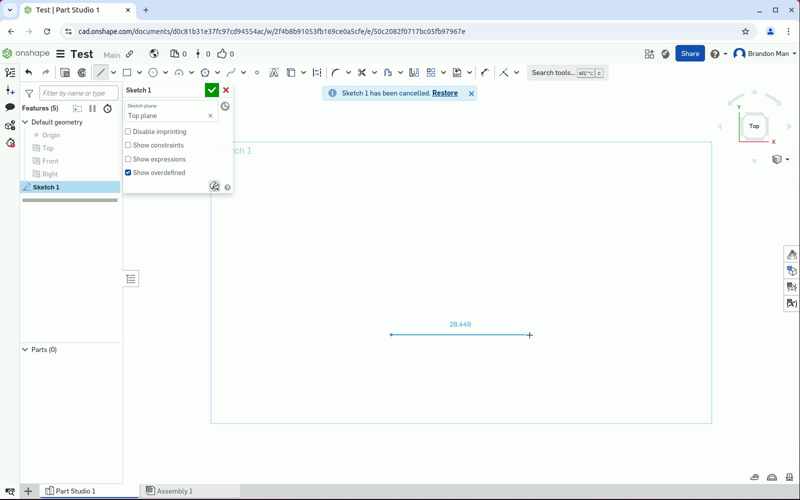
click(529, 334)
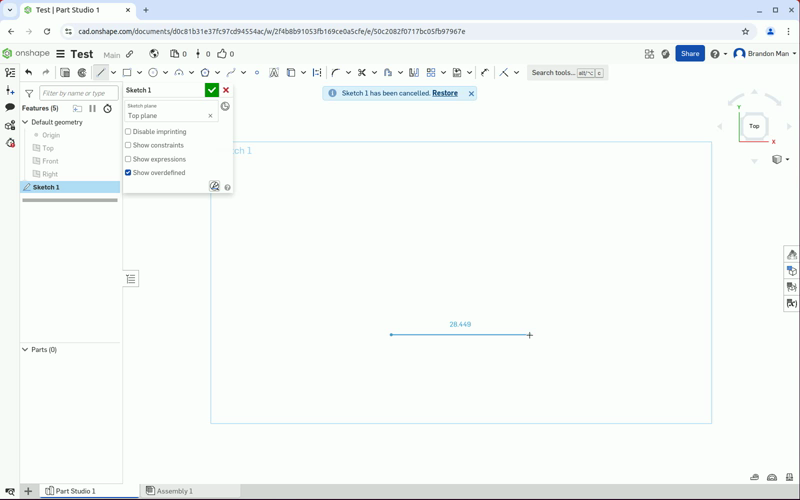
key_up(shift)
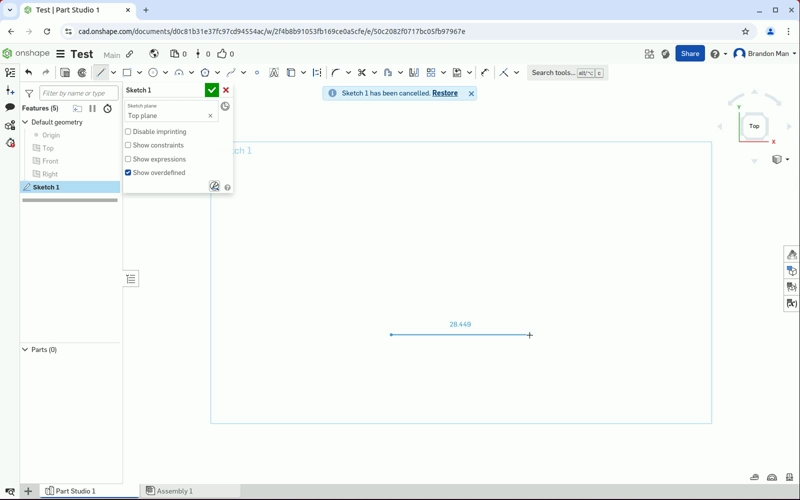
key_down(shift)
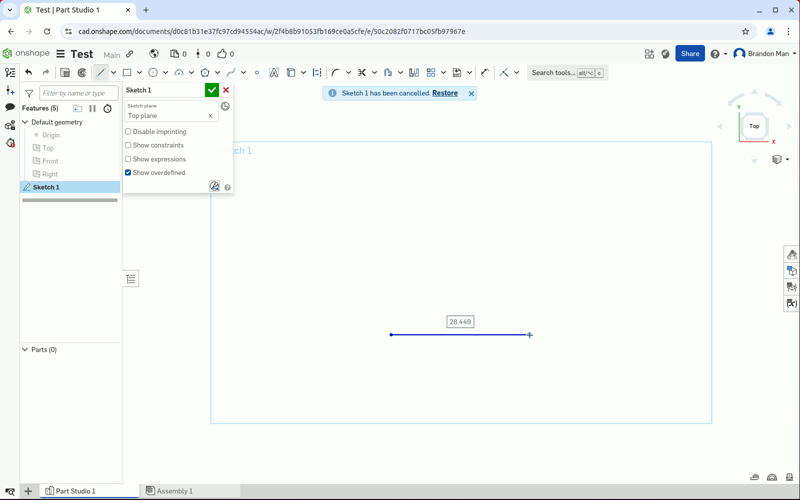
mouse_move(529, 231)
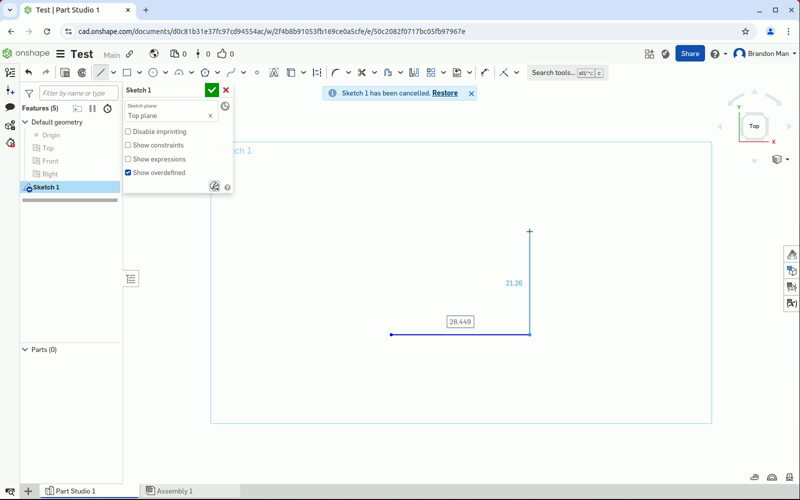
click(529, 231)
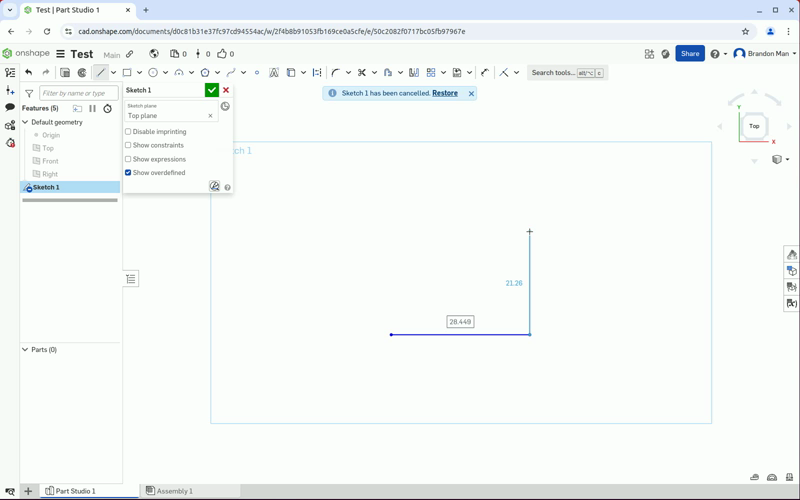
key_up(shift)
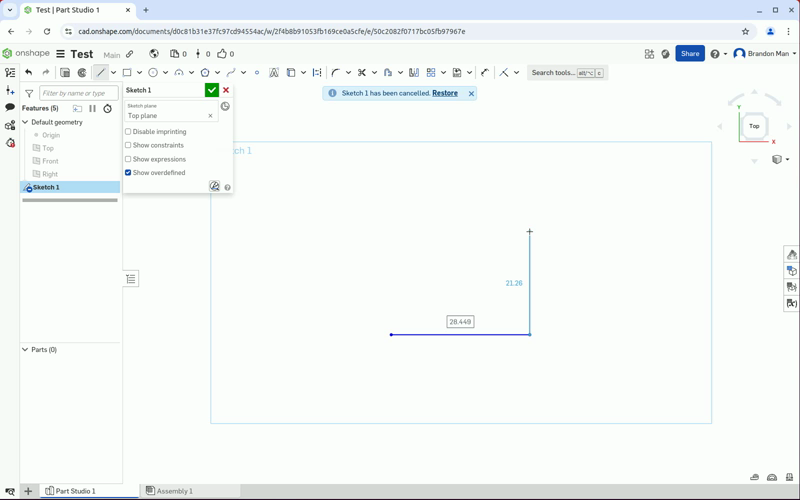
key_down(shift)
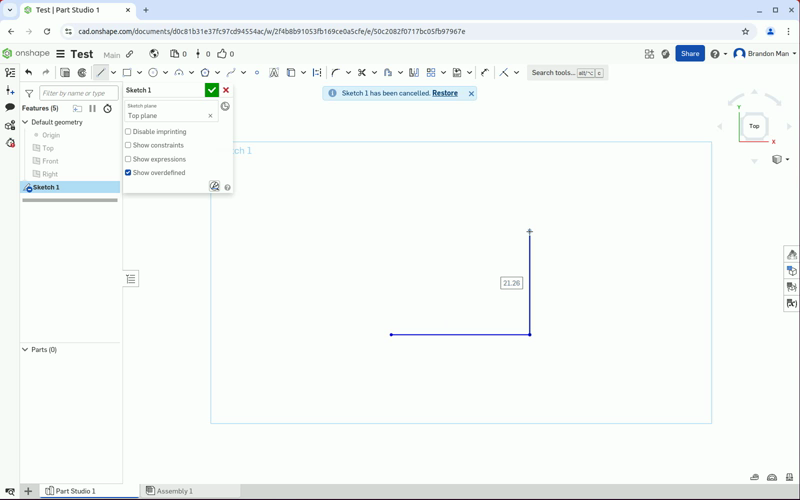
mouse_move(391, 231)
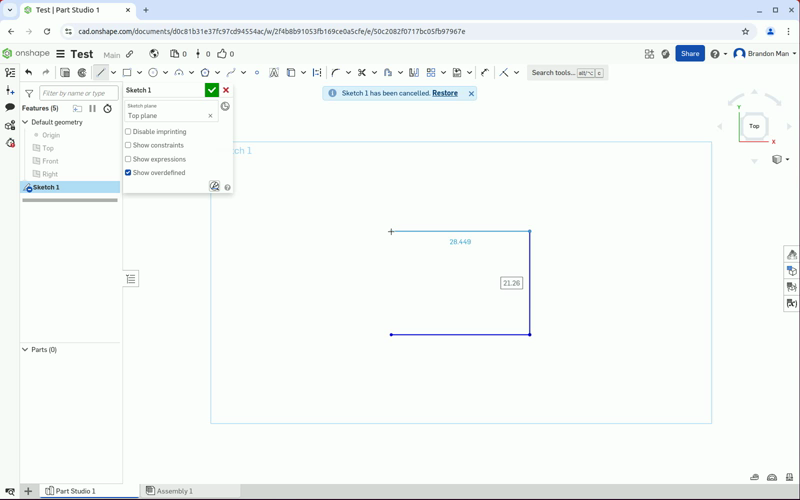
click(391, 231)
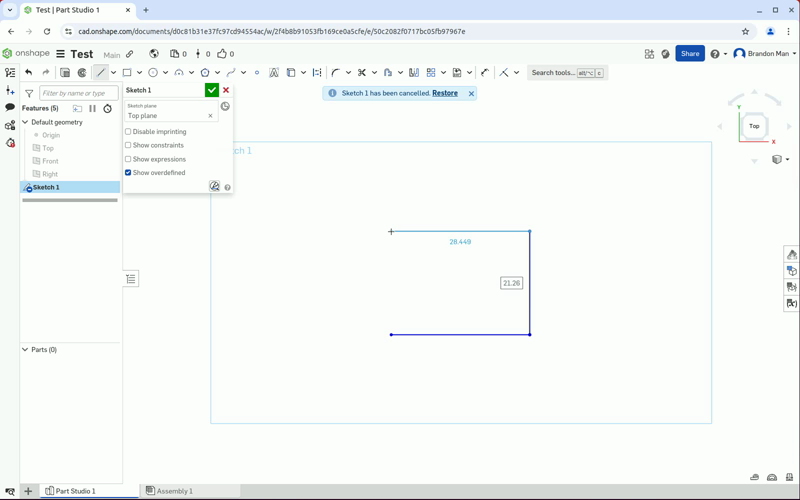
key_up(shift)
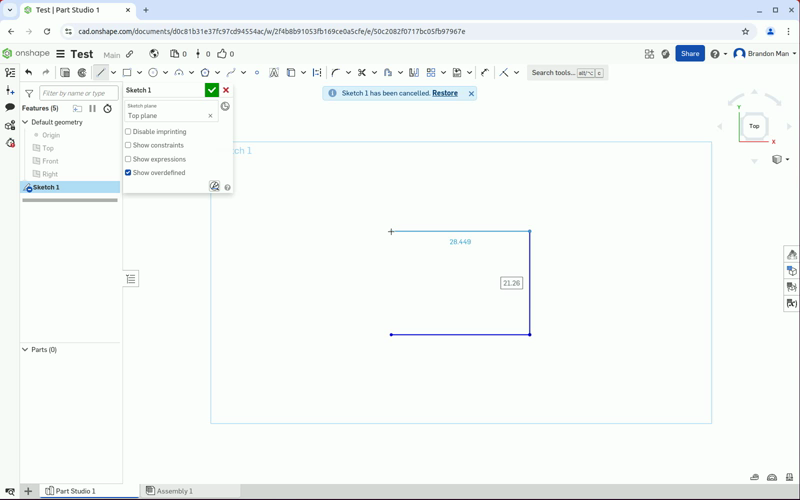
key_down(shift)
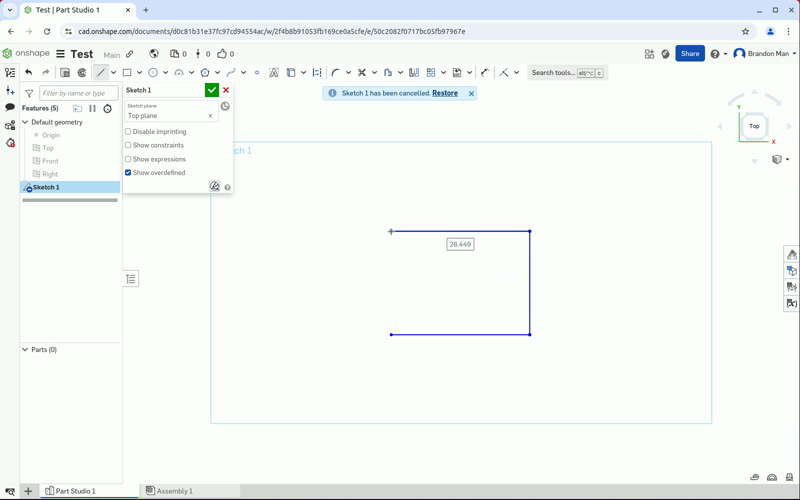
mouse_move(391, 334)
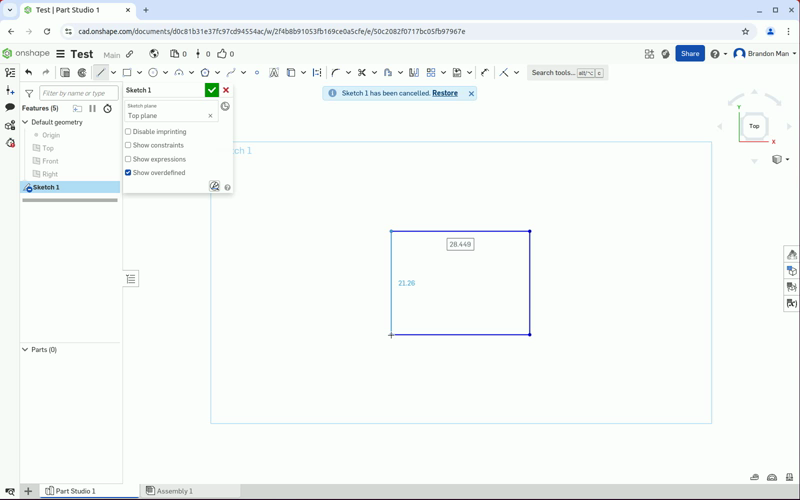
key_up(shift)
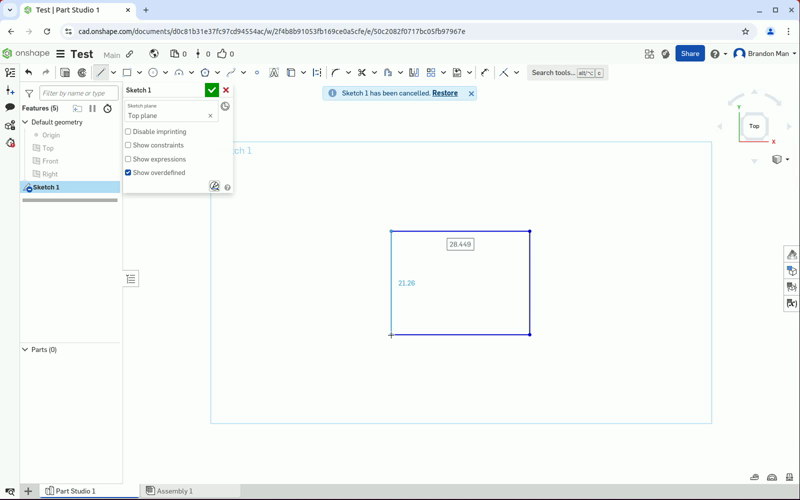
click(391, 334)
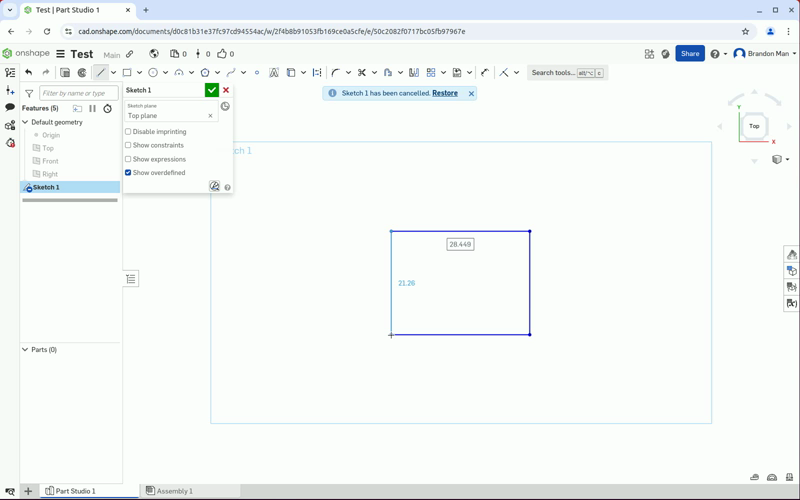
key(esc)
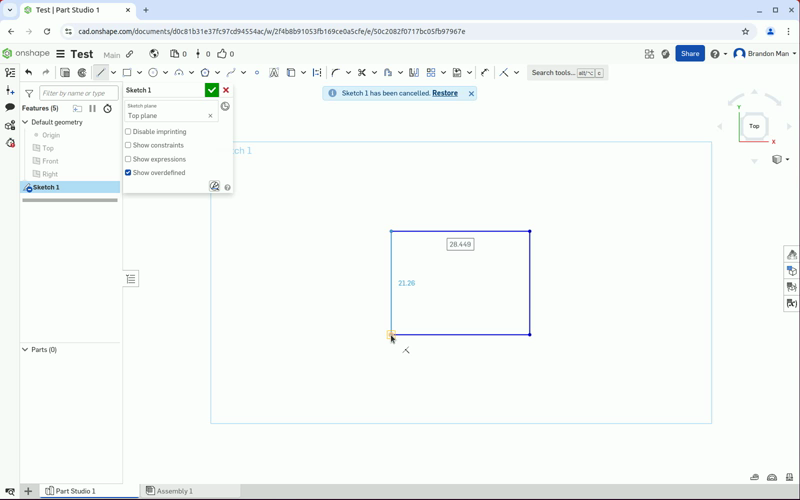
mouse_move(483, 283)
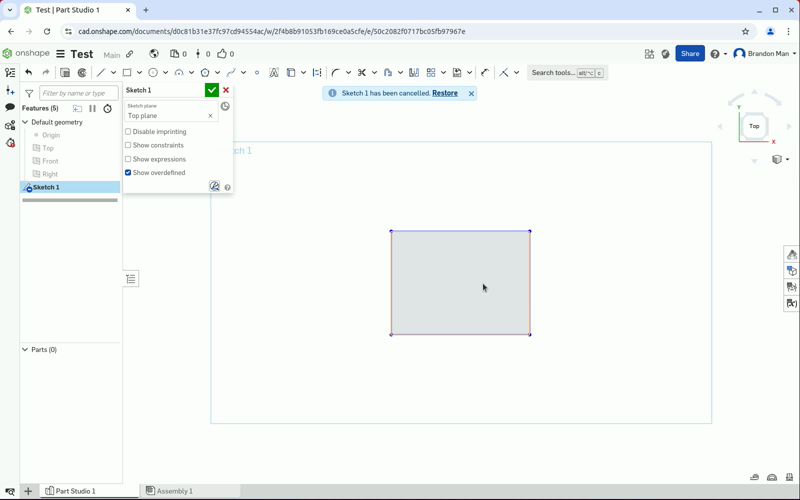
click(483, 283)
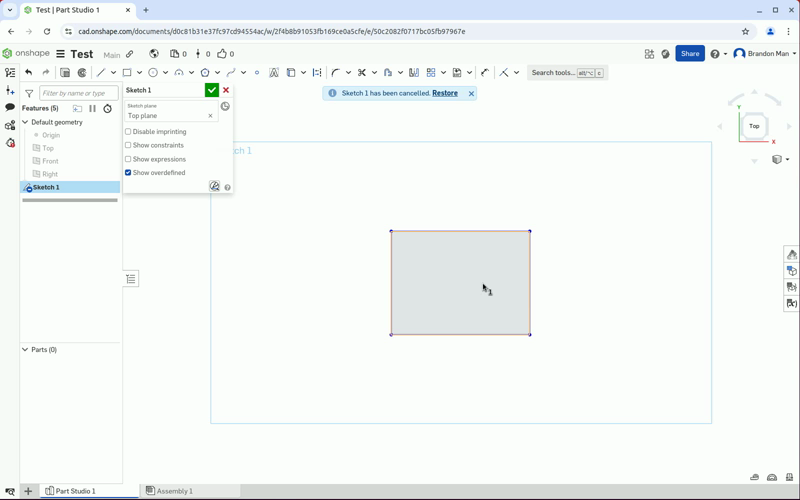
mouse_move(73, 352)
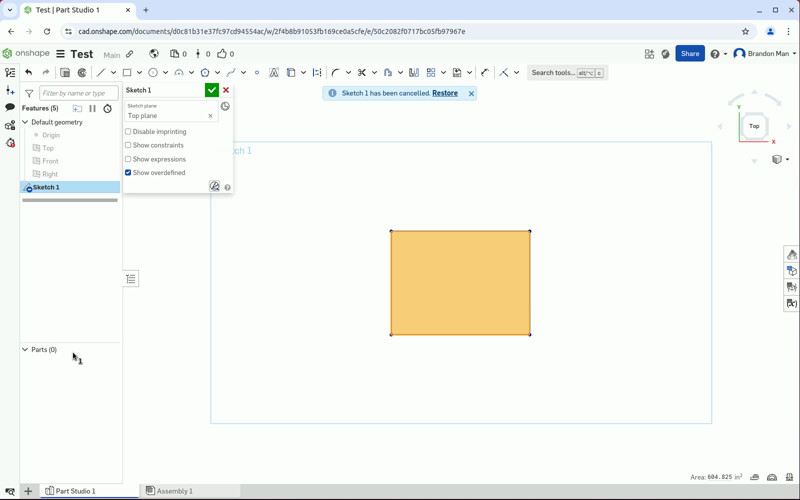
key(shift+y)
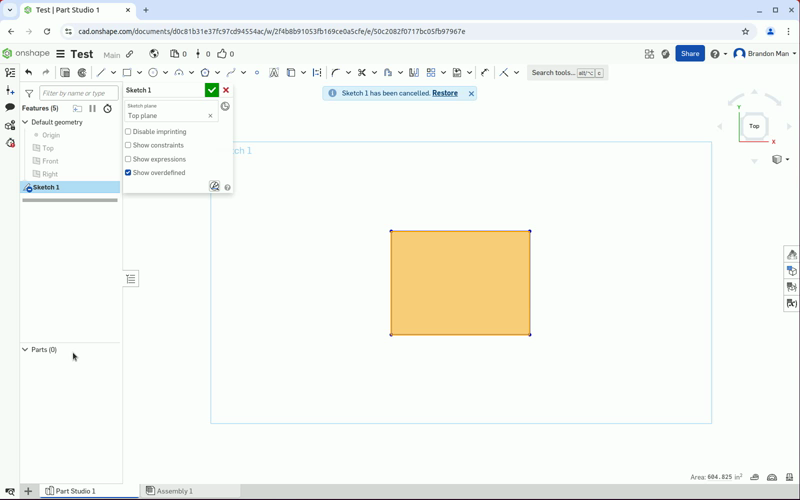
key(shift+e)
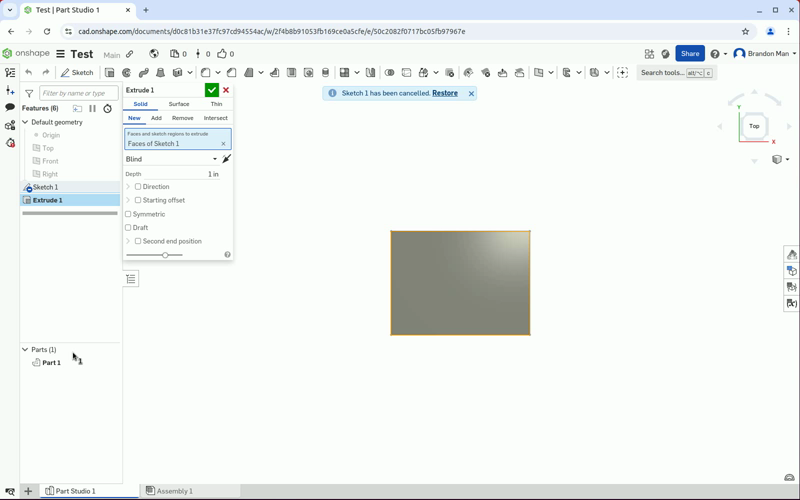
mouse_move(143, 106)
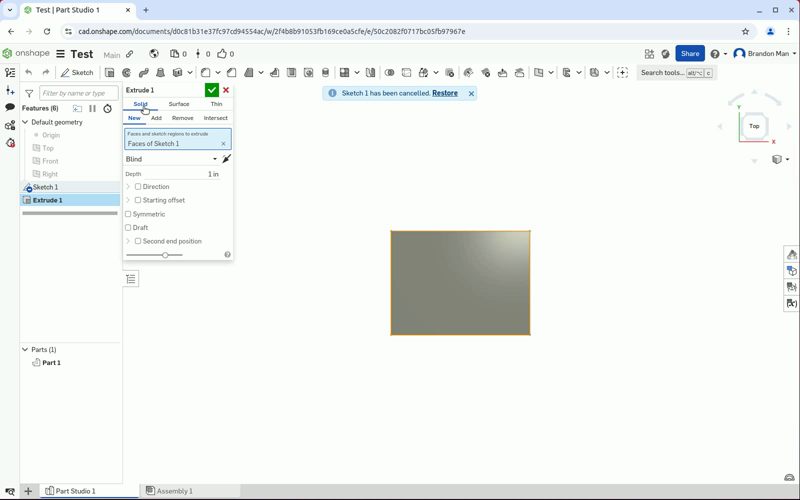
click(143, 106)
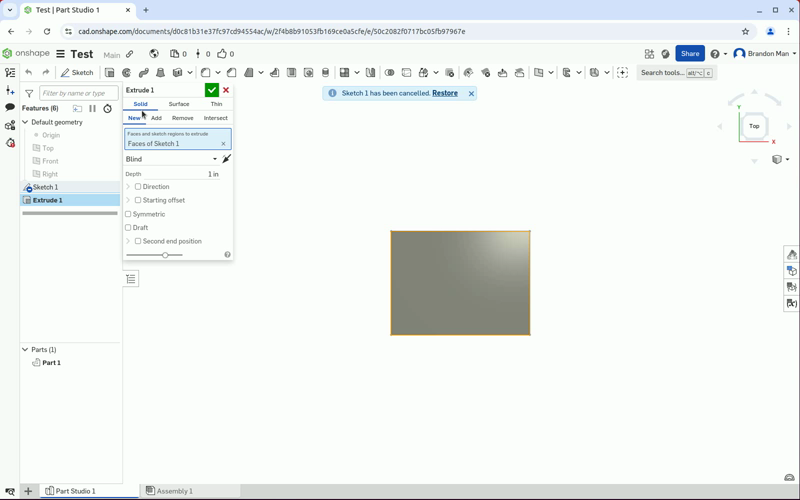
mouse_move(137, 120)
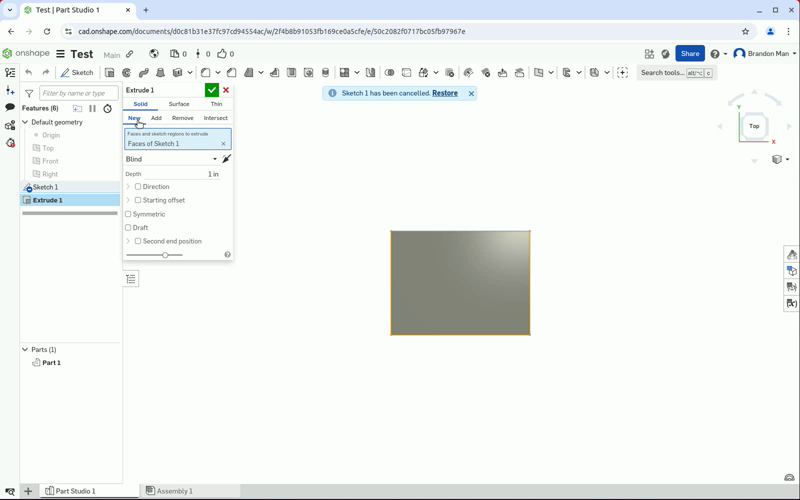
click(137, 120)
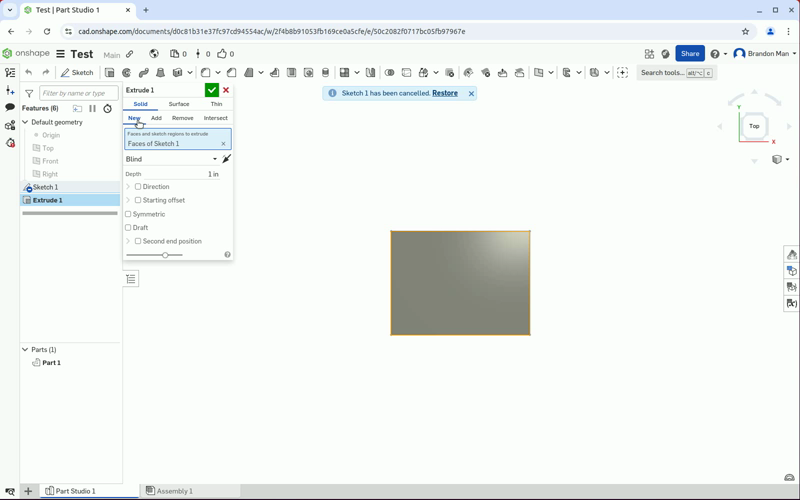
key(tab, 4)
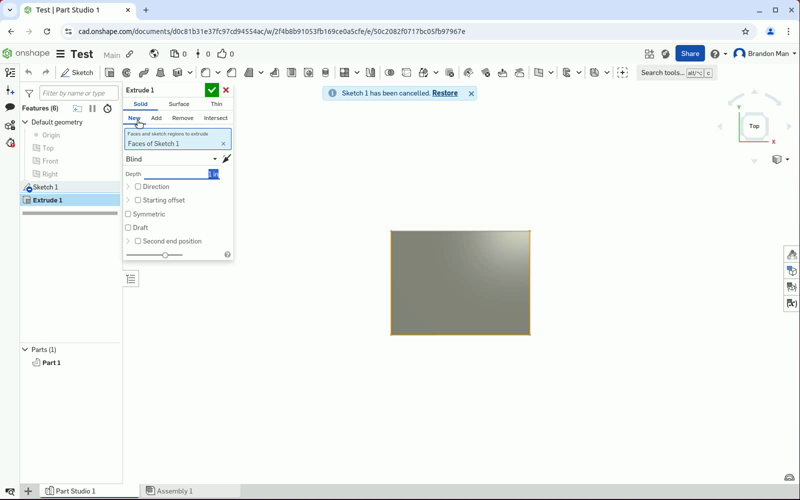
text(17.813)
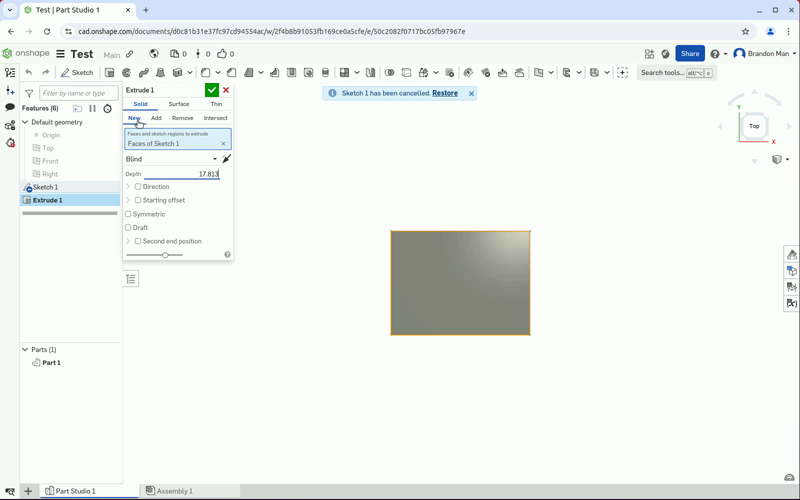
key(enter)
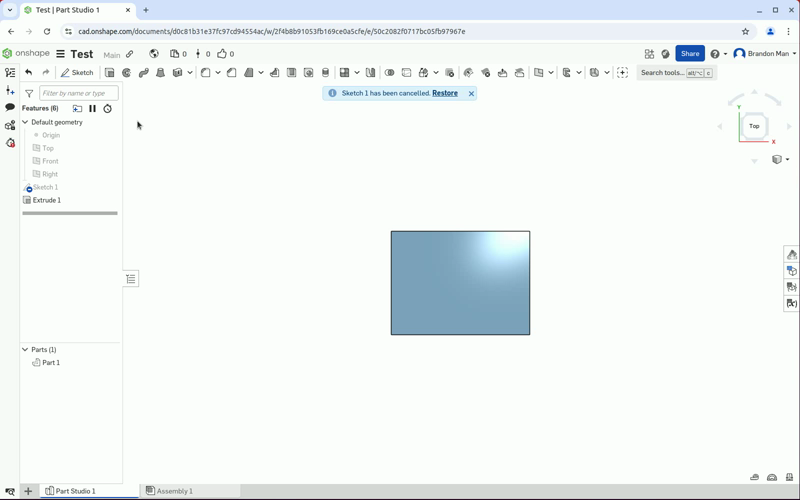
key(shift+h)
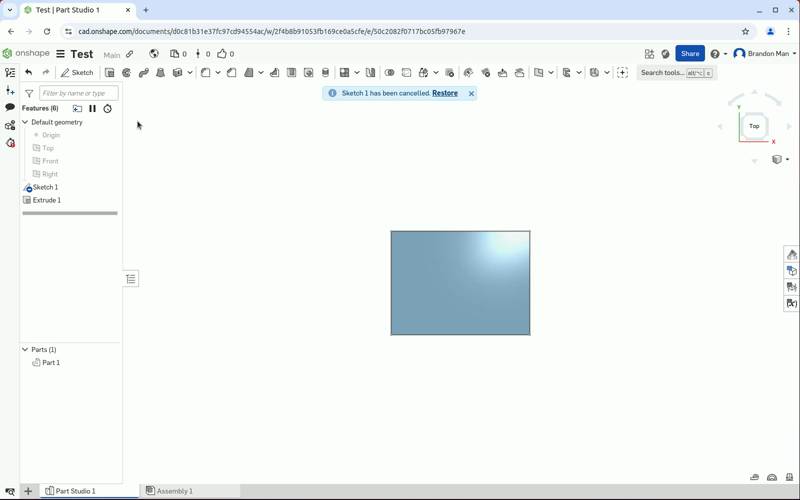
key(shift+h)
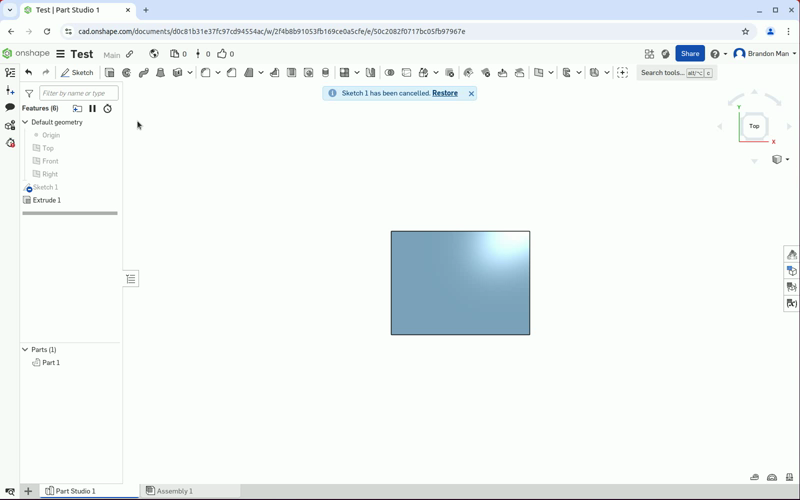
mouse_move(73, 189)
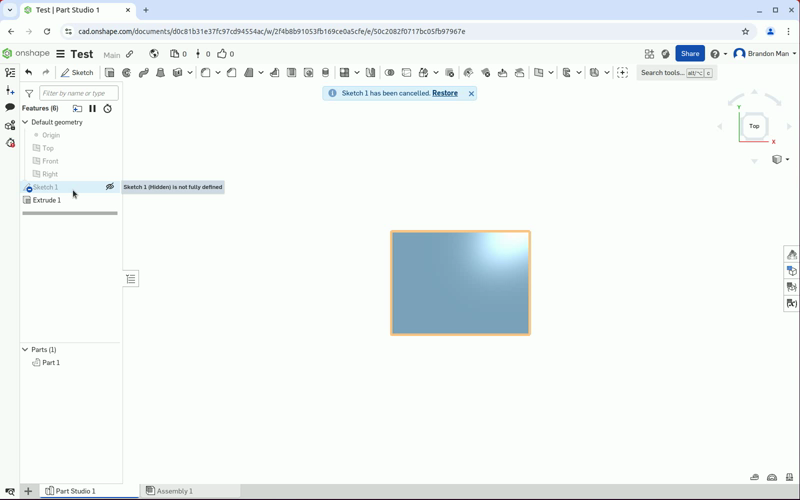
click(73, 189)
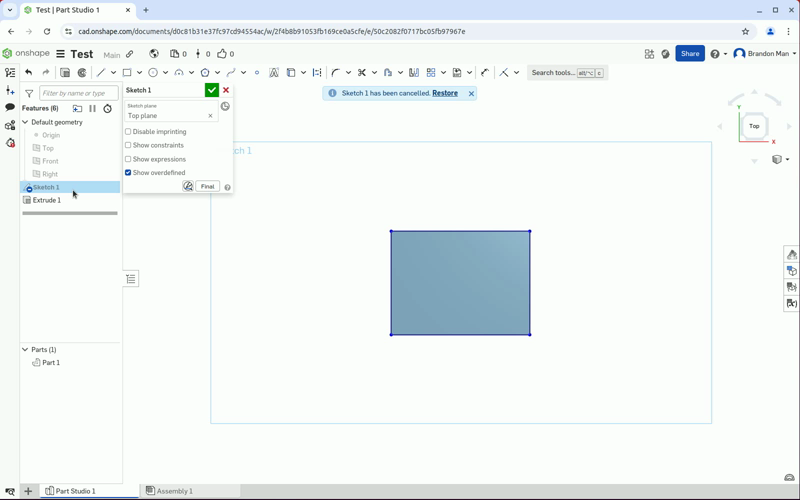
mouse_move(229, 92)
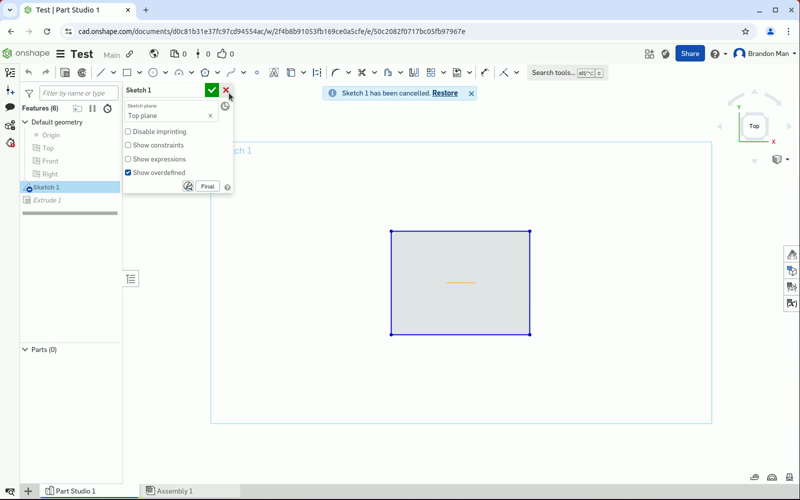
click(229, 92)
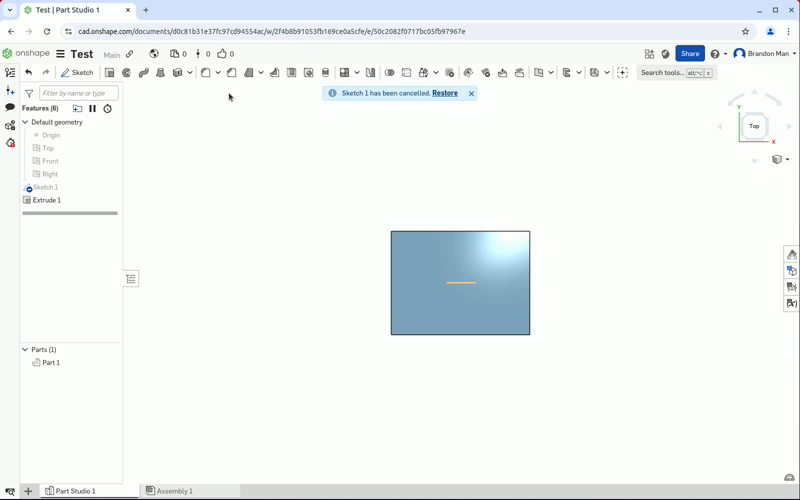
mouse_move(541, 75)
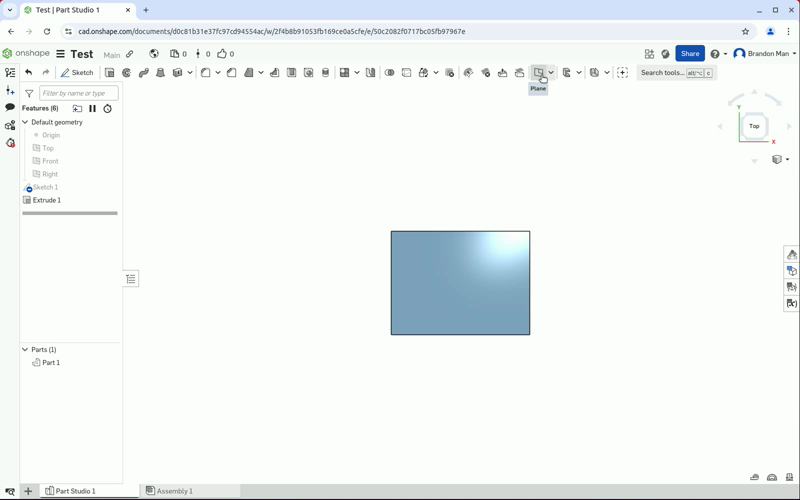
click(541, 75)
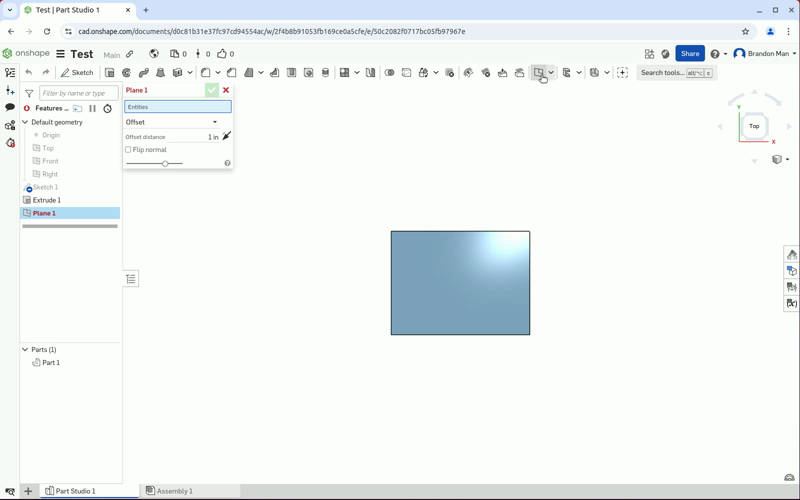
mouse_move(73, 150)
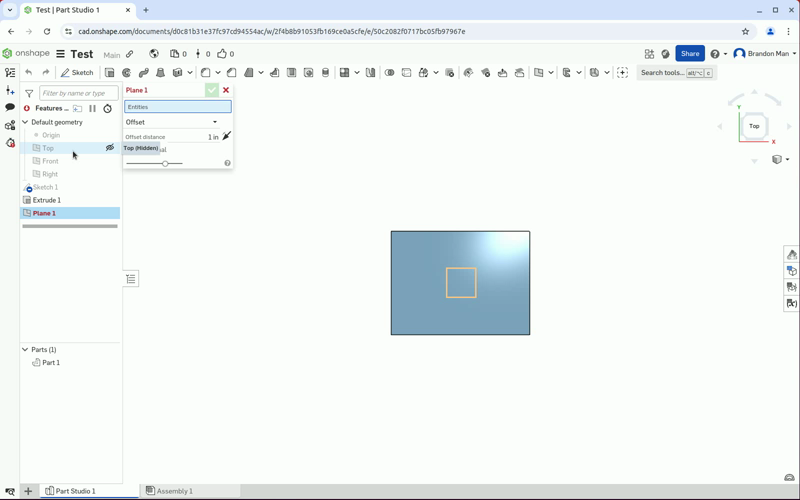
click(73, 150)
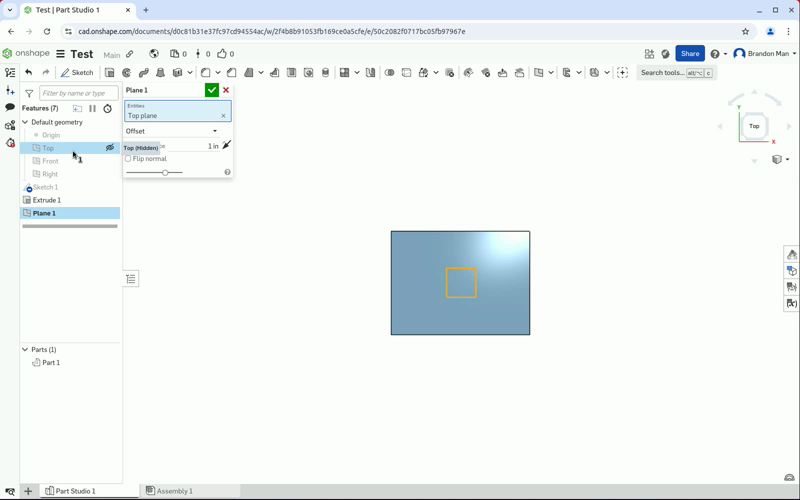
key(tab, 2)
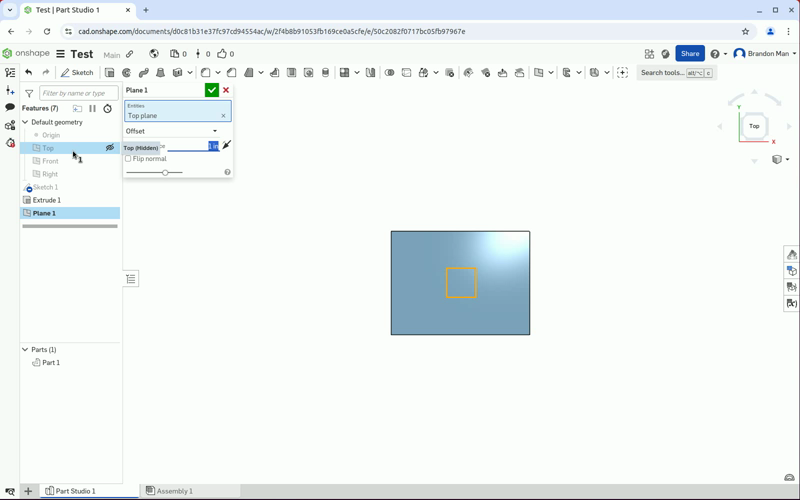
text(17.809)
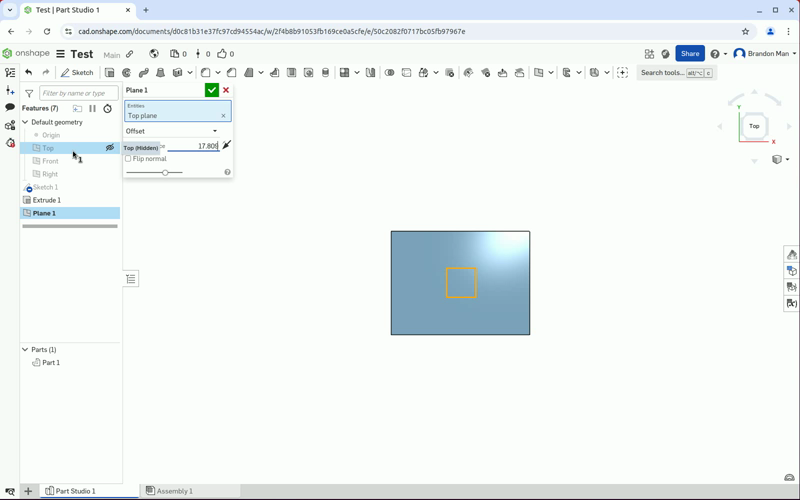
key(enter, 2)
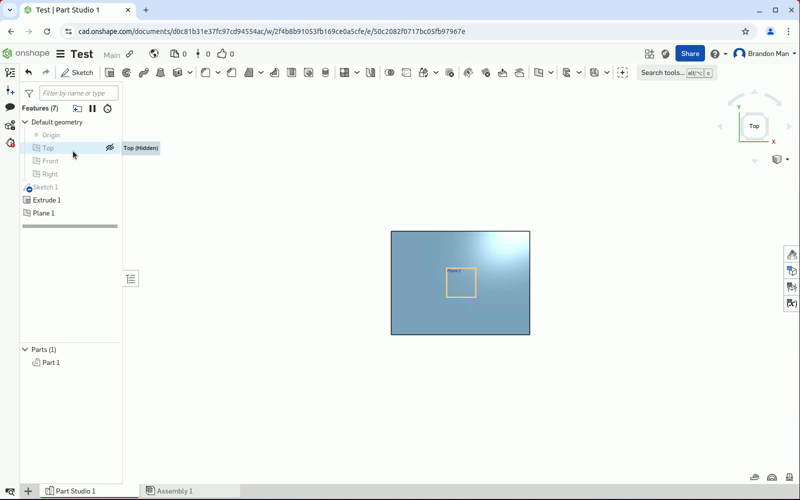
key(shift+s)
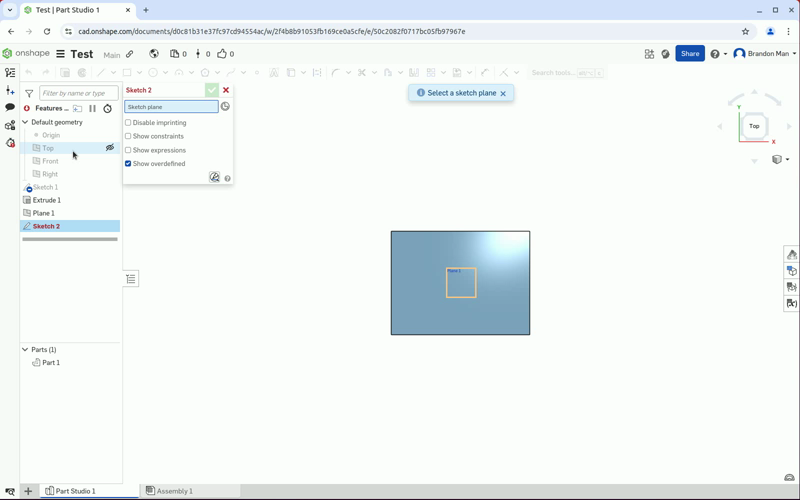
mouse_move(73, 215)
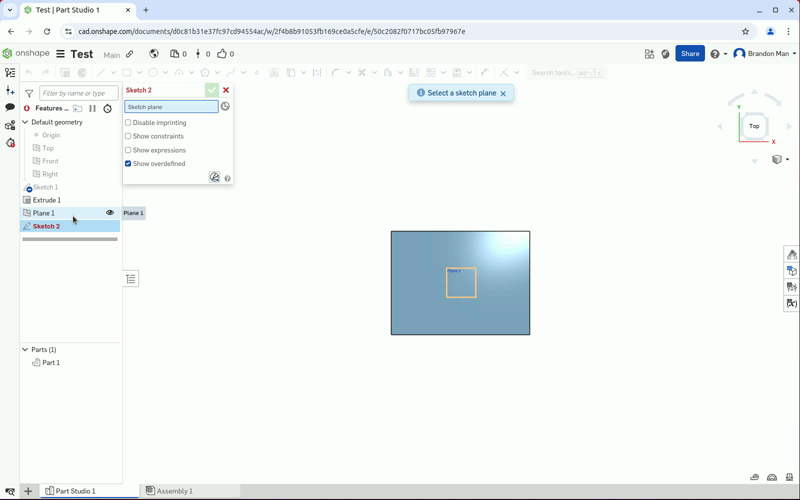
click(73, 215)
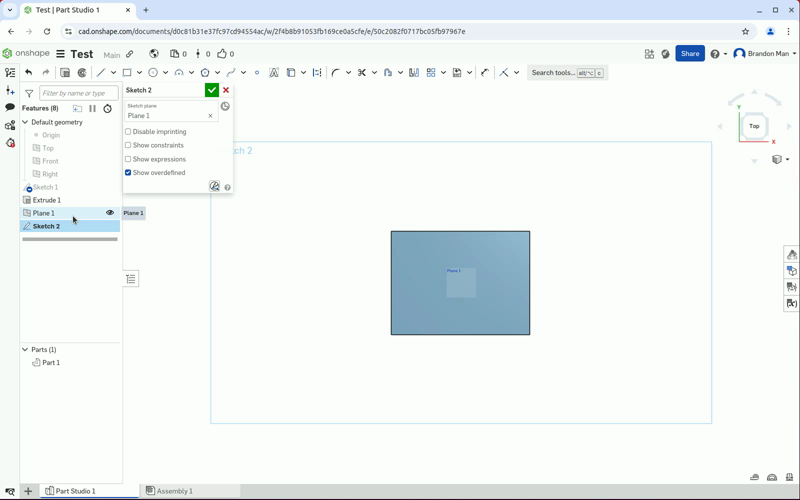
mouse_move(73, 352)
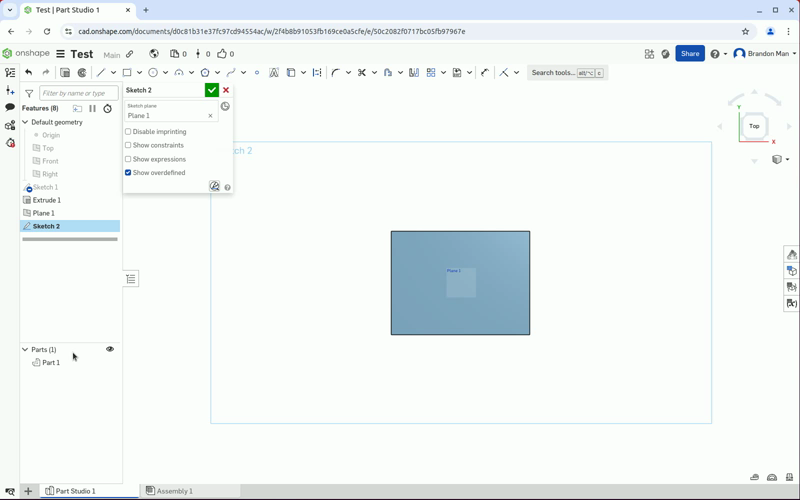
key(y)
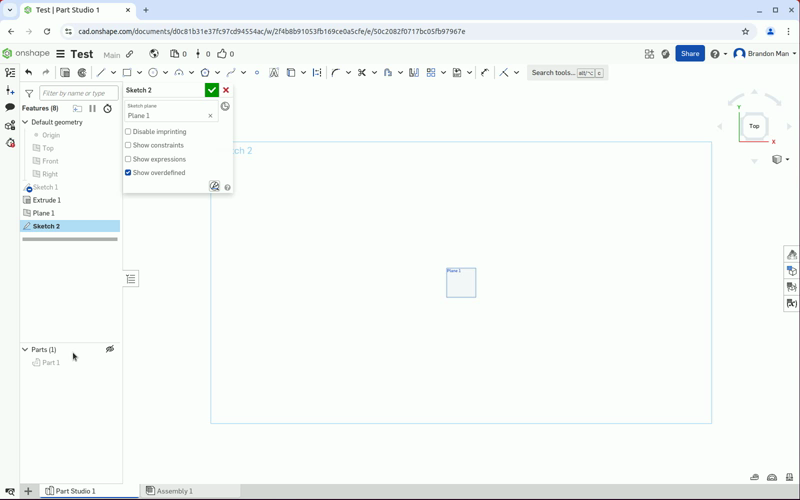
key(c)
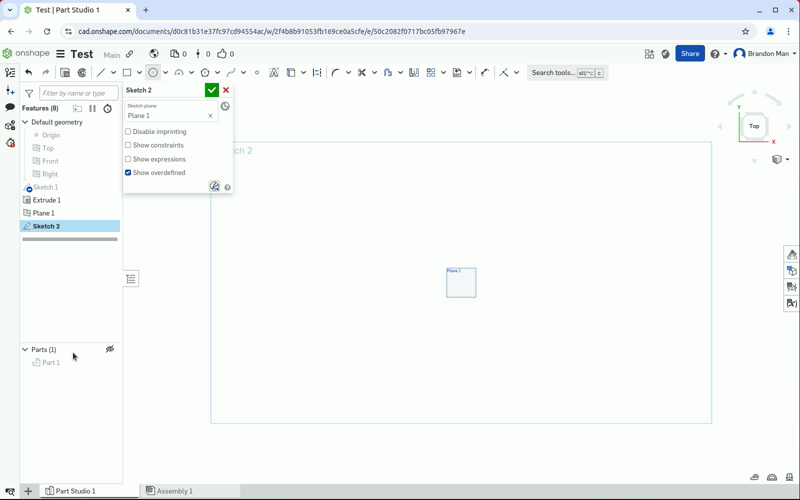
key_down(shift)
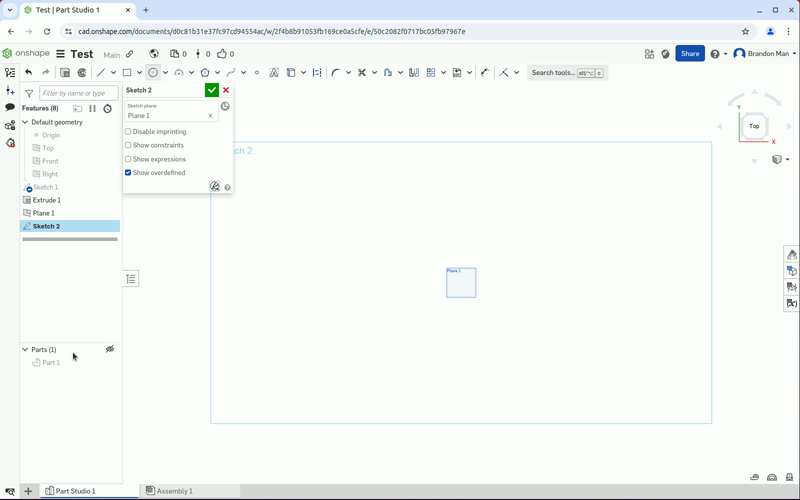
mouse_move(461, 282)
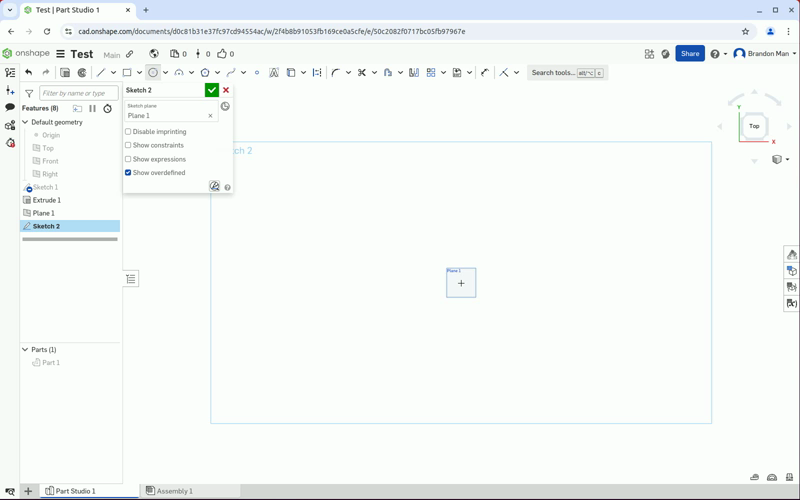
click(461, 282)
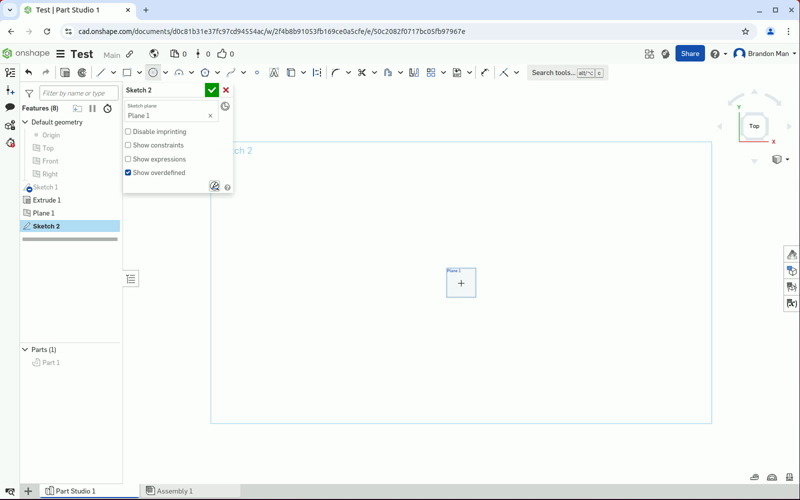
key_up(shift)
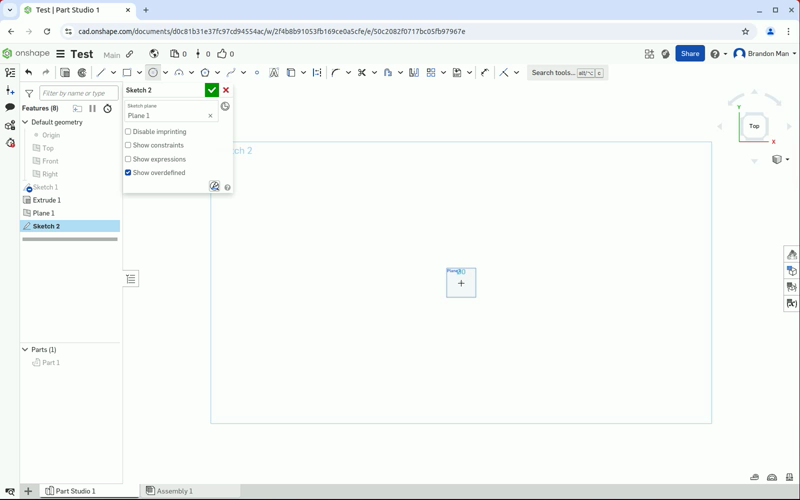
mouse_move(479, 282)
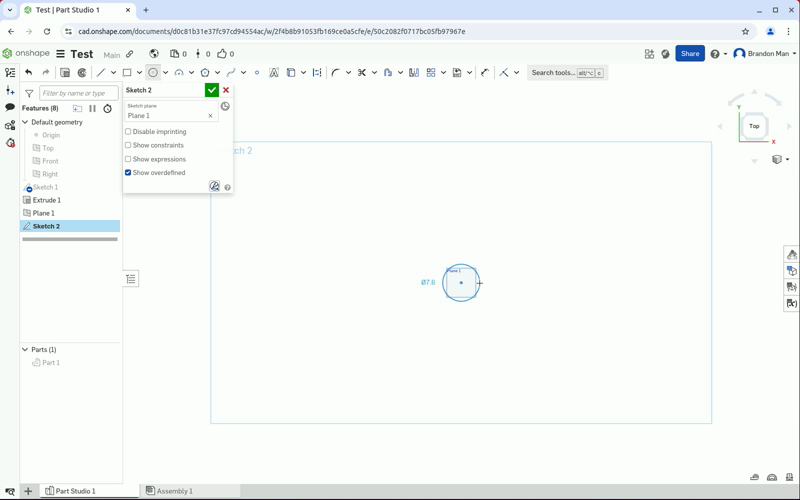
click(479, 282)
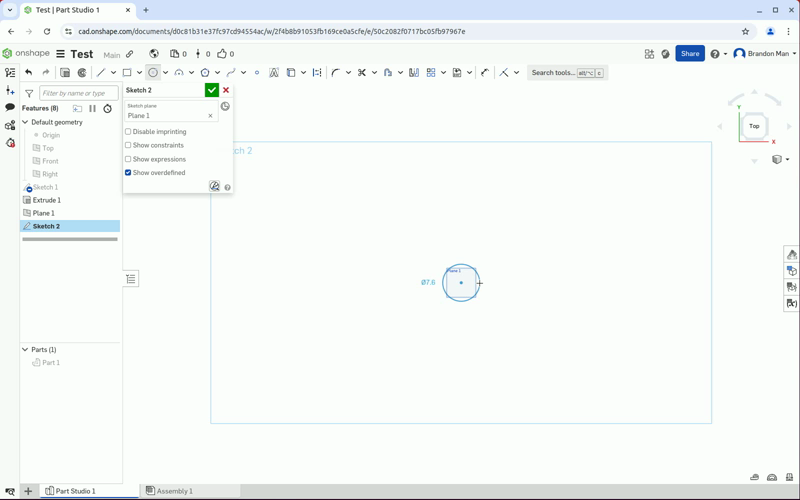
key(esc)
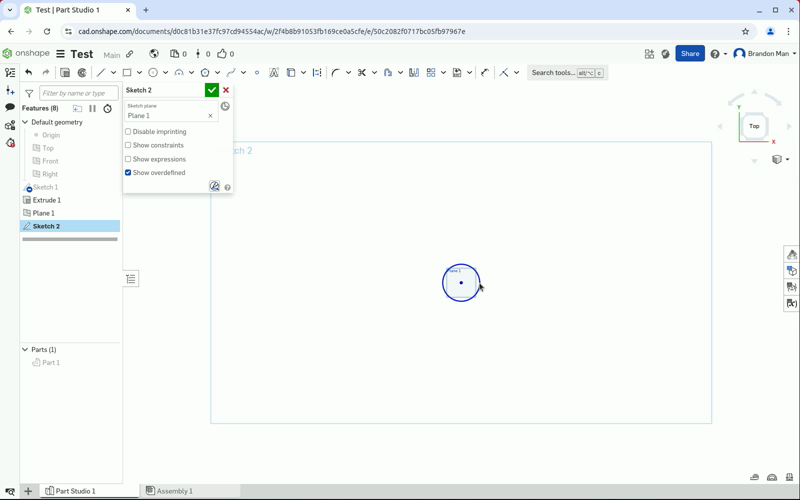
mouse_move(452, 268)
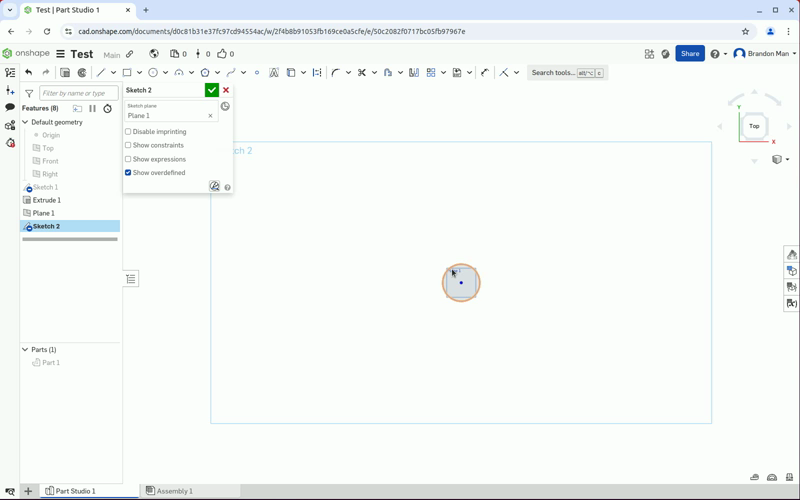
scroll(6)
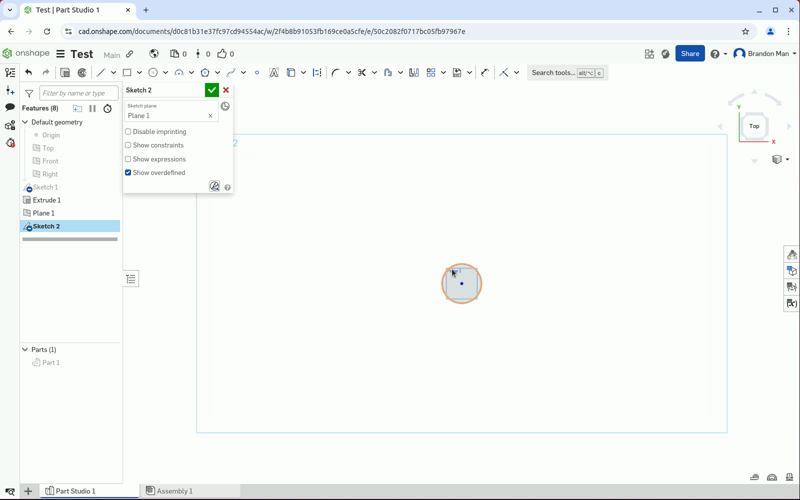
scroll(6)
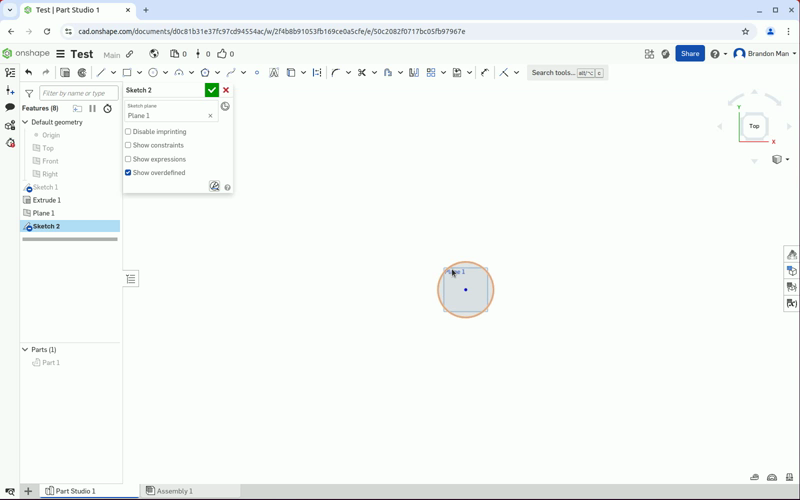
scroll(6)
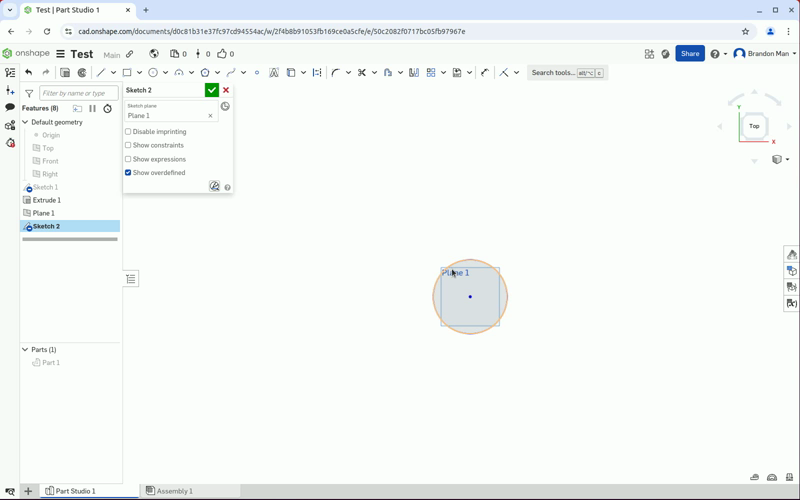
scroll(6)
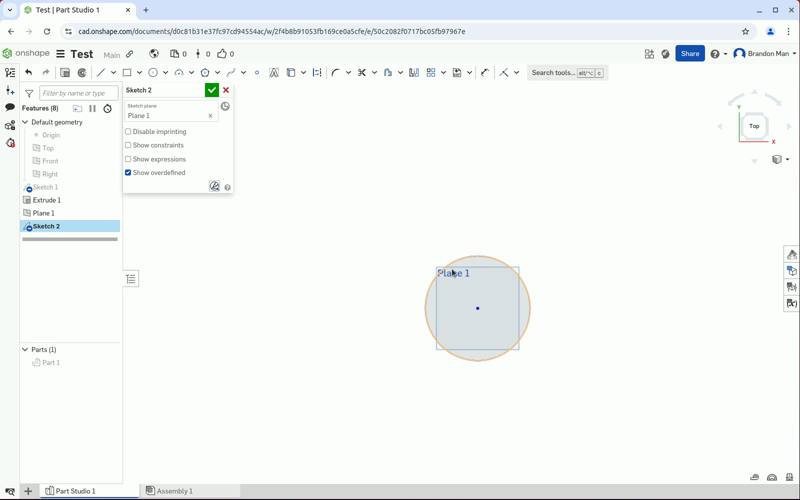
scroll(6)
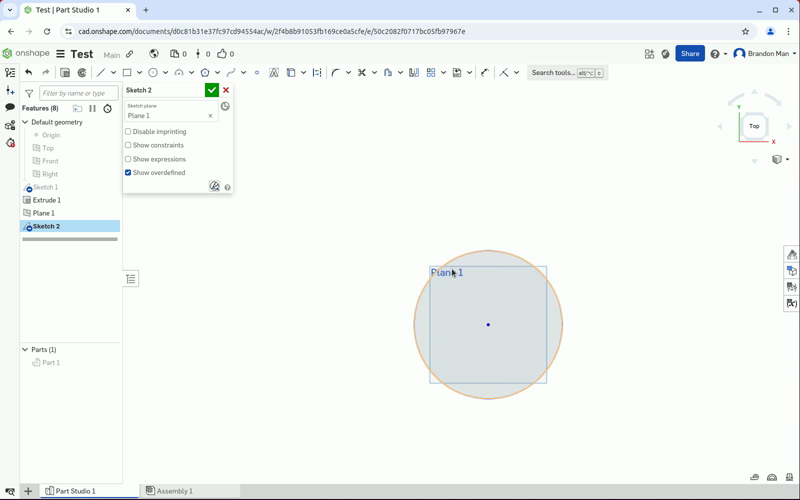
scroll(6)
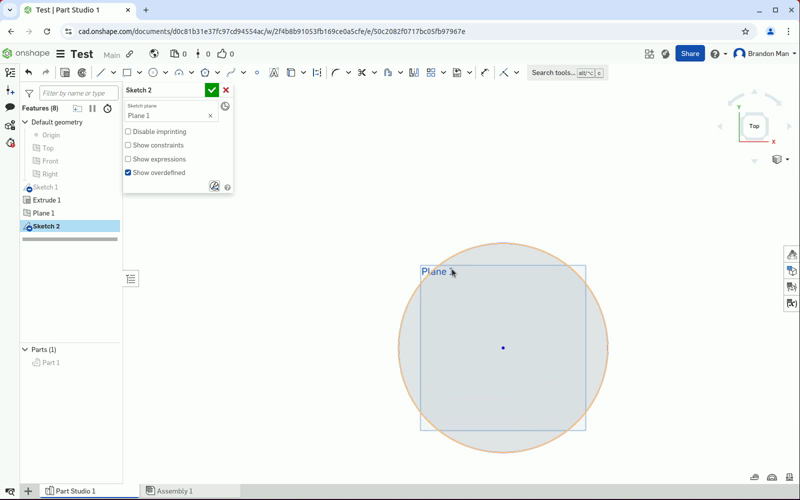
scroll(6)
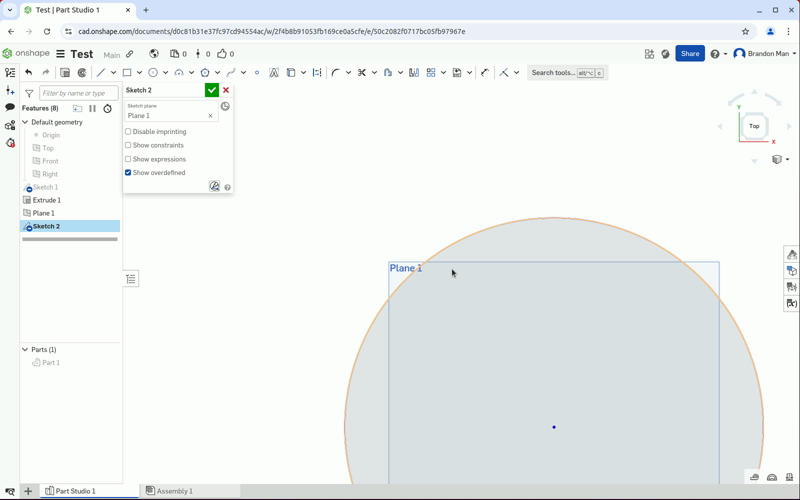
click(452, 268)
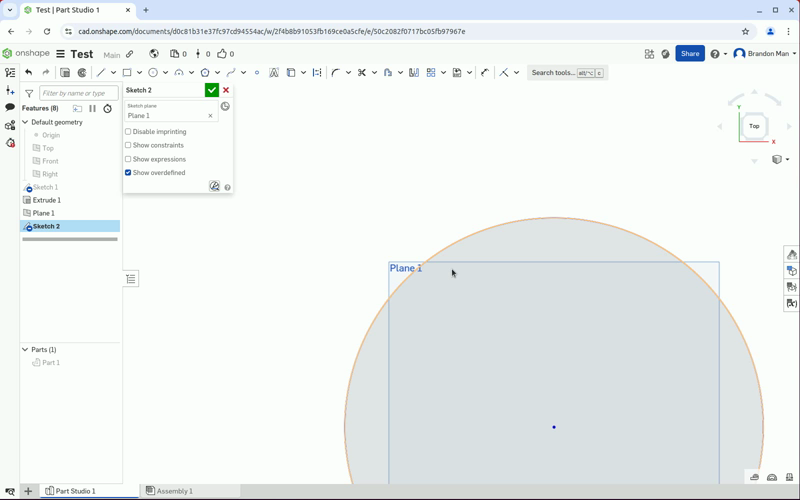
scroll(-6)
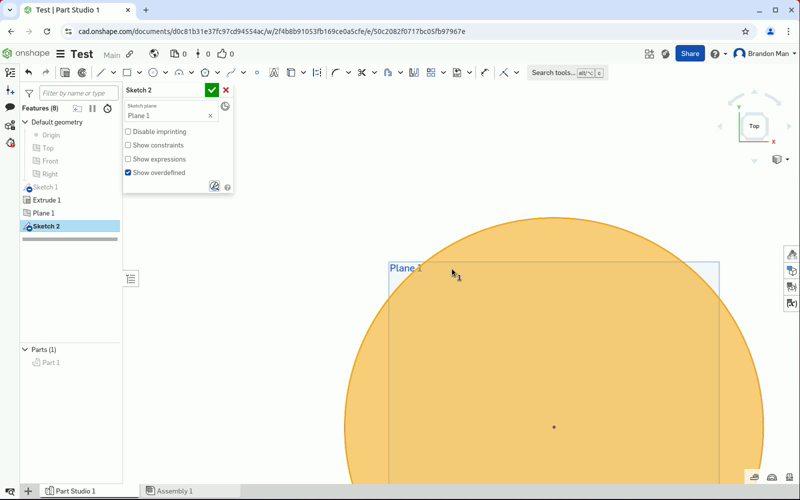
scroll(-6)
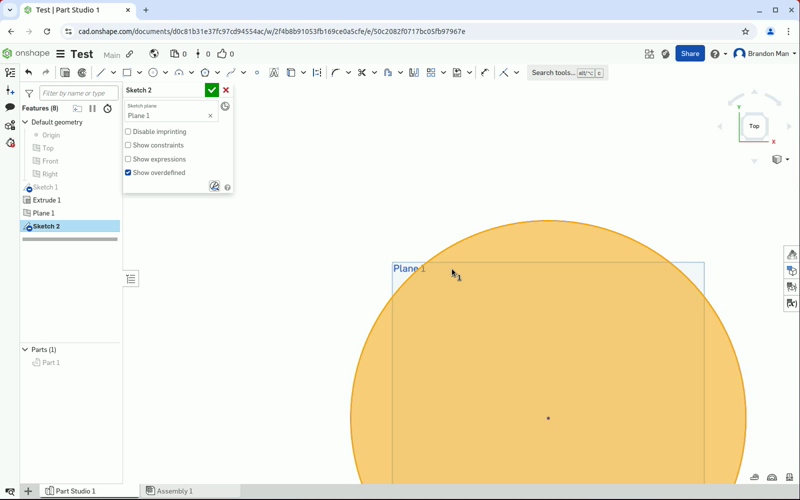
scroll(-6)
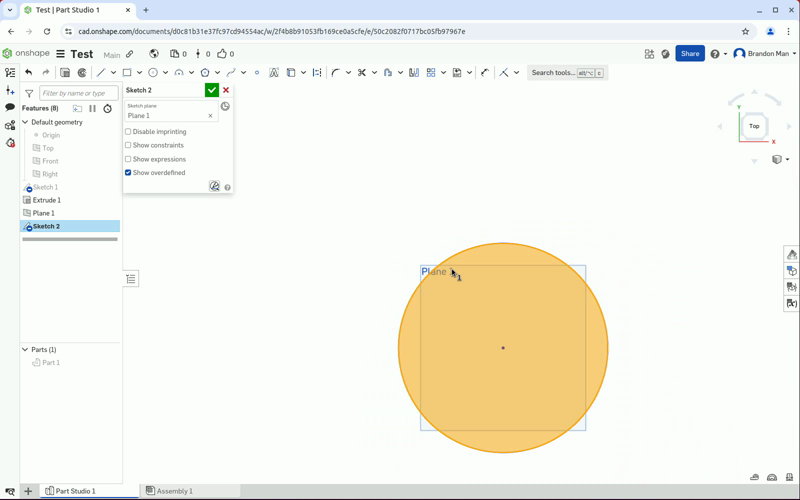
scroll(-6)
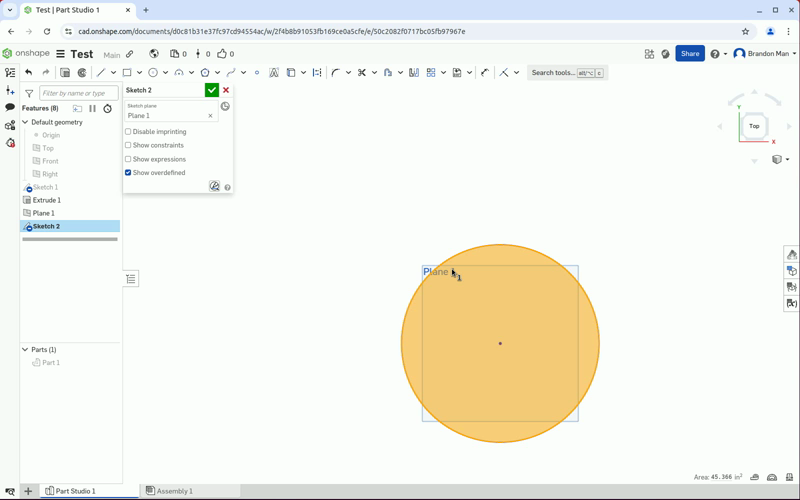
scroll(-6)
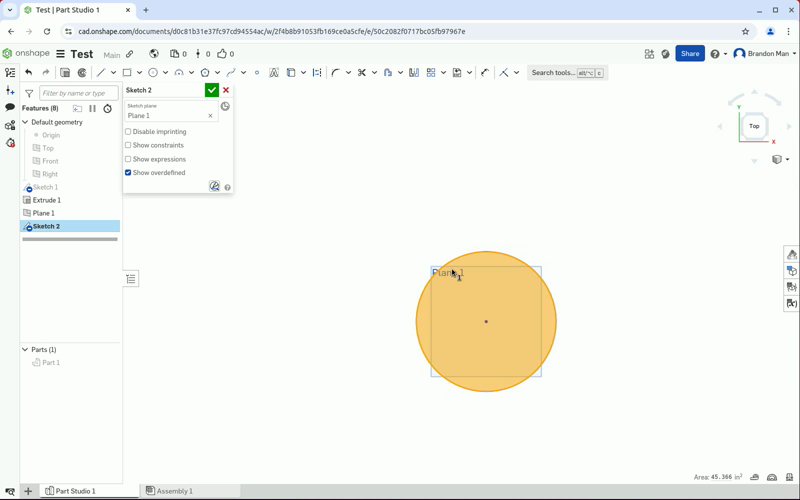
scroll(-6)
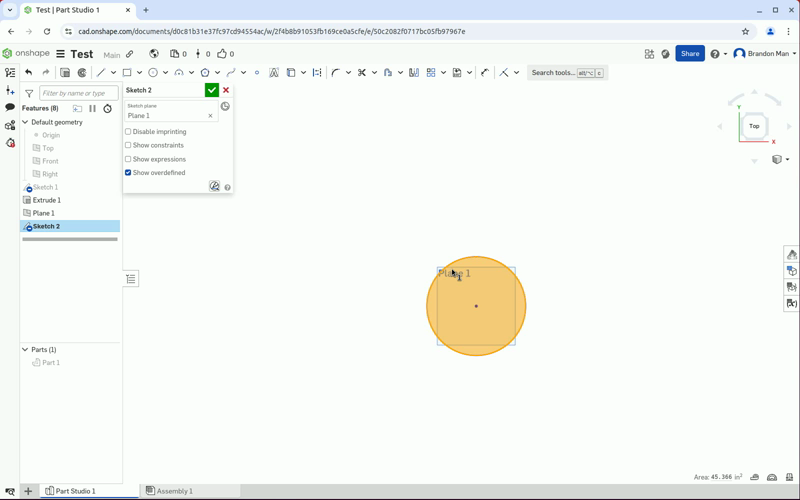
scroll(-6)
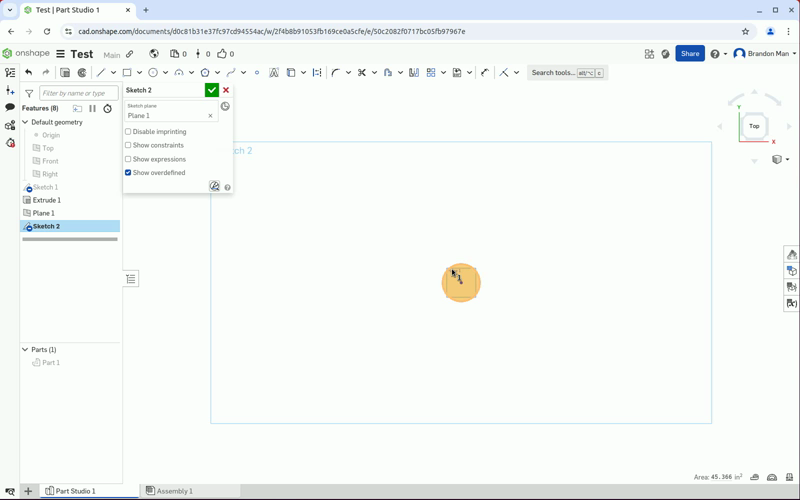
mouse_move(73, 352)
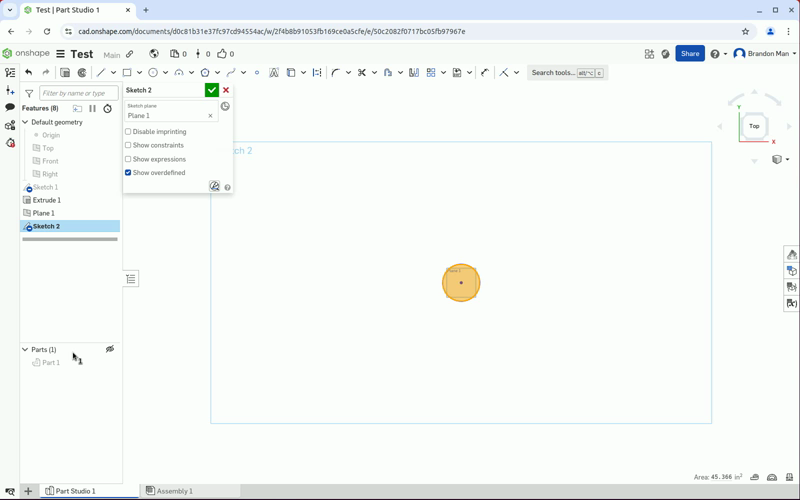
key(shift+y)
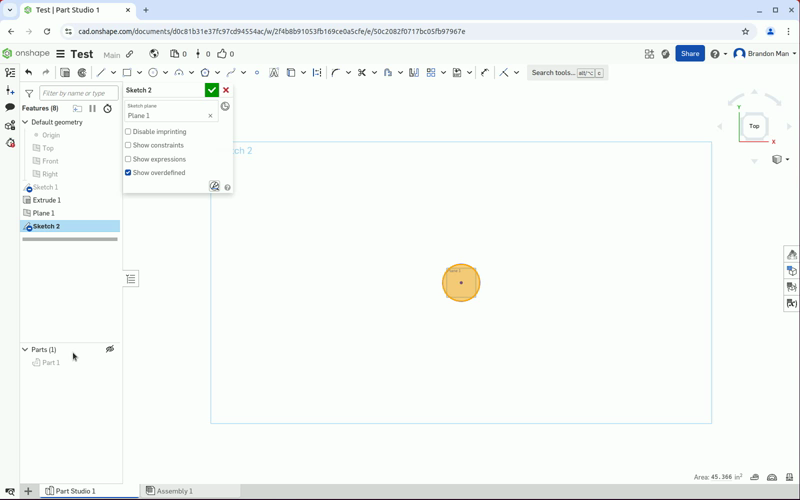
key(shift+e)
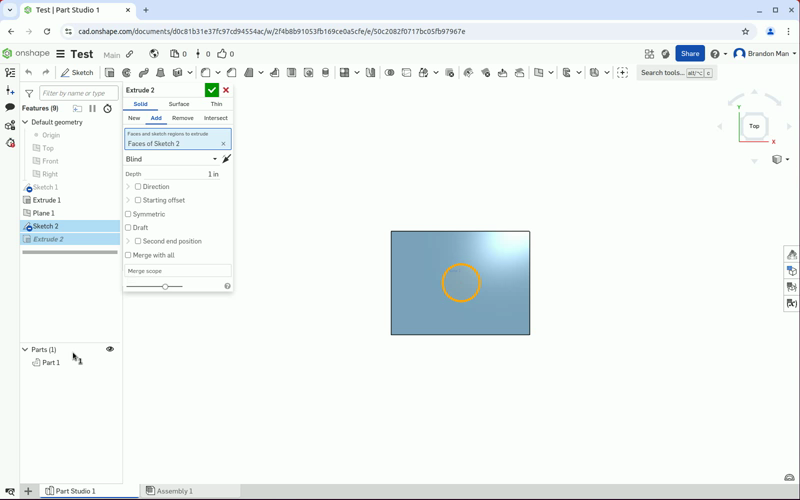
mouse_move(143, 106)
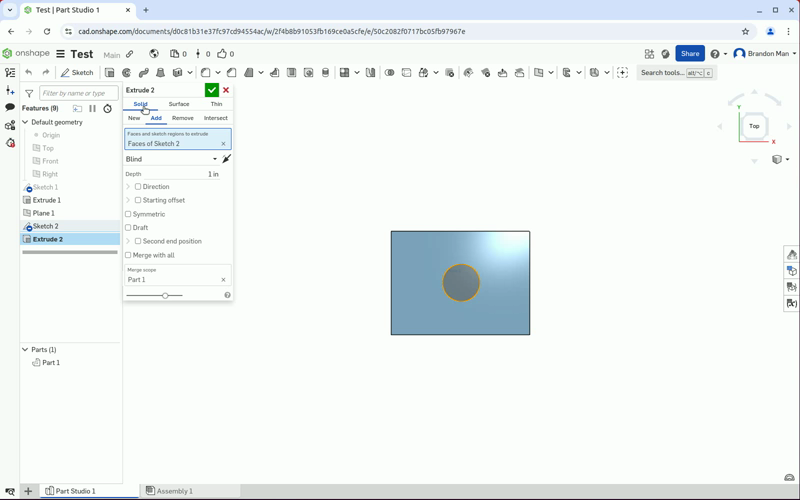
click(143, 106)
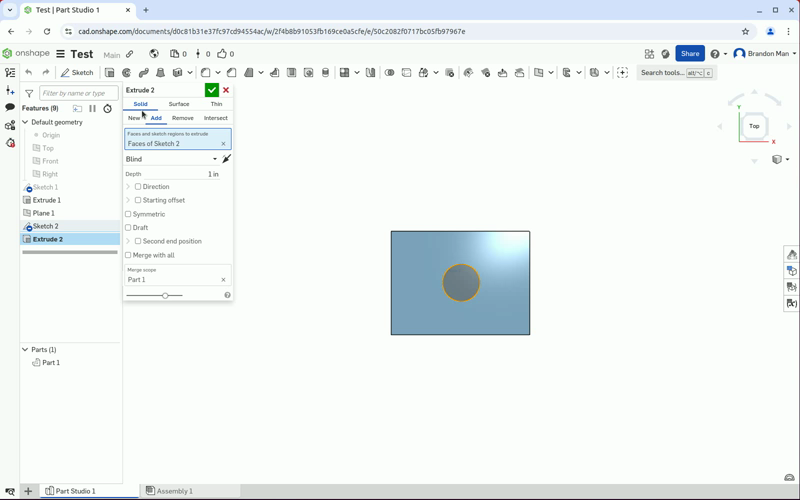
mouse_move(137, 120)
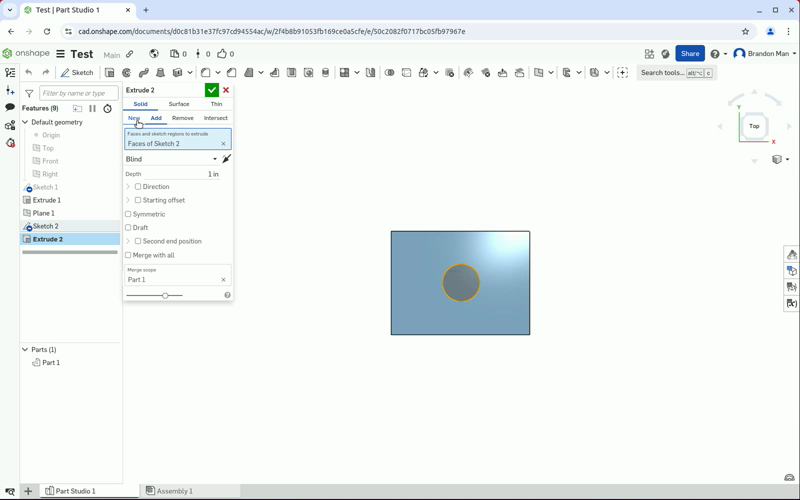
click(137, 120)
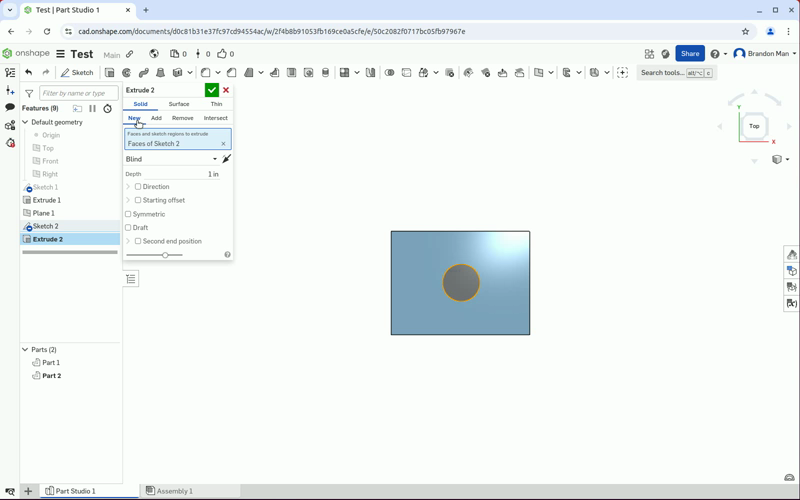
key(tab, 4)
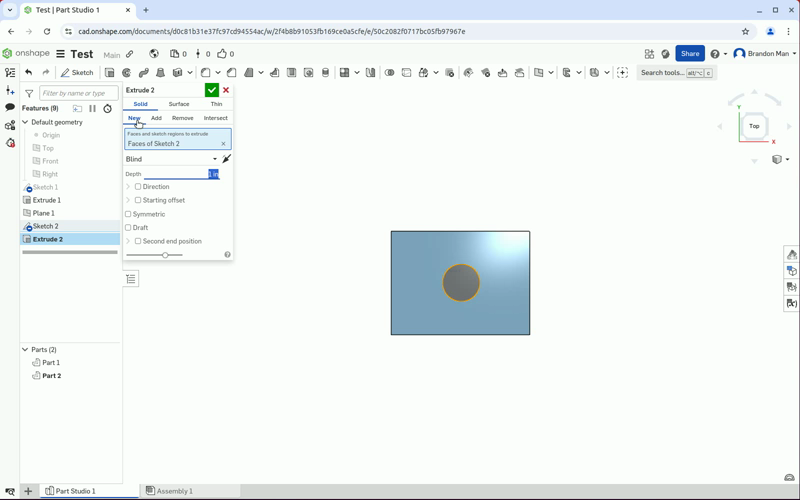
text(5.296)
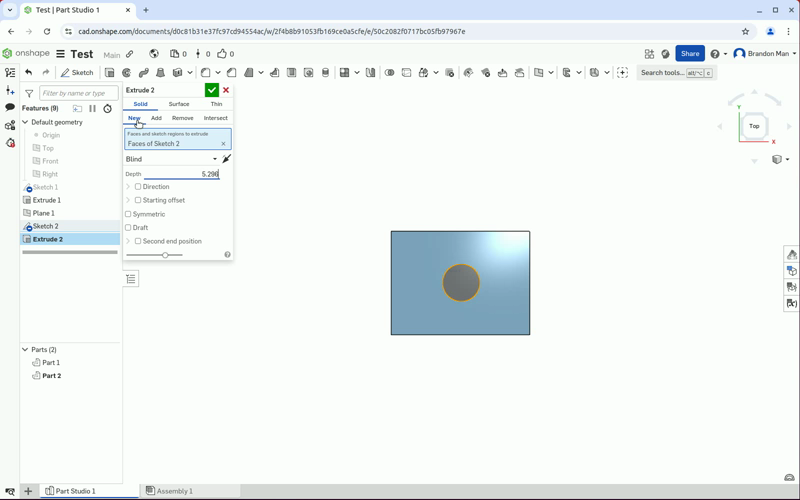
key(enter)
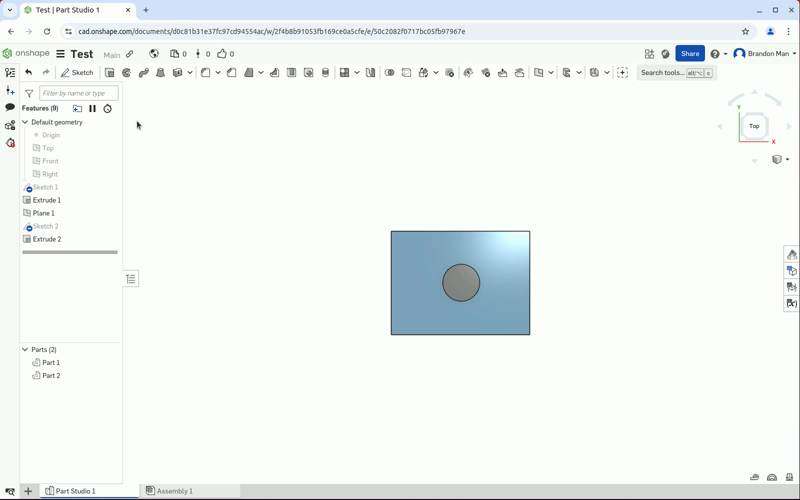
key(shift+h)
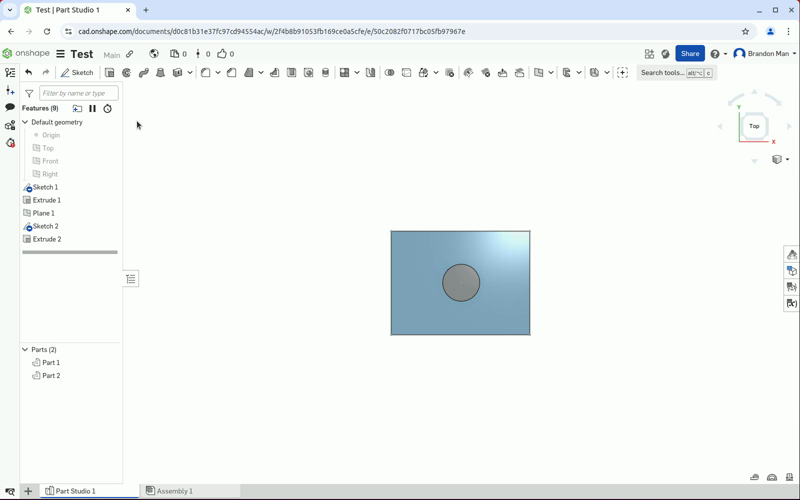
key(shift+h)
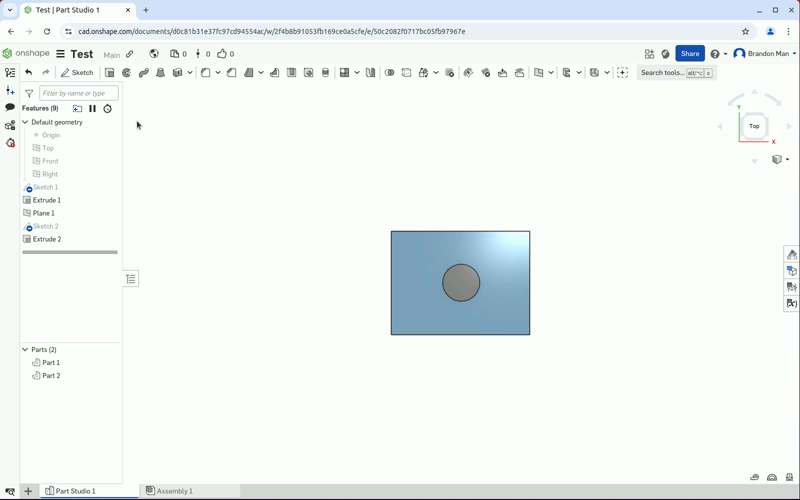
mouse_move(73, 189)
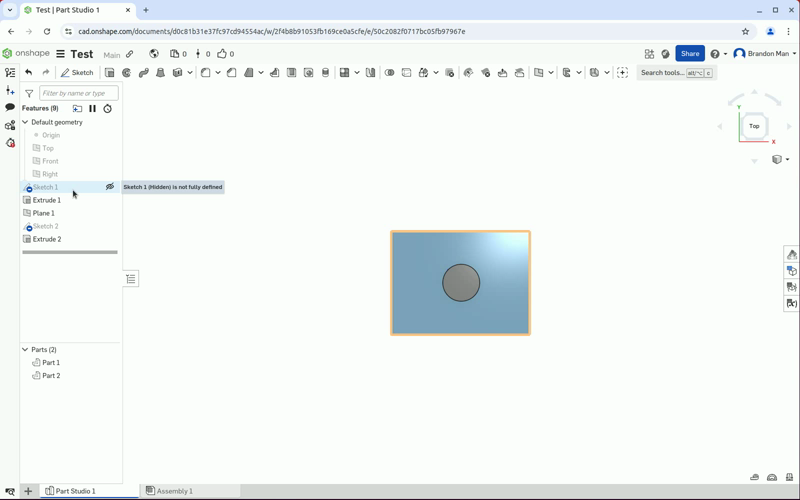
click(73, 189)
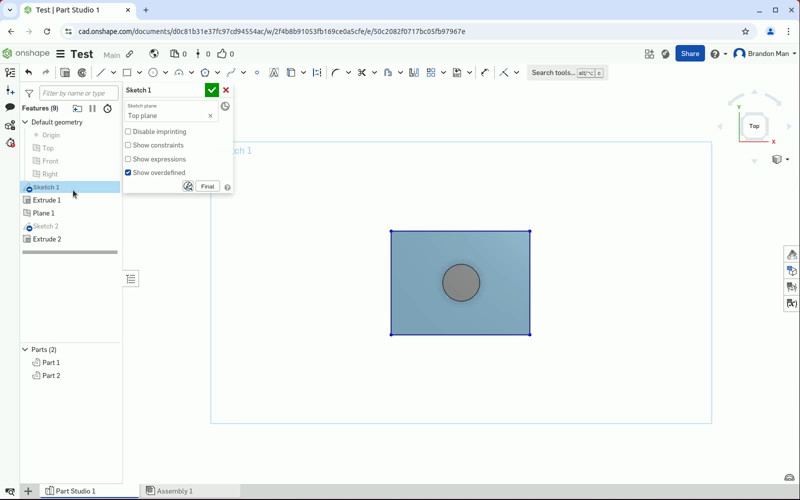
mouse_move(229, 92)
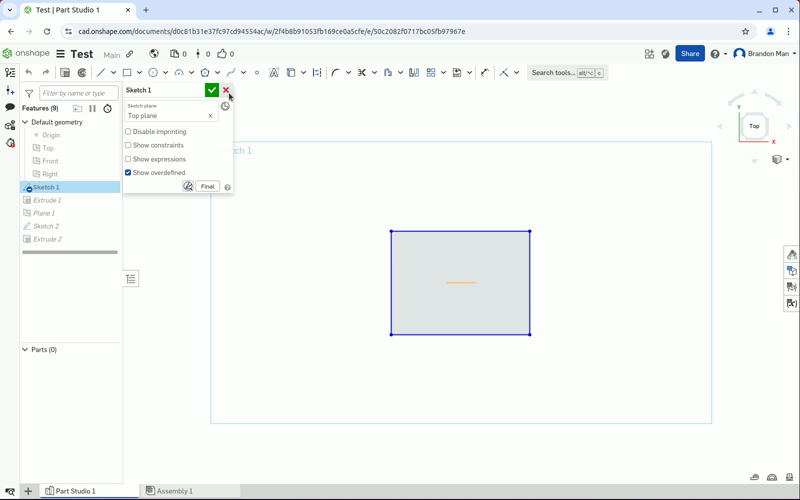
click(229, 92)
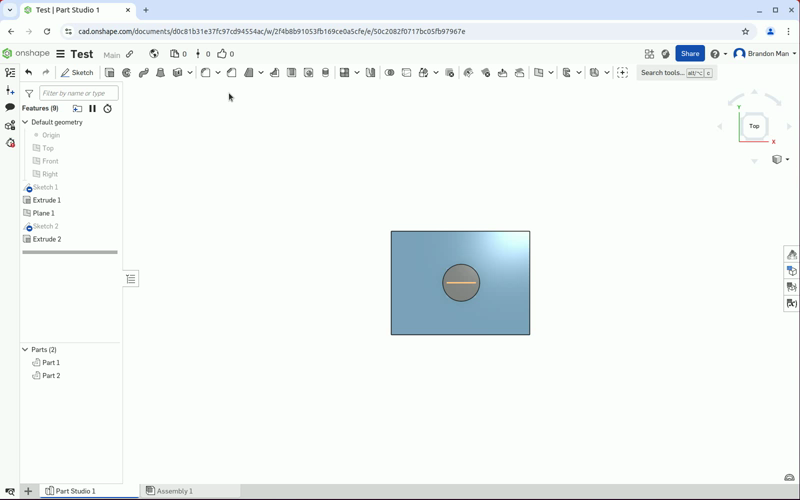
mouse_move(73, 352)
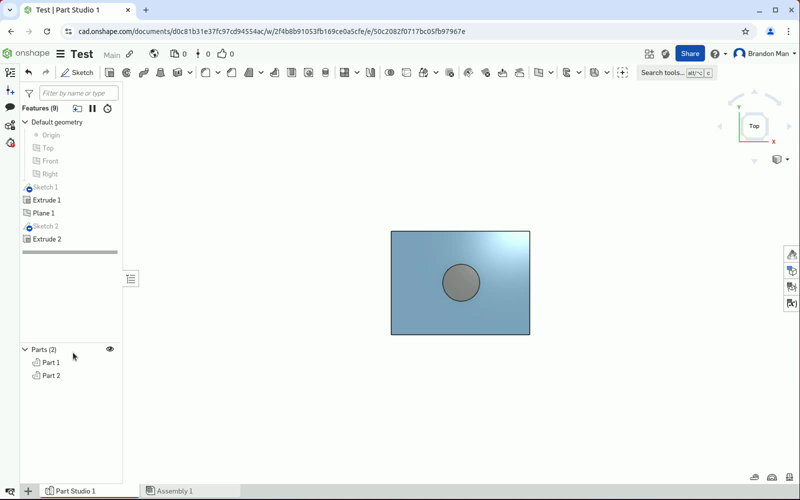
key(y)
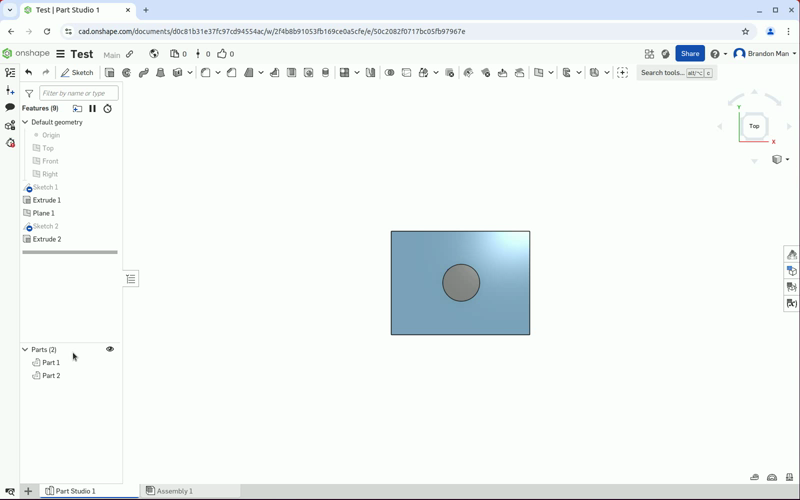
key(shift+p)
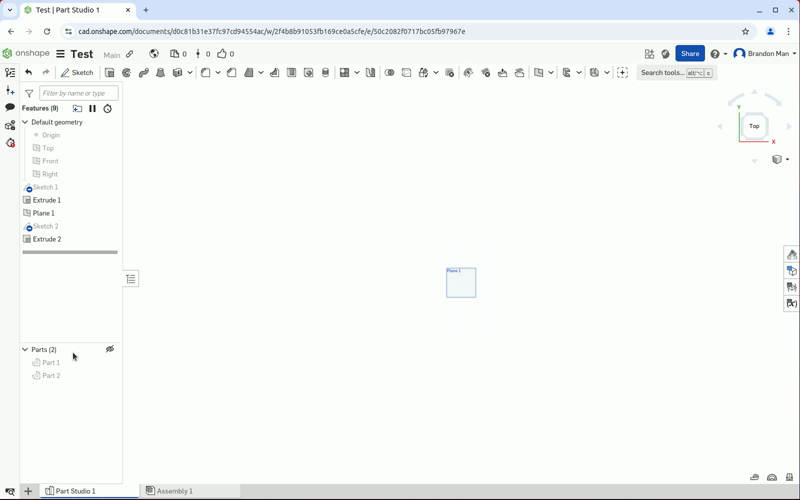
key(space)
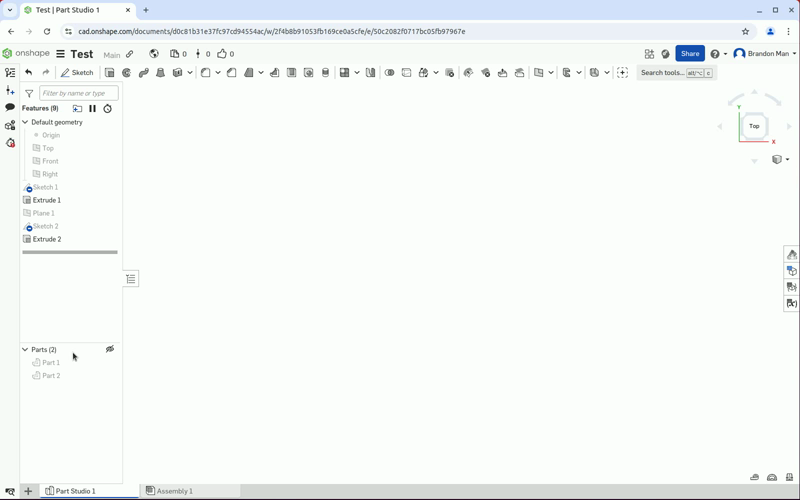
key_down(shift)
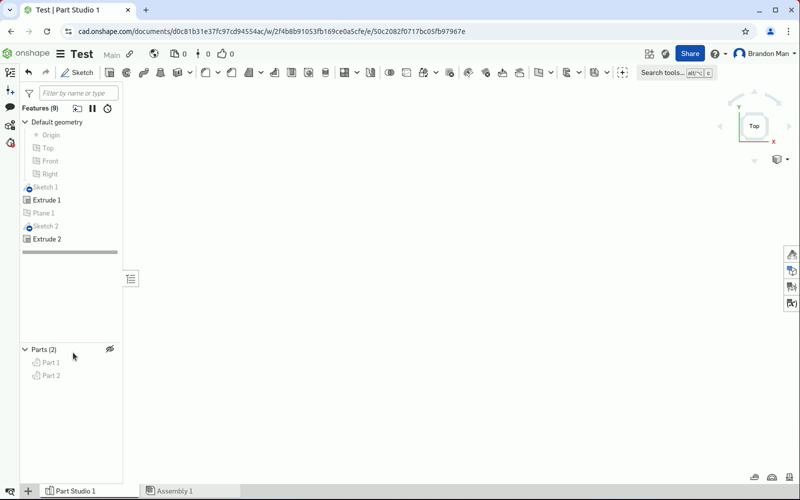
key(up)
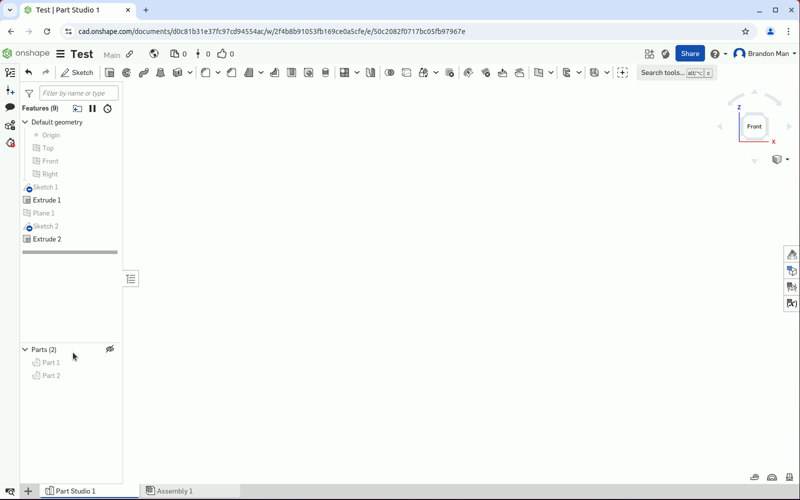
key_up(shift)
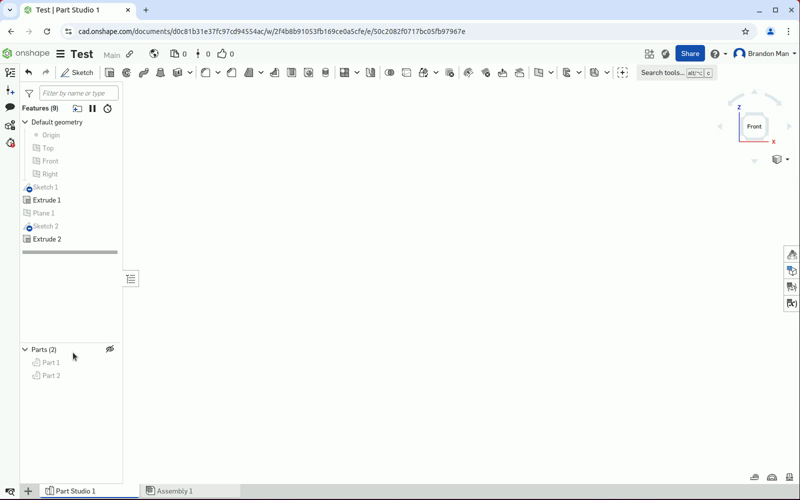
mouse_move(73, 352)
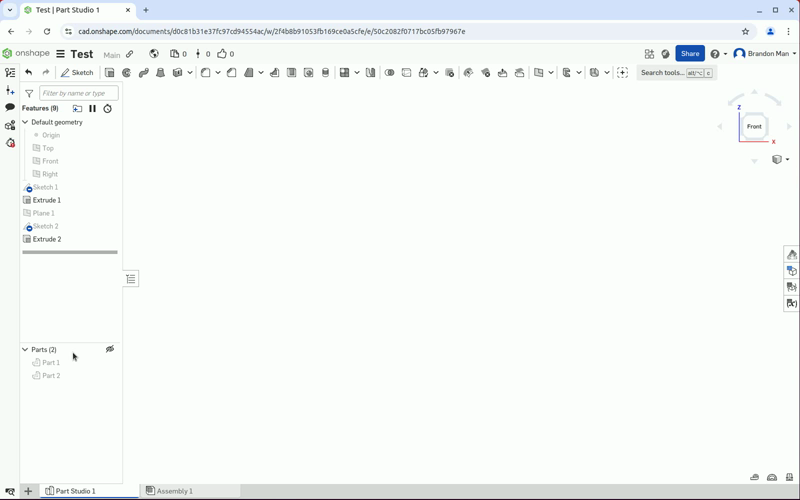
key(shift+y)
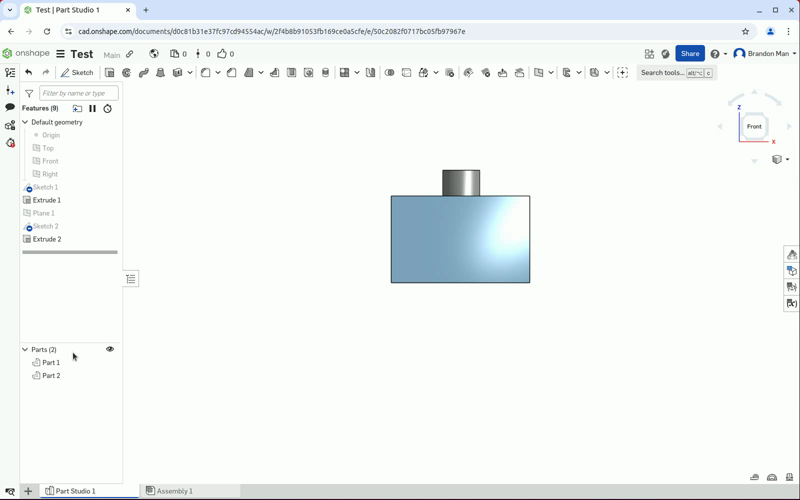
mouse_move(541, 75)
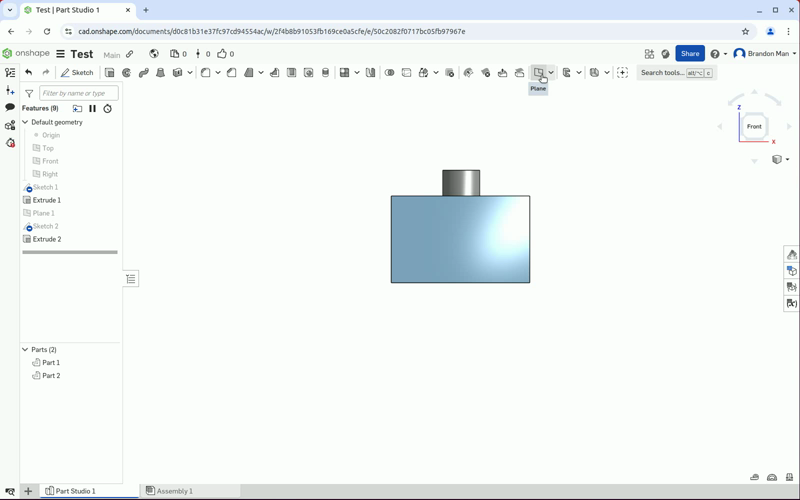
click(541, 75)
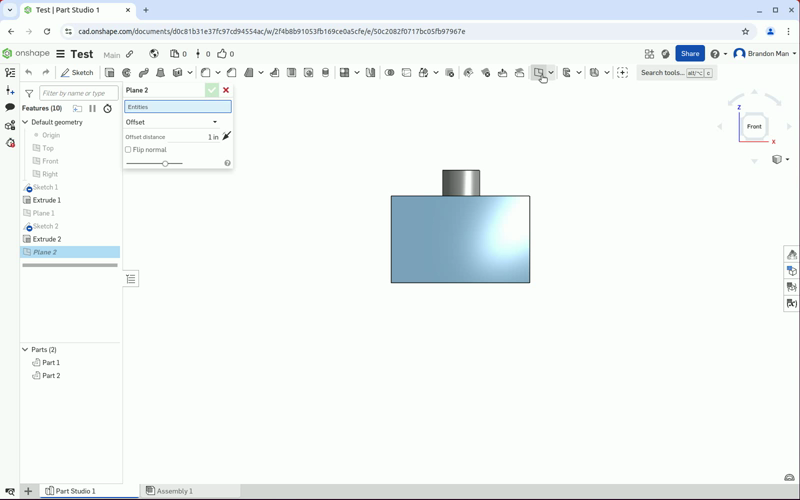
mouse_move(73, 163)
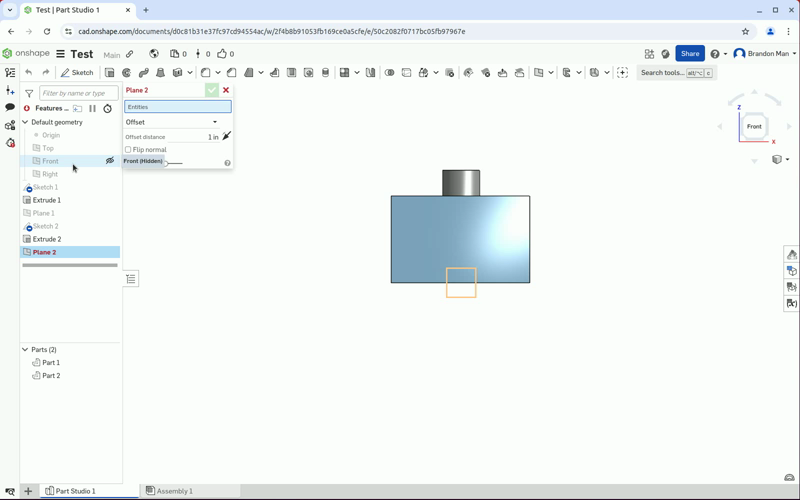
click(73, 163)
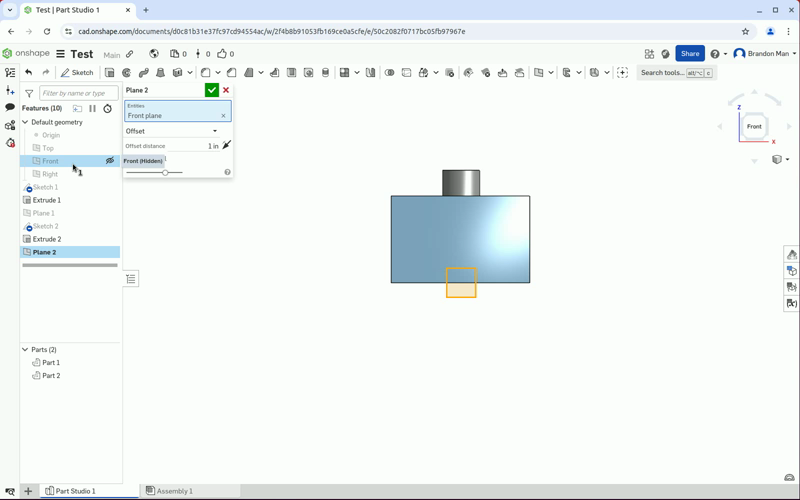
key(tab, 2)
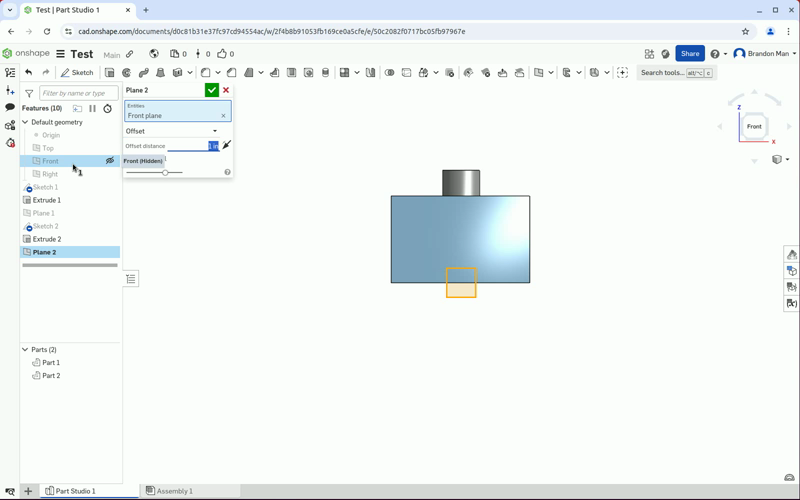
text(10.599)
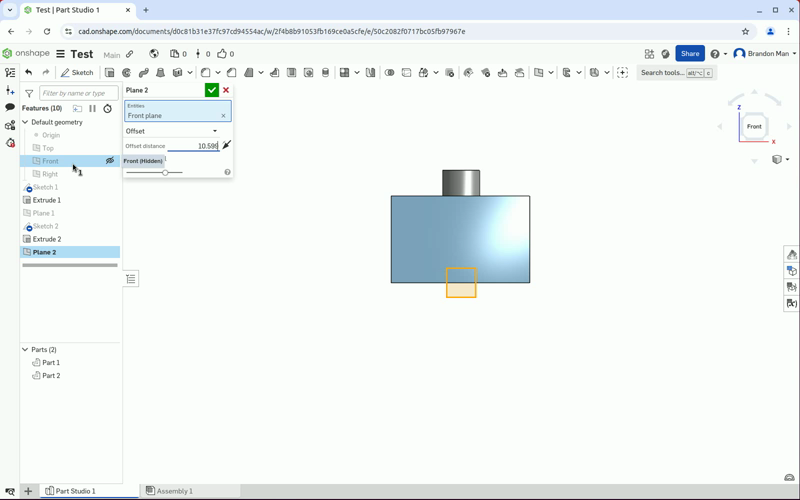
key(enter, 2)
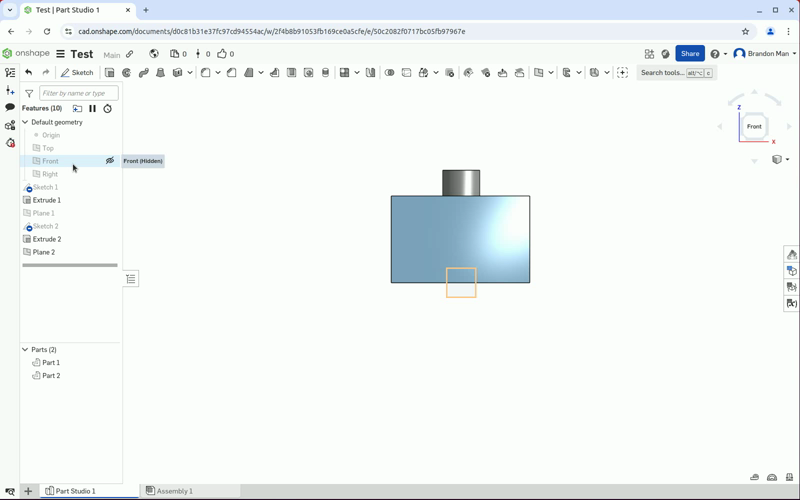
key(shift+s)
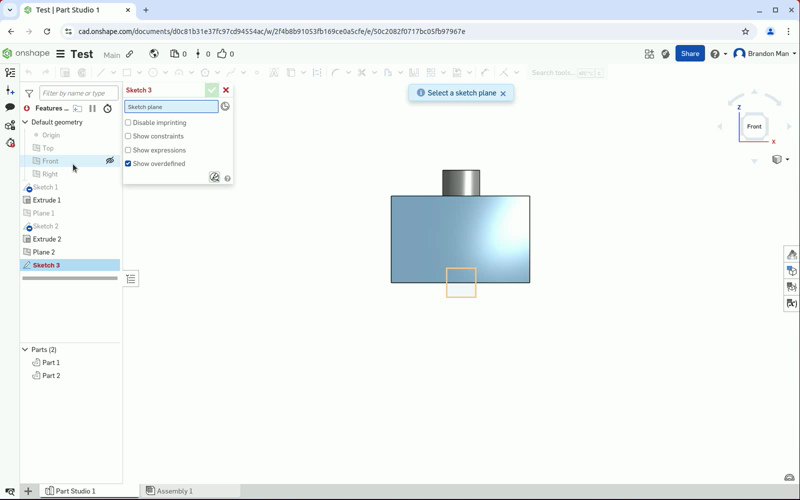
mouse_move(73, 254)
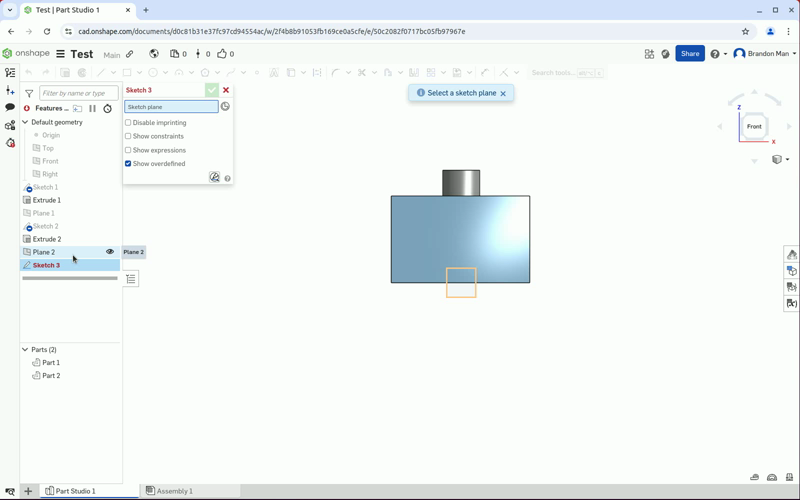
click(73, 254)
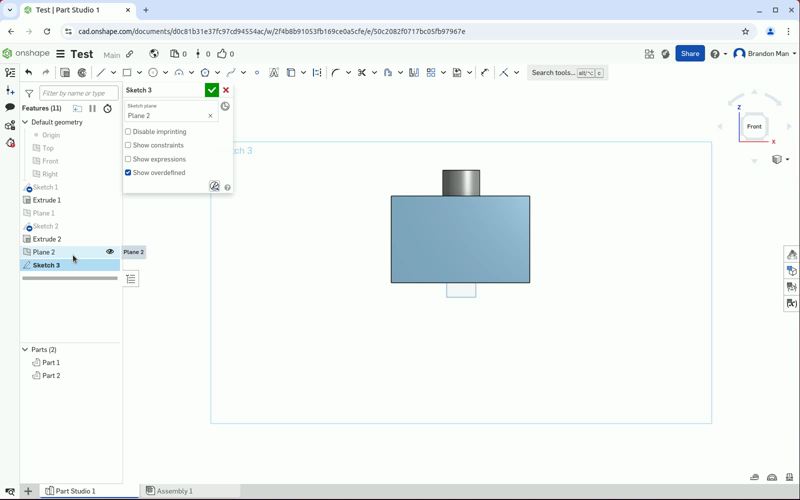
mouse_move(73, 352)
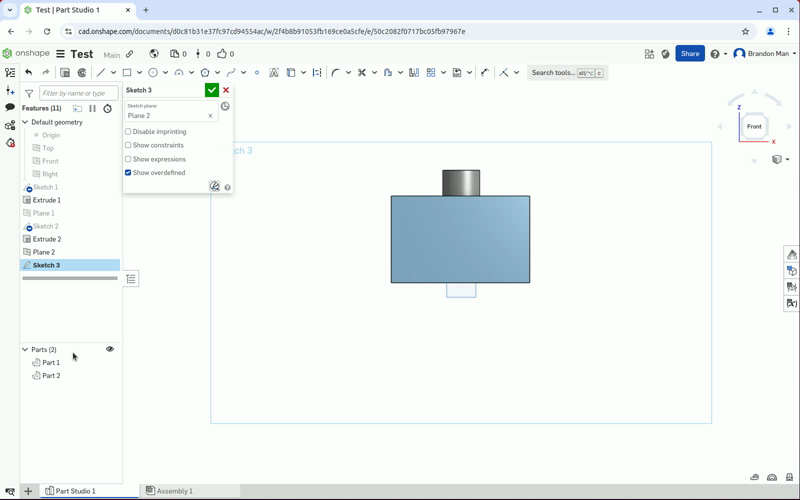
key(y)
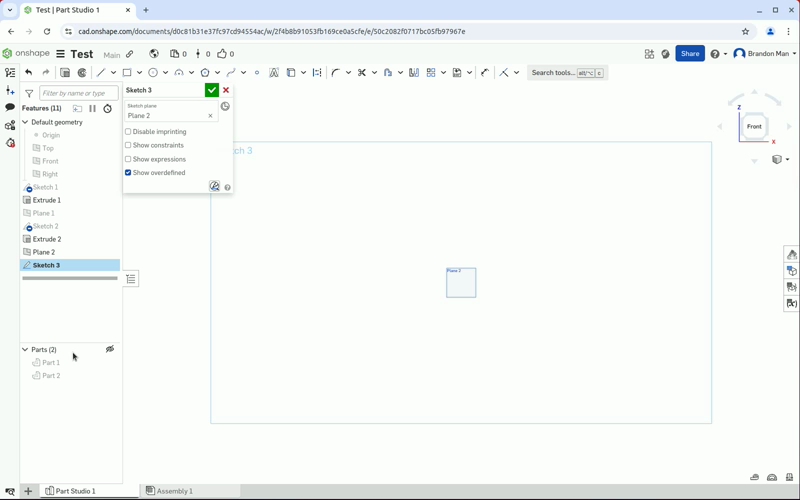
key(l)
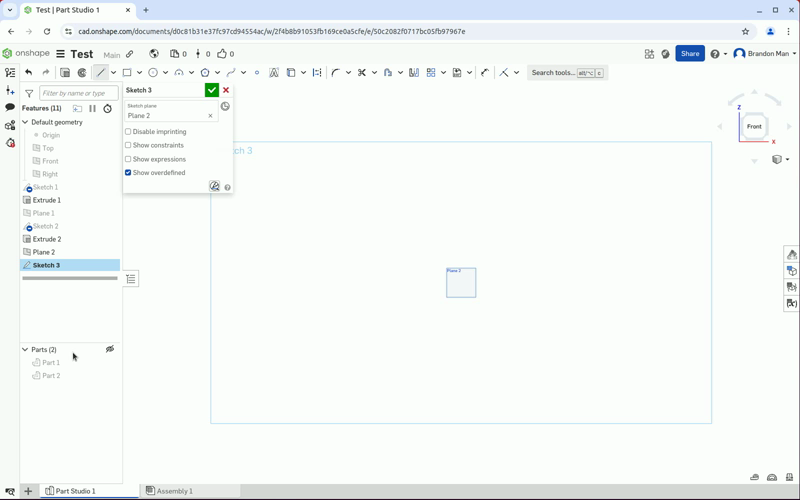
key_down(shift)
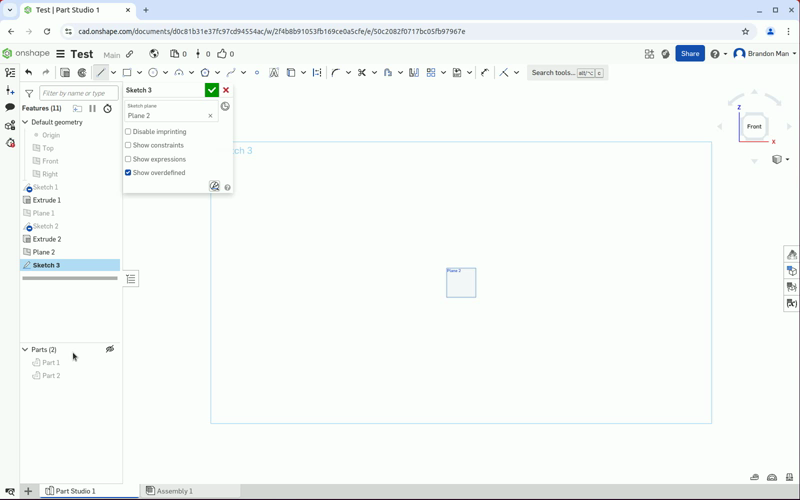
mouse_move(443, 250)
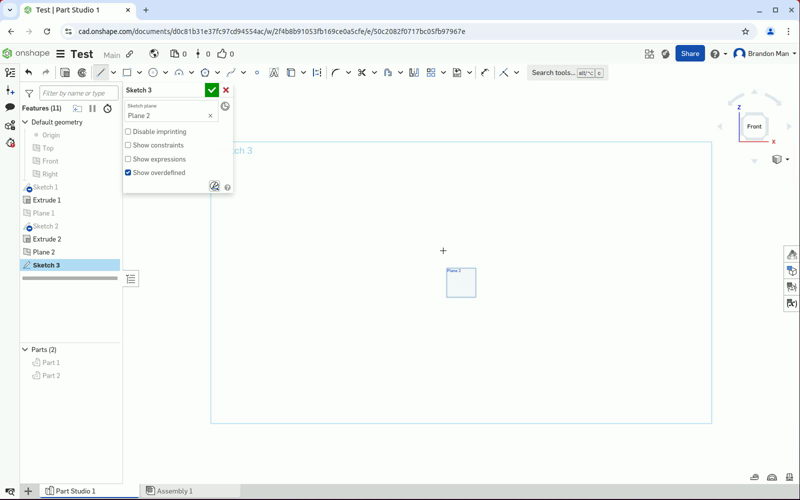
click(443, 250)
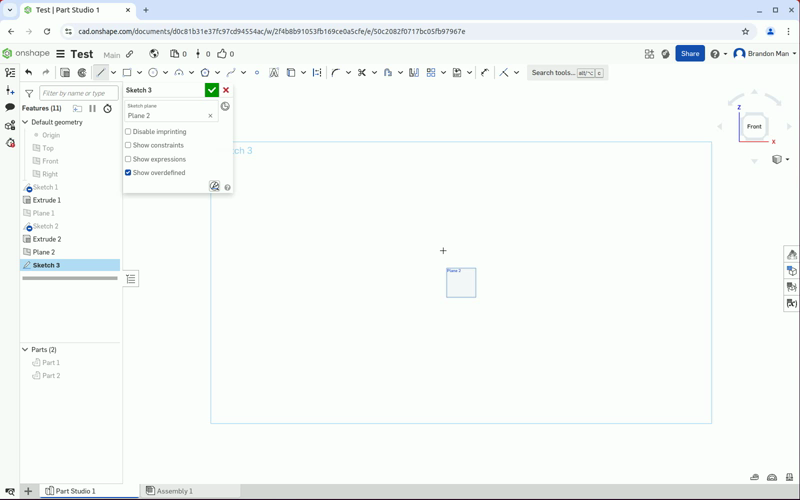
key_up(shift)
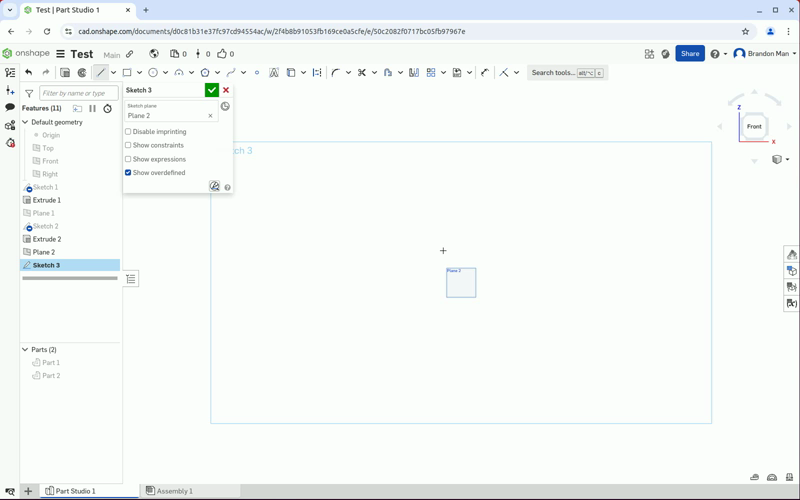
key_down(shift)
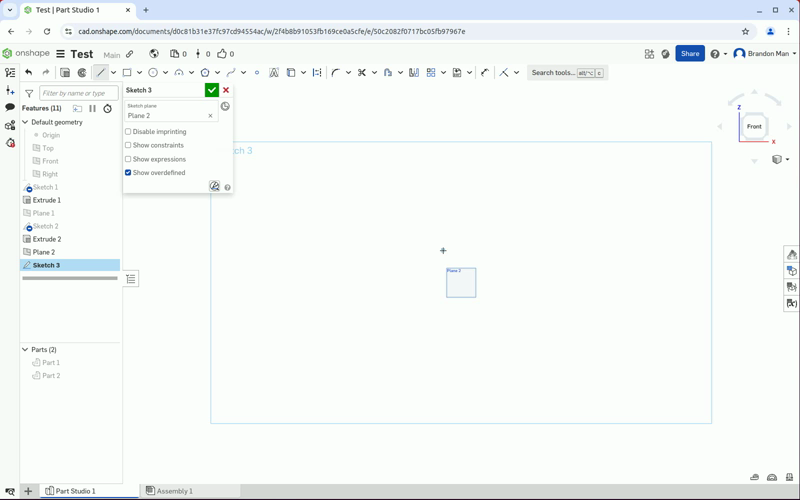
mouse_move(473, 250)
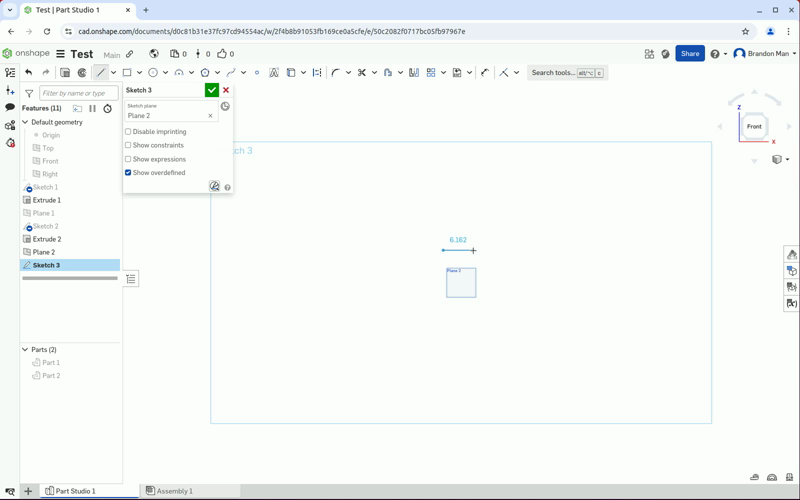
mouse_move(461, 260)
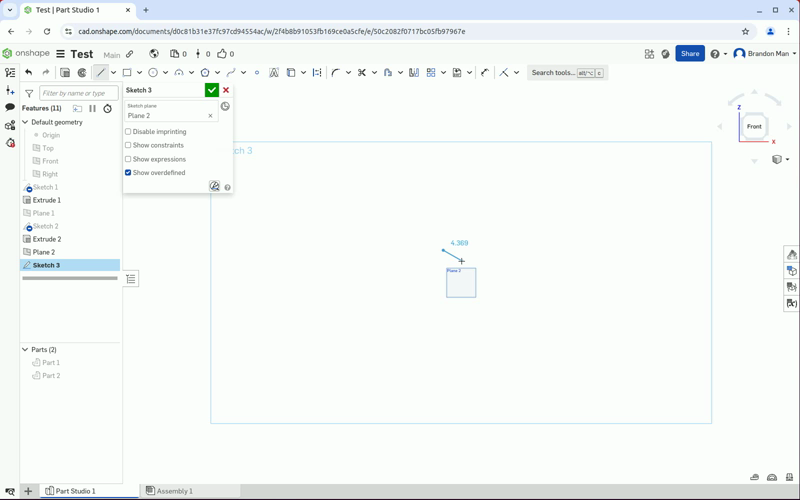
click(461, 260)
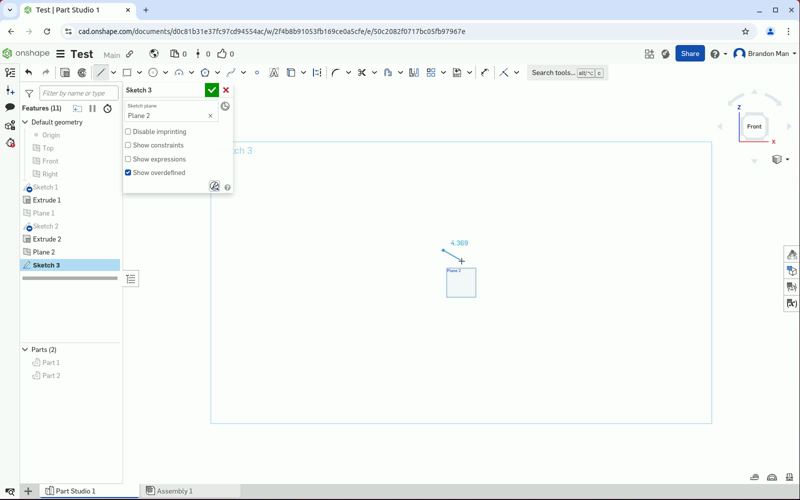
key_up(shift)
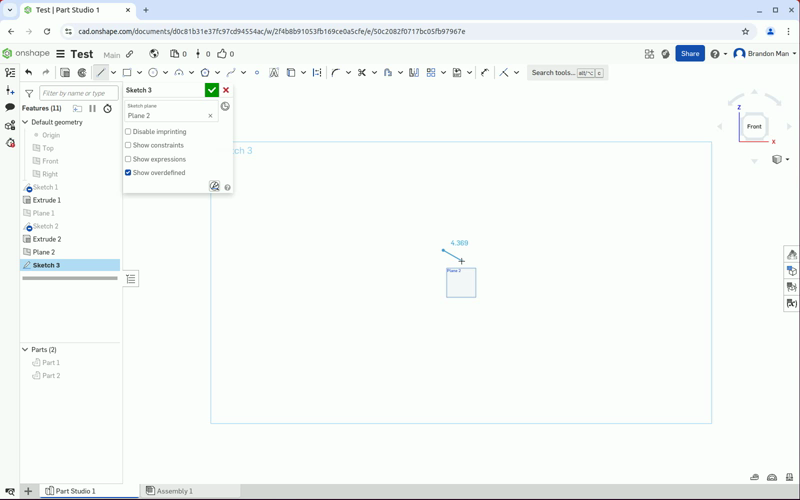
key_down(shift)
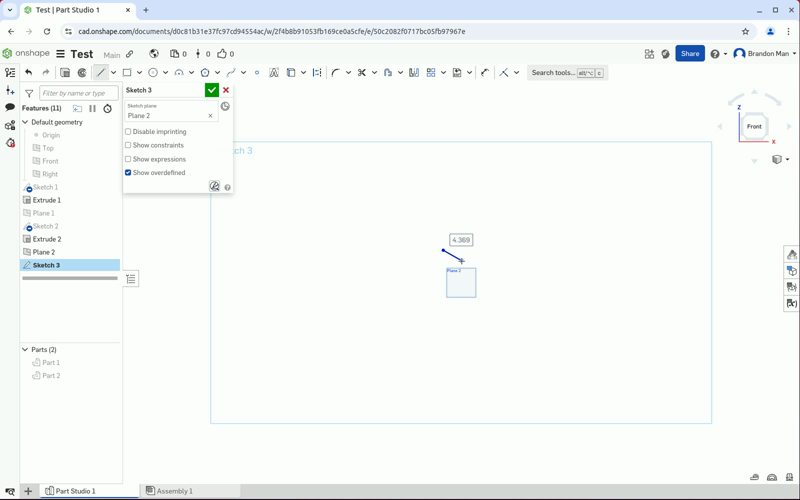
mouse_move(492, 260)
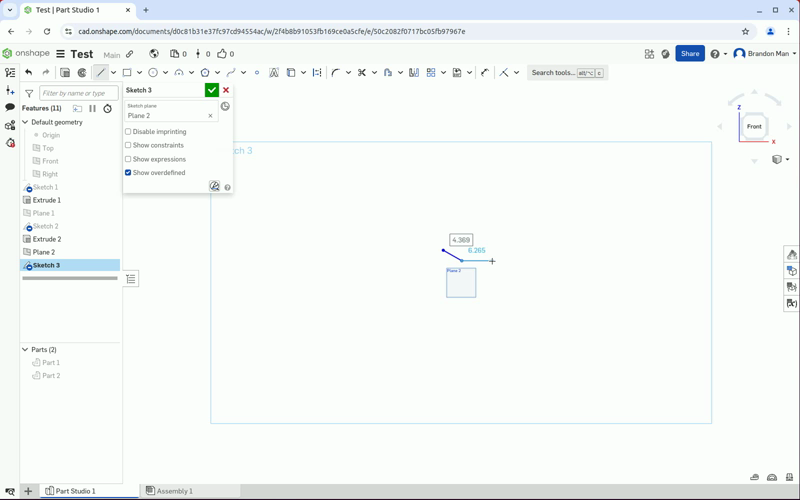
mouse_move(480, 250)
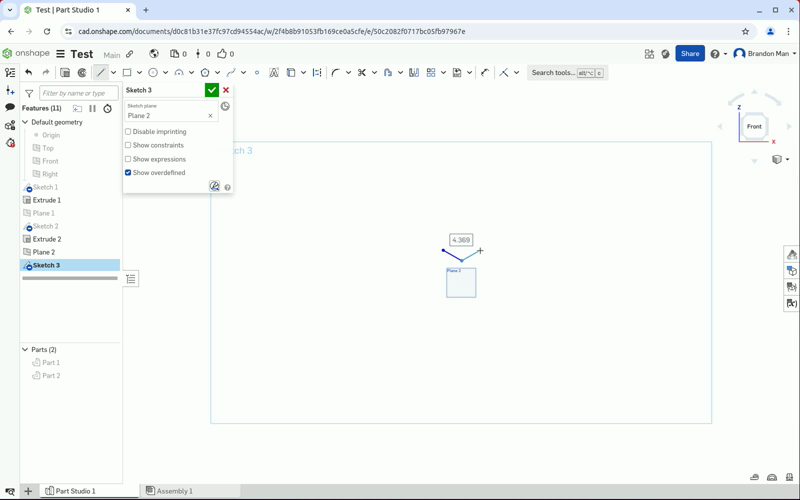
click(480, 250)
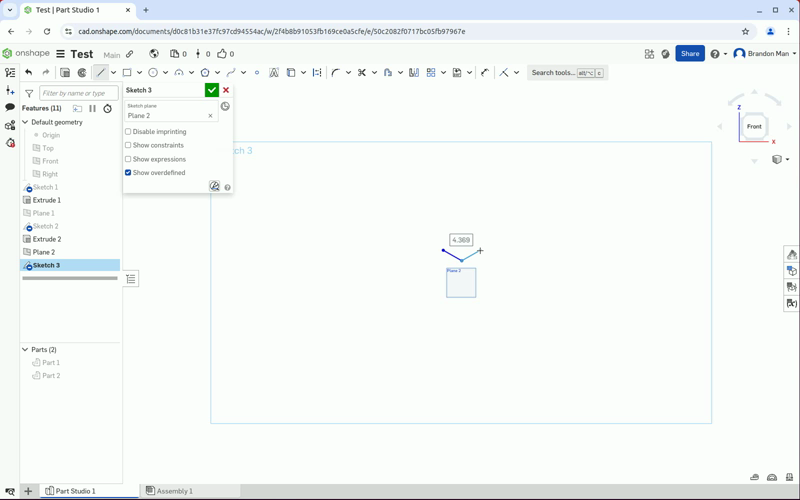
key_up(shift)
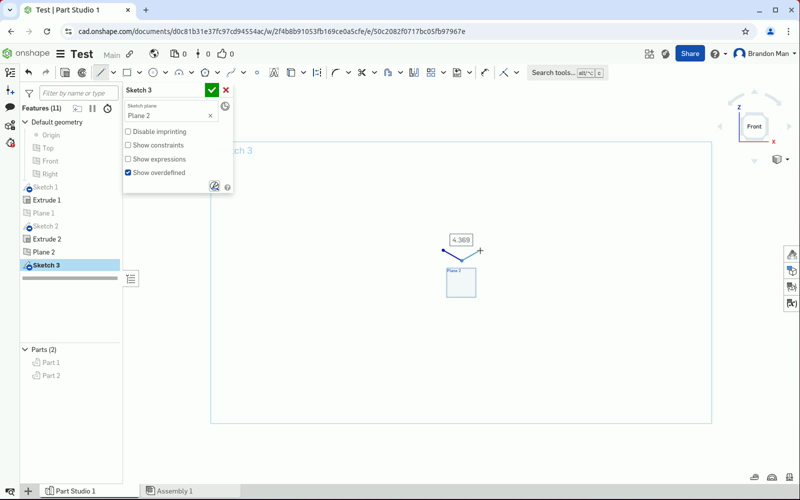
key_down(shift)
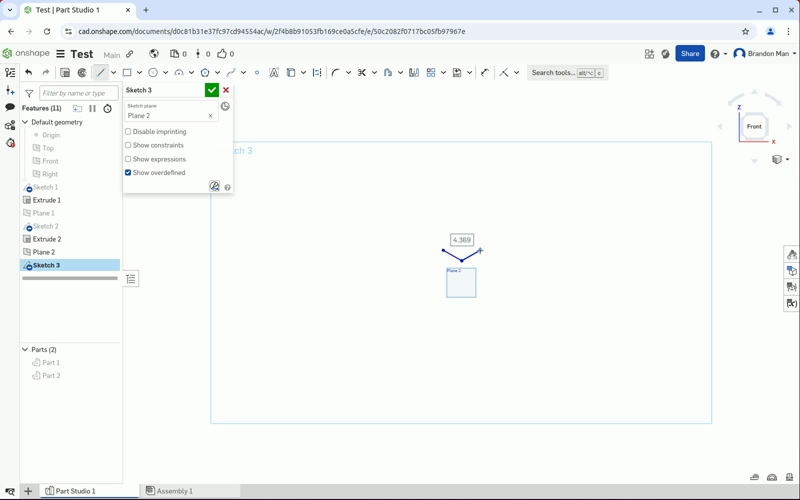
mouse_move(510, 250)
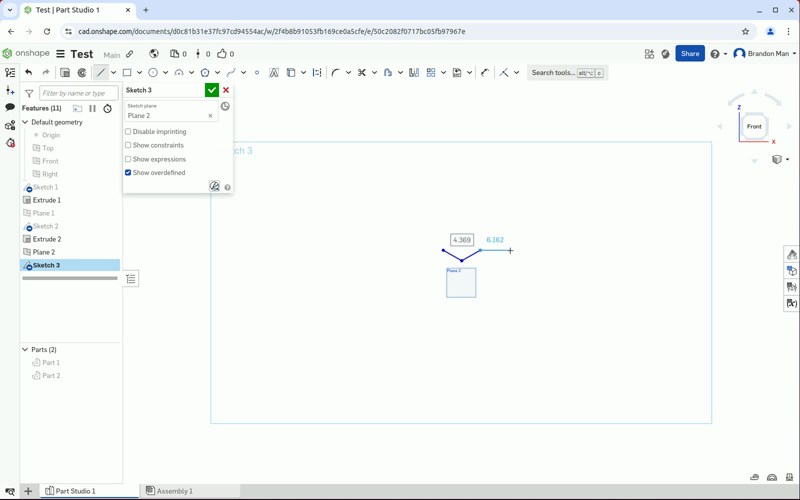
mouse_move(480, 228)
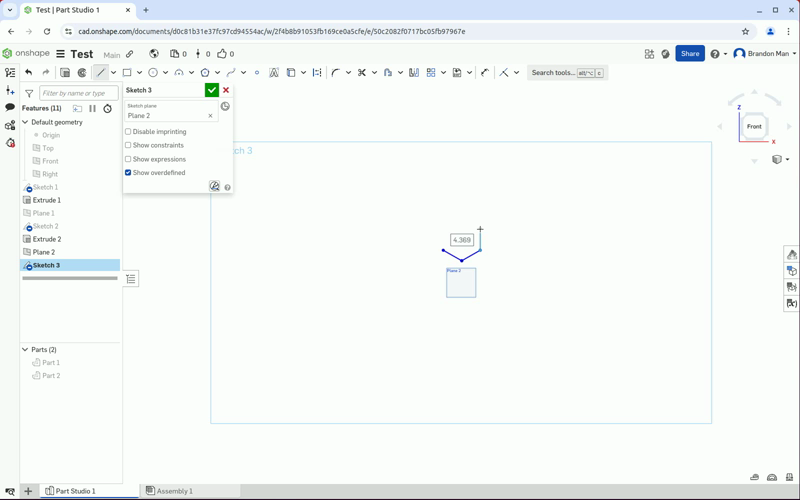
click(480, 228)
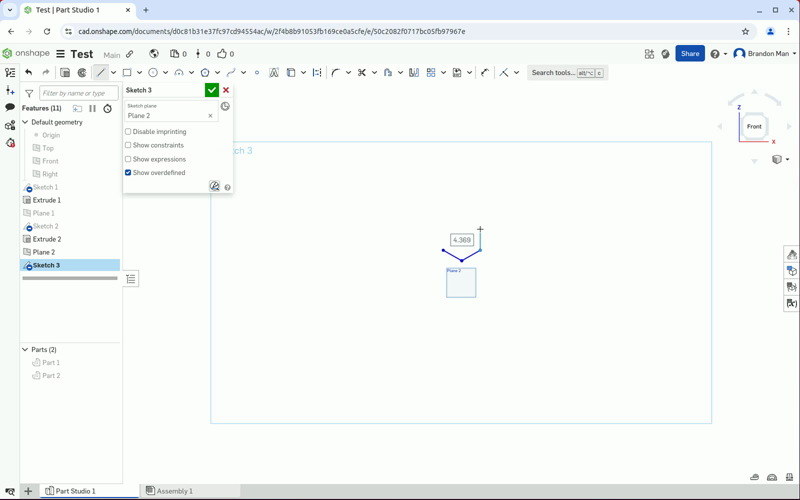
key_up(shift)
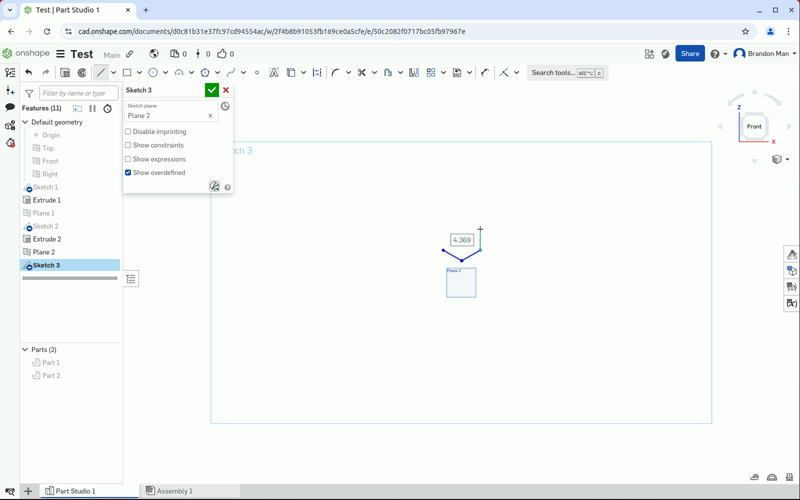
key_down(shift)
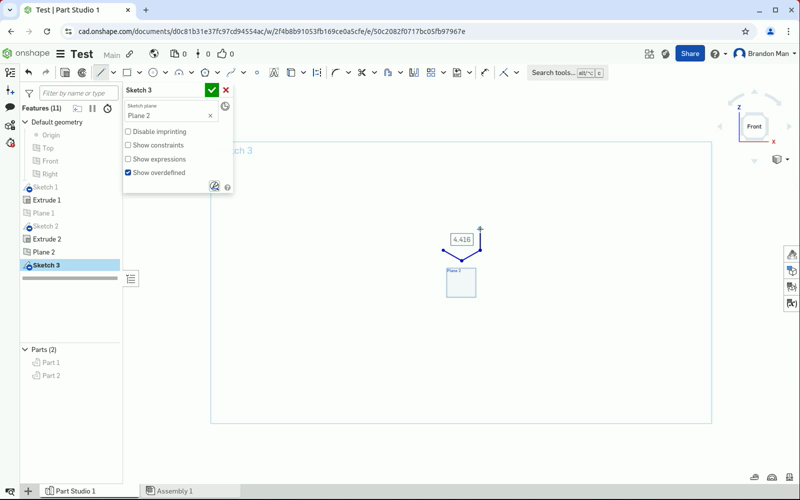
mouse_move(510, 228)
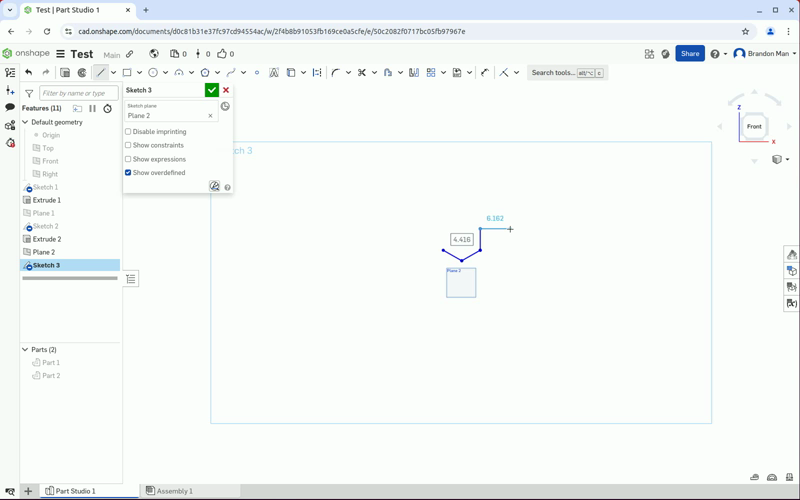
mouse_move(461, 218)
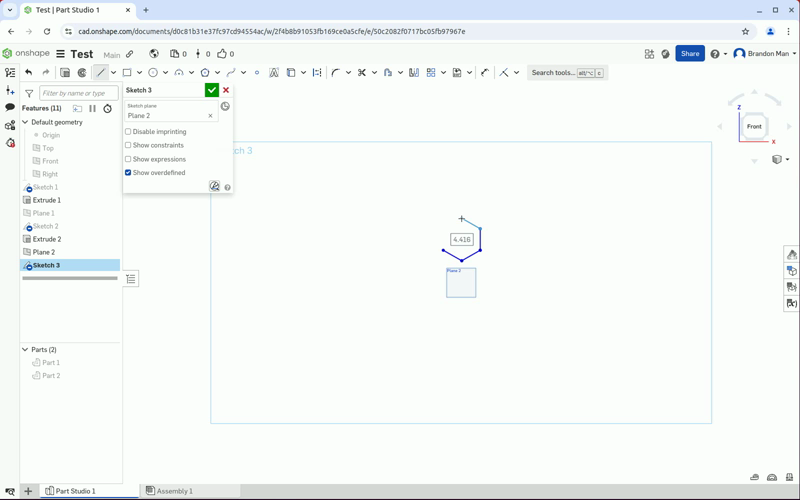
click(461, 218)
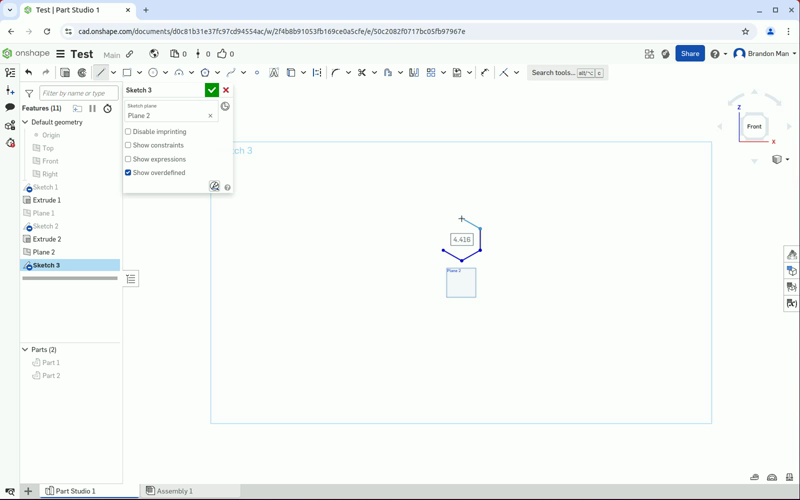
key_up(shift)
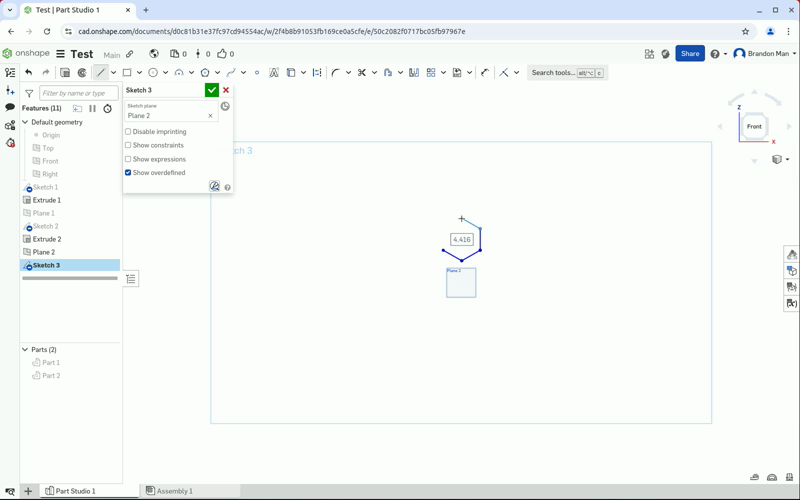
key_down(shift)
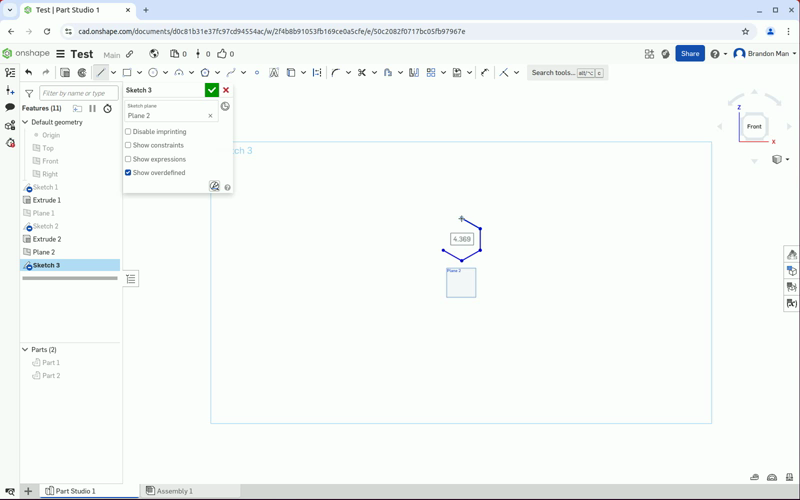
mouse_move(492, 218)
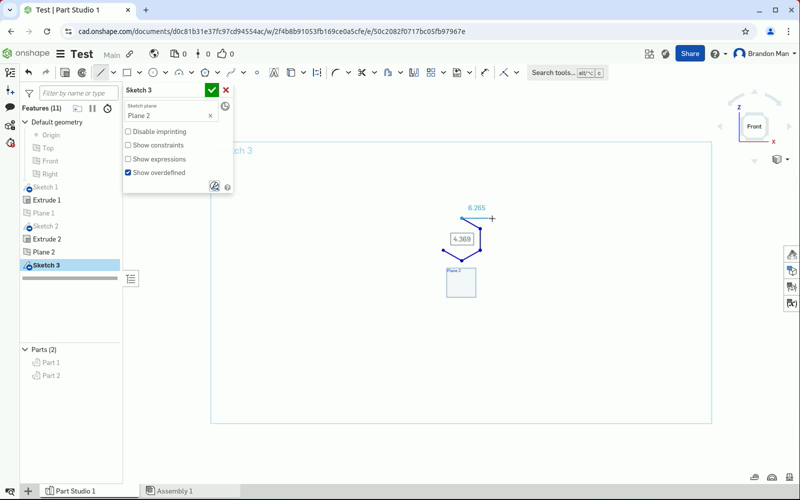
mouse_move(443, 228)
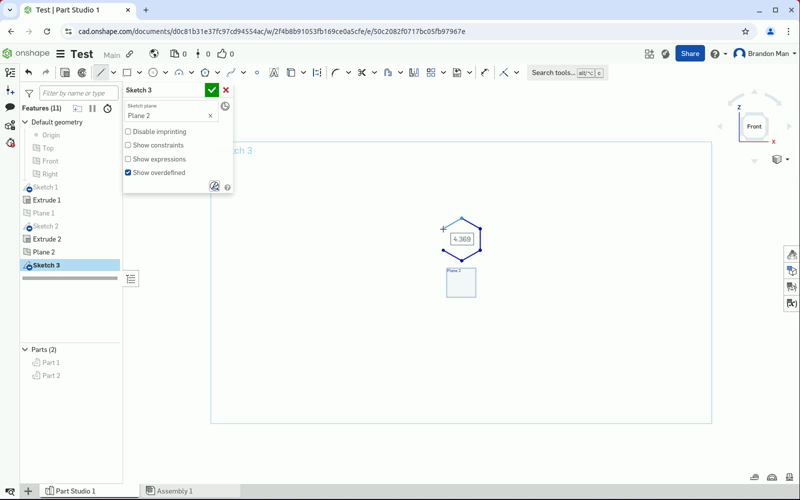
click(443, 228)
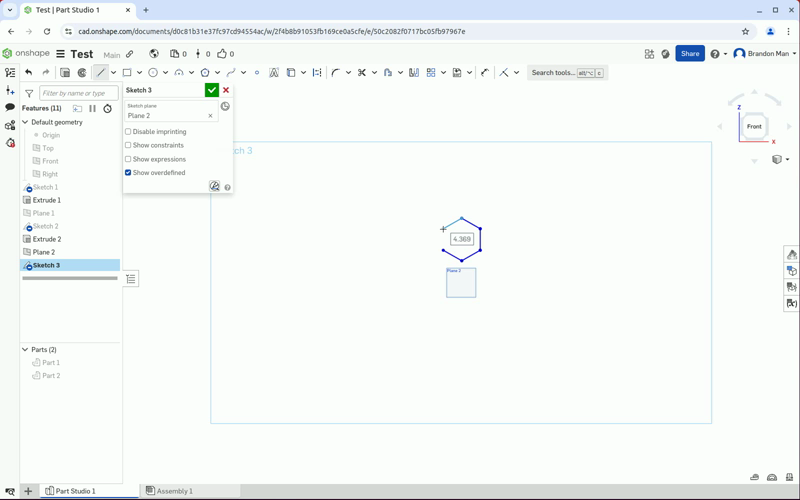
key_up(shift)
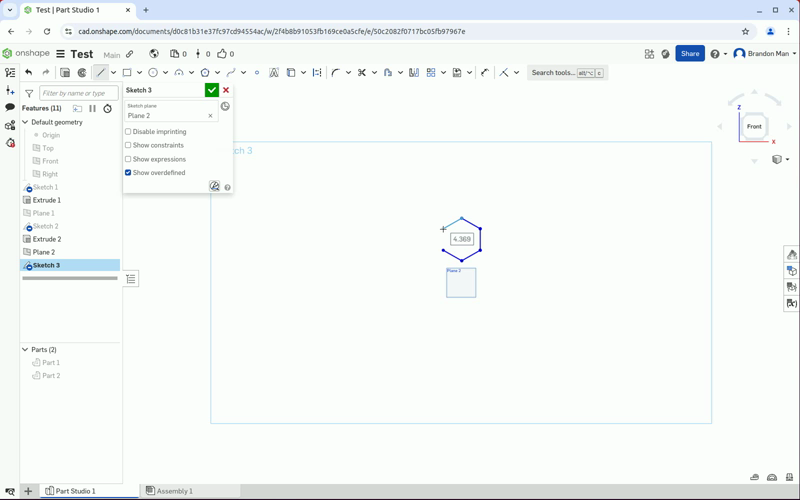
mouse_move(473, 228)
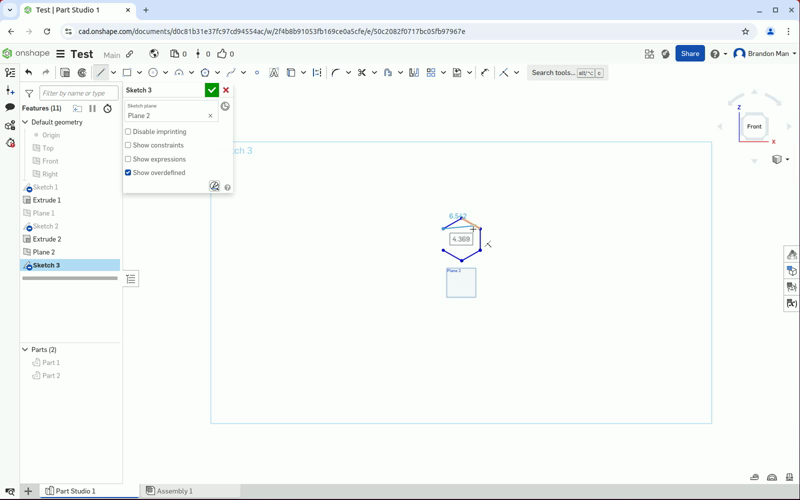
key_down(shift)
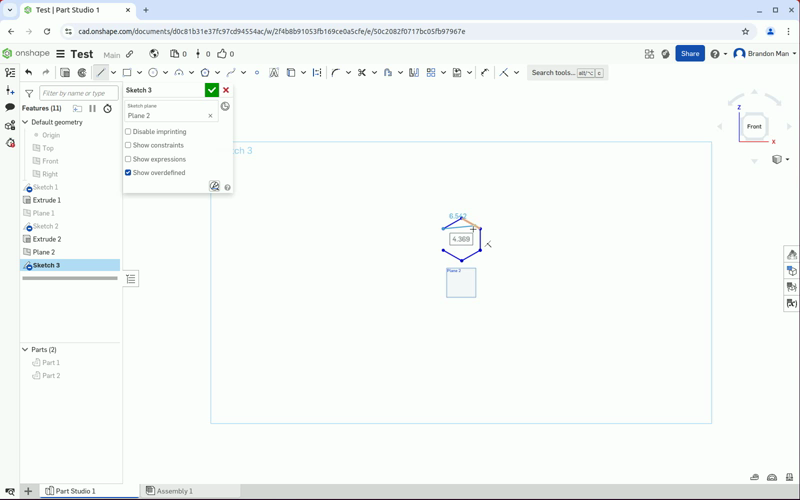
mouse_move(443, 250)
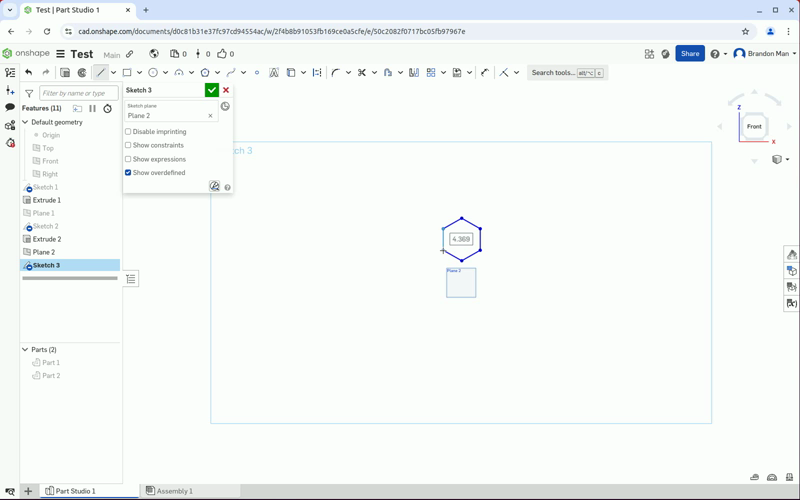
key_up(shift)
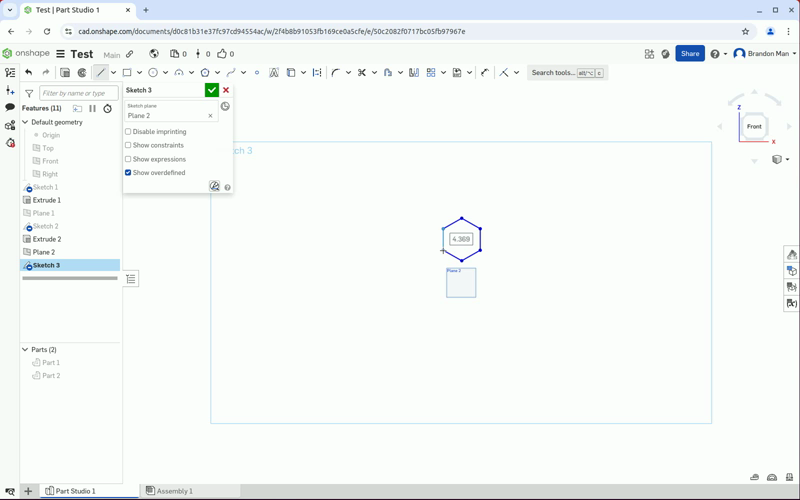
click(443, 250)
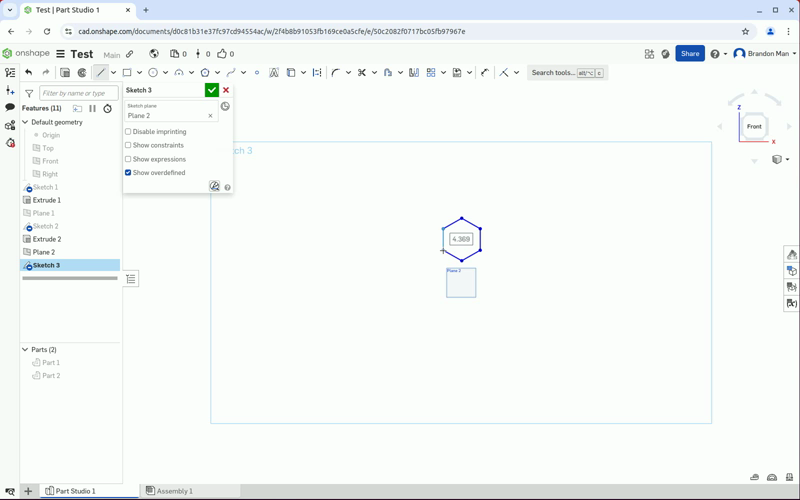
key(esc)
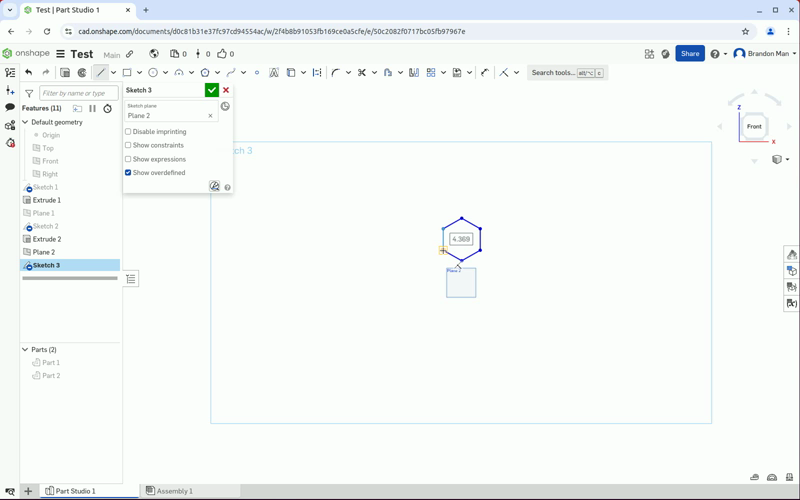
mouse_move(465, 246)
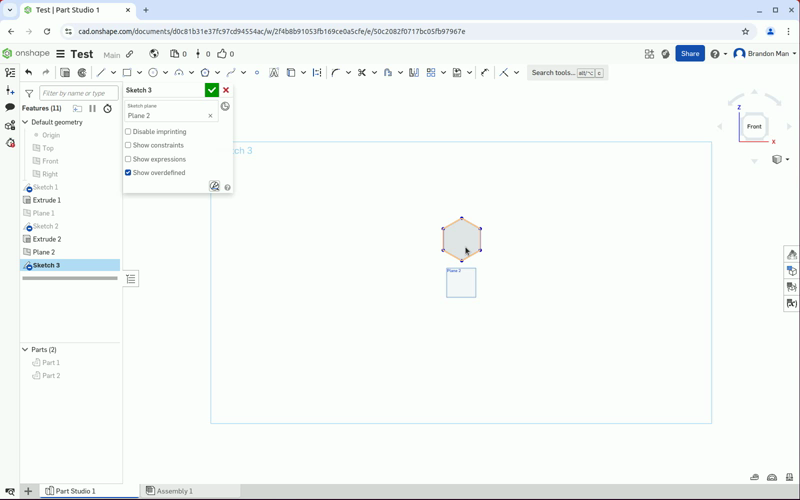
scroll(6)
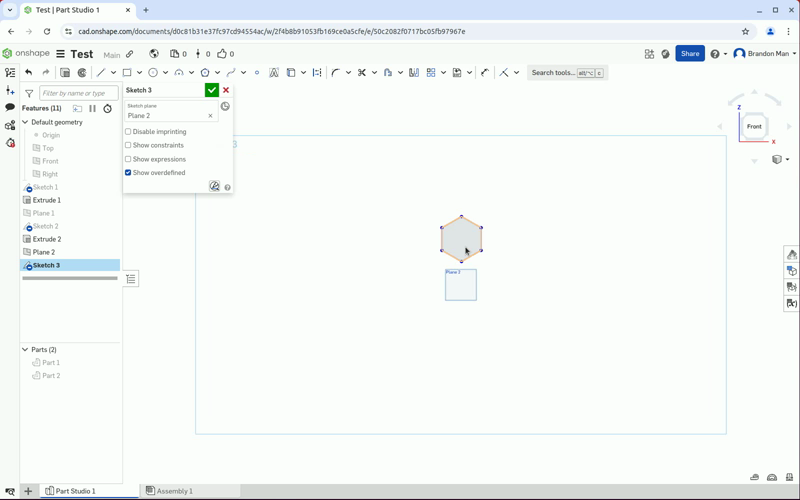
scroll(6)
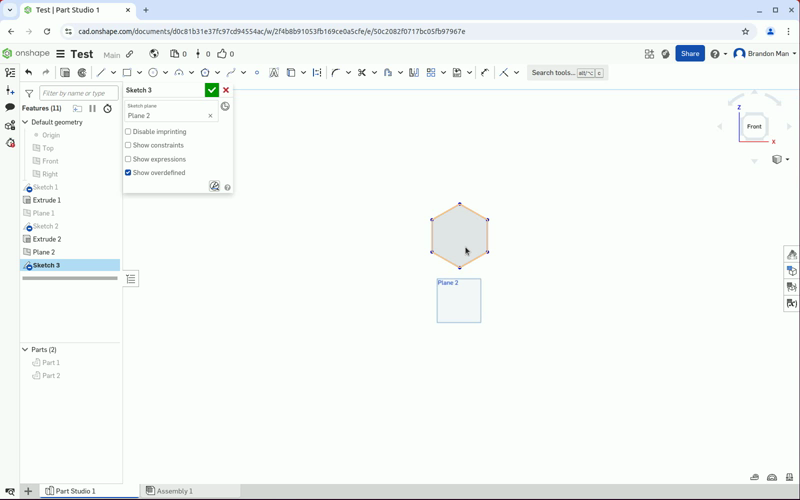
scroll(6)
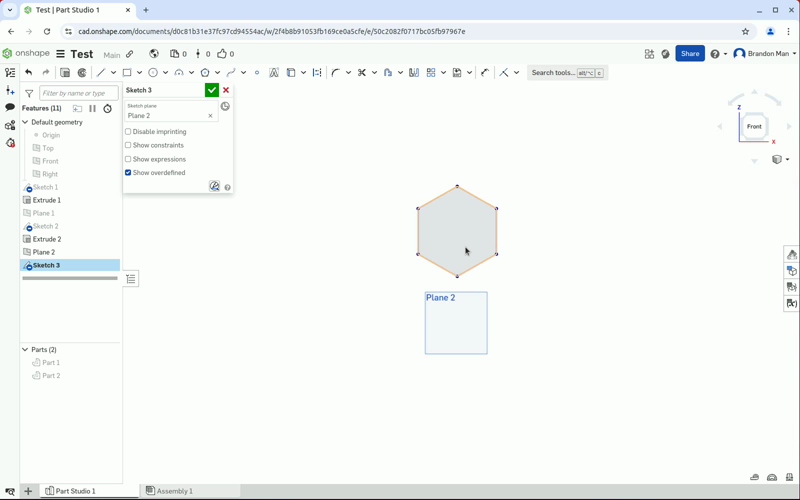
scroll(6)
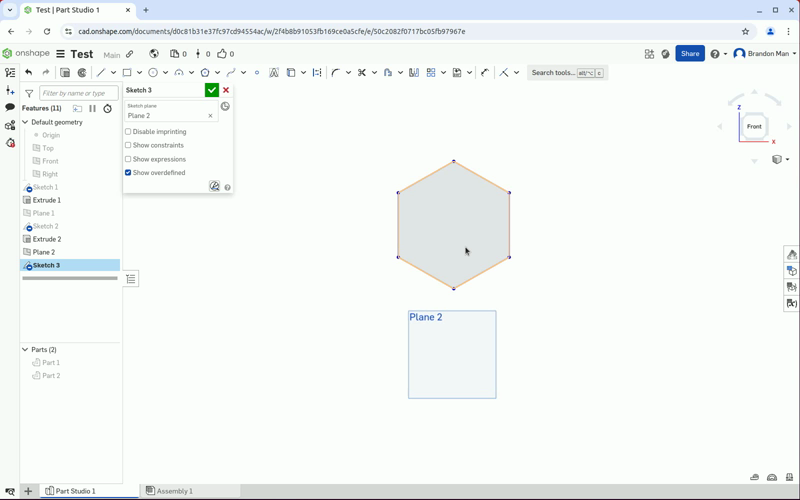
scroll(6)
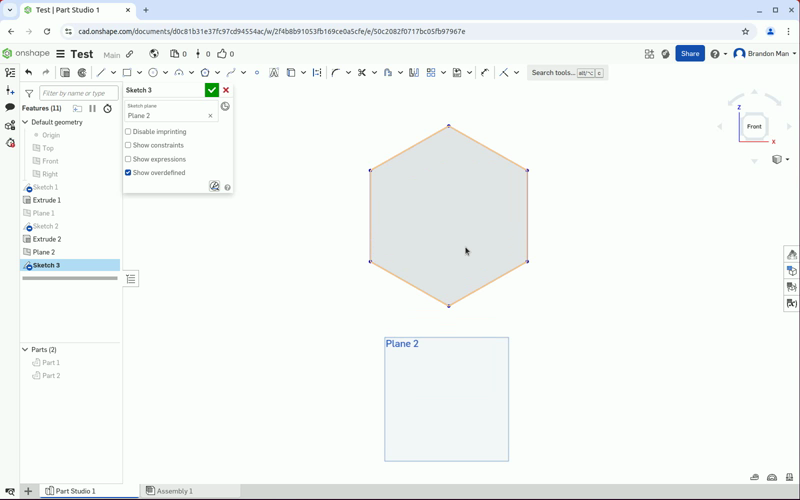
scroll(6)
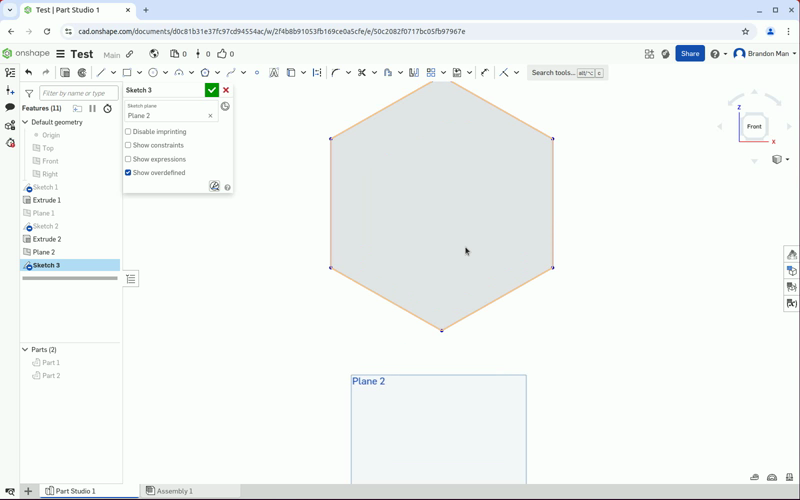
scroll(6)
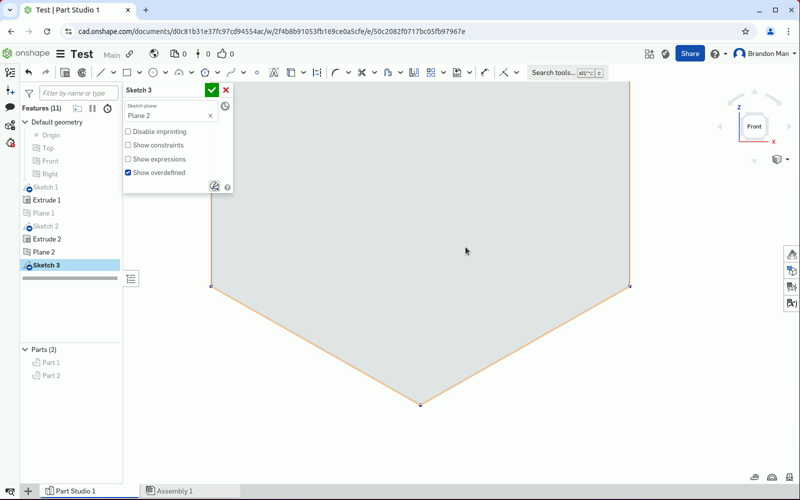
click(465, 246)
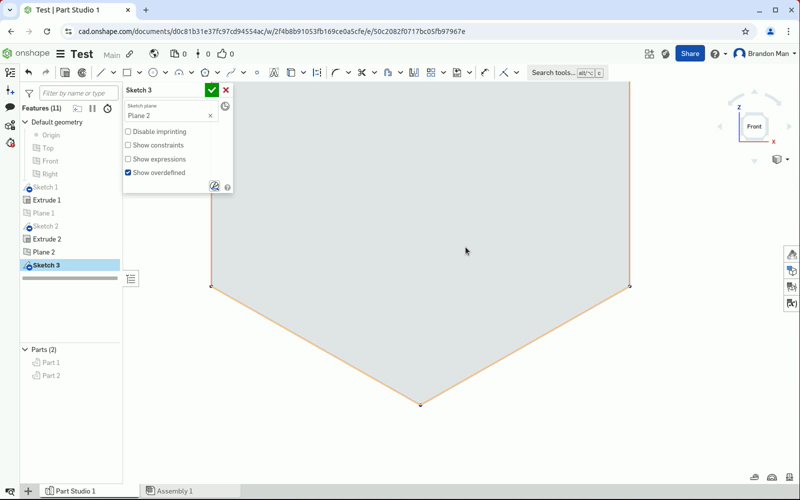
scroll(-6)
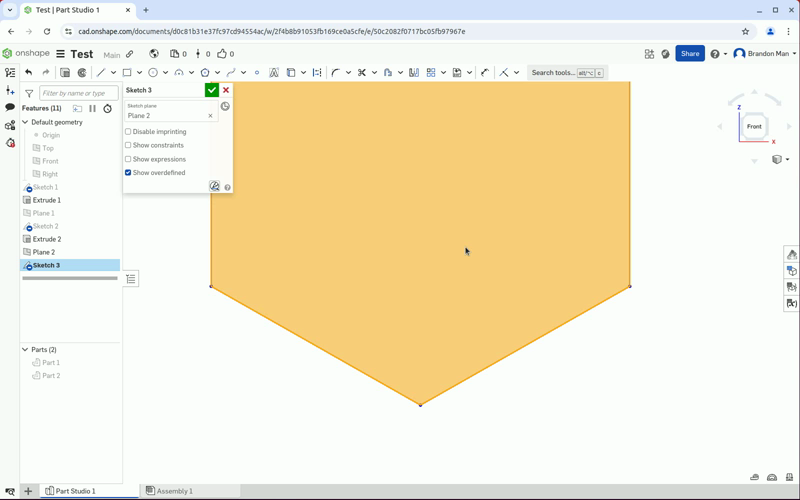
scroll(-6)
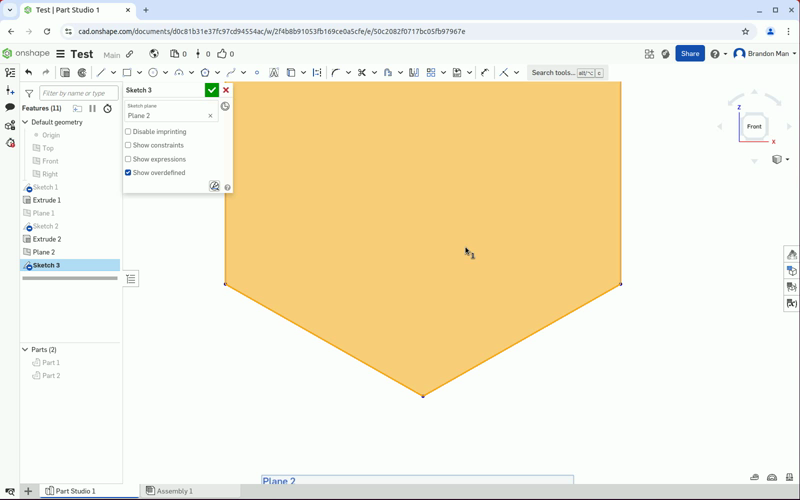
scroll(-6)
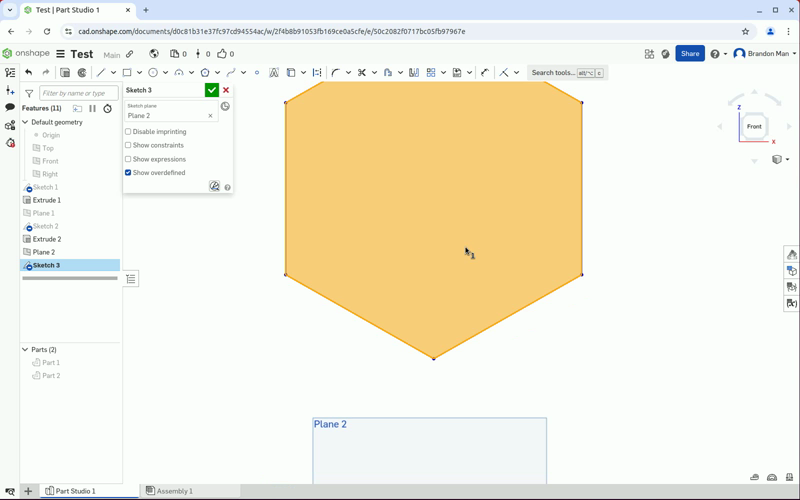
scroll(-6)
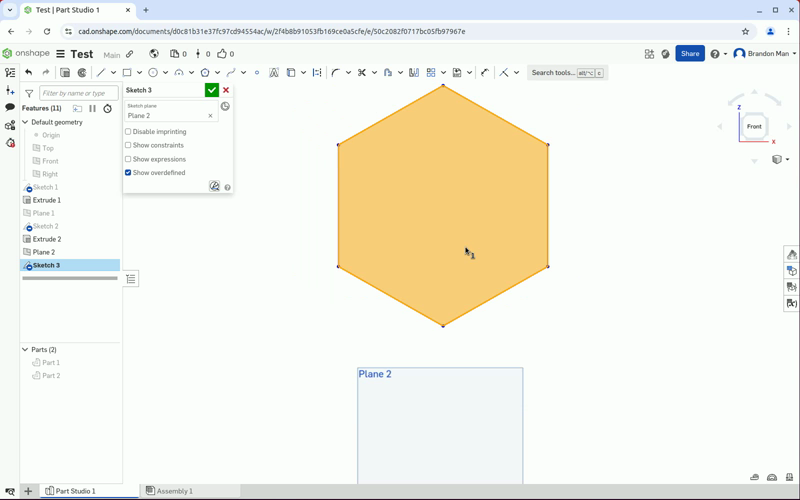
scroll(-6)
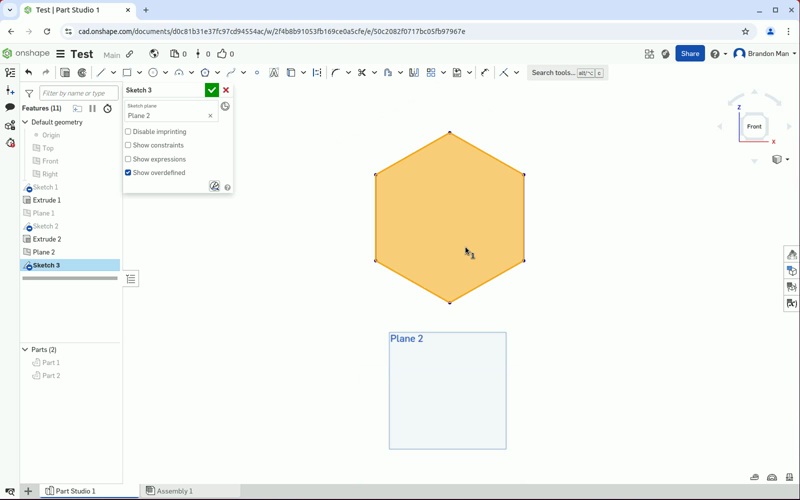
scroll(-6)
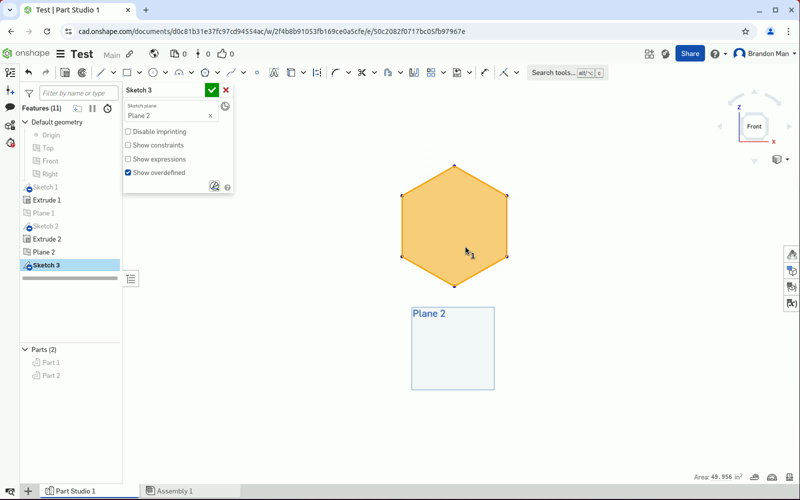
scroll(-6)
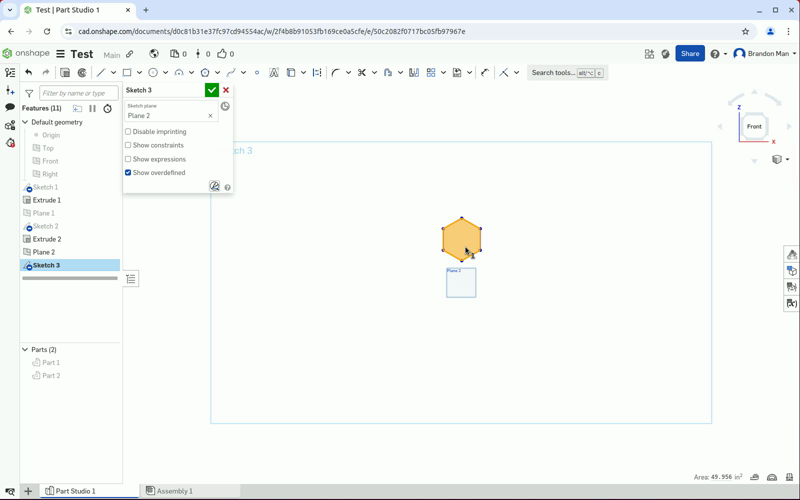
mouse_move(73, 352)
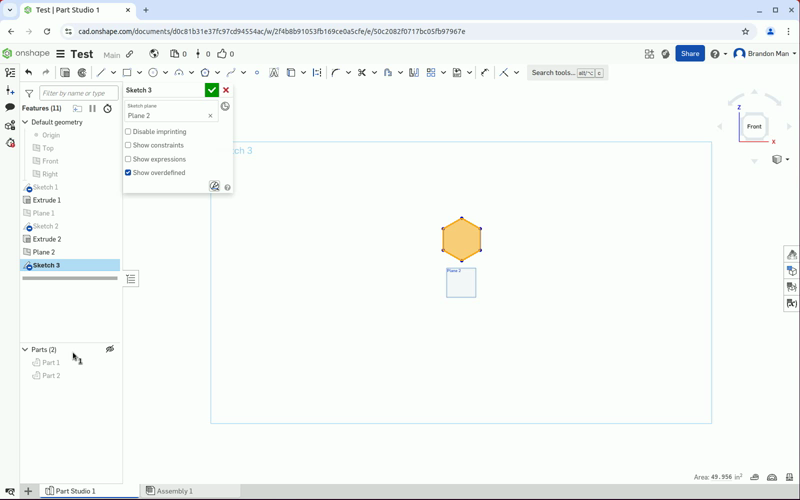
key(shift+y)
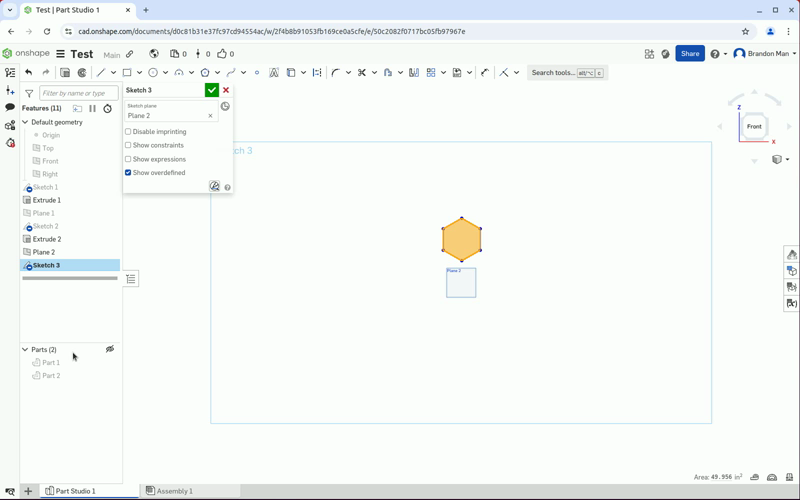
key(shift+e)
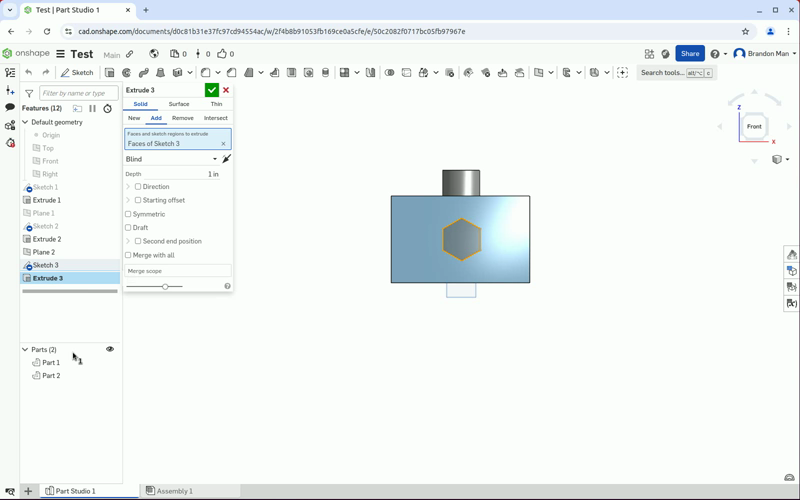
mouse_move(143, 106)
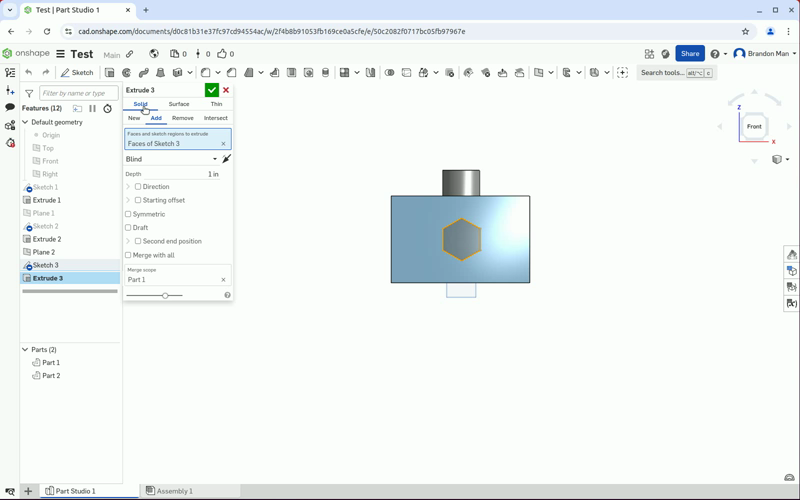
click(143, 106)
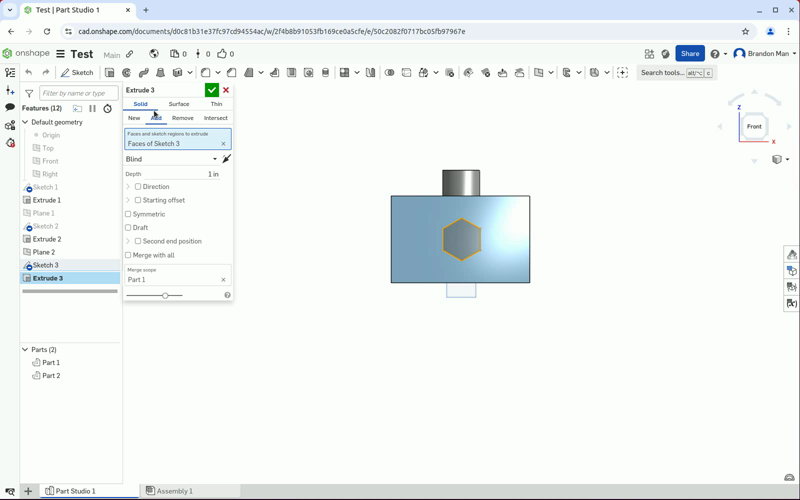
mouse_move(186, 120)
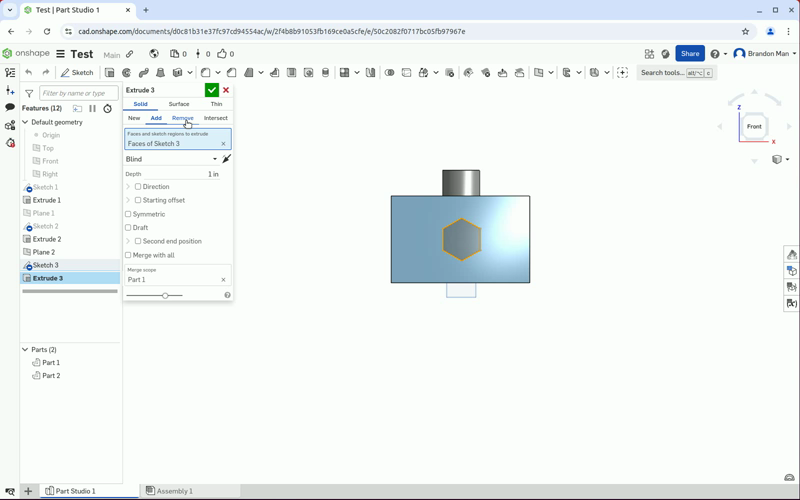
click(186, 120)
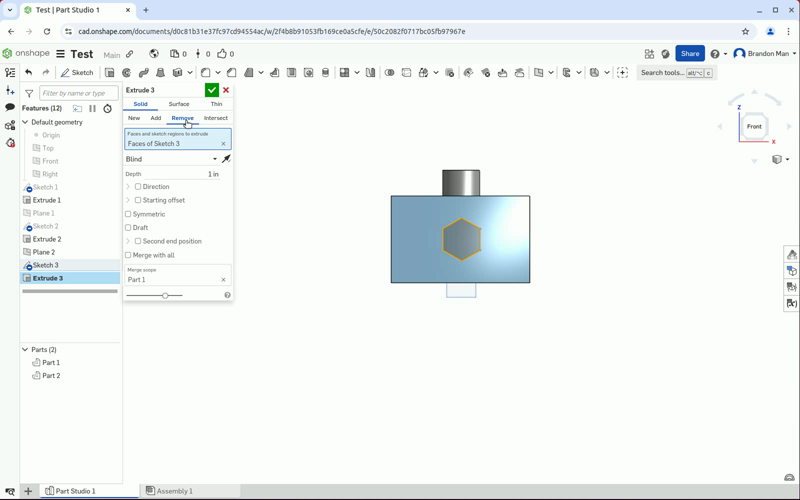
key(tab, 4)
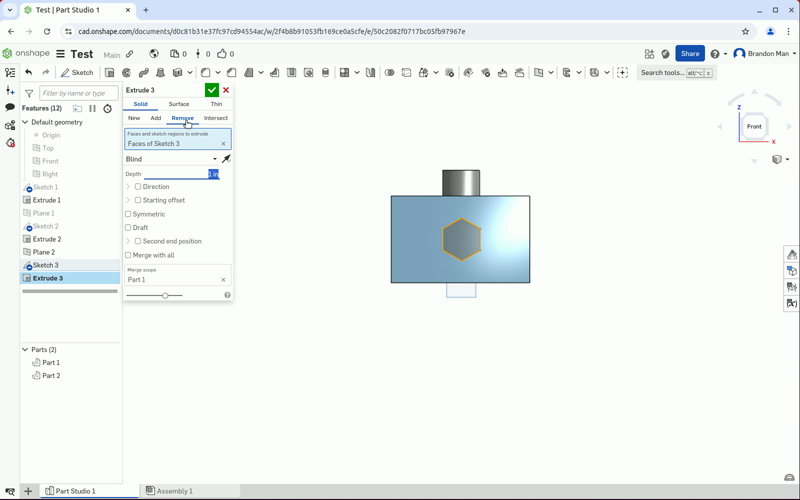
text(1.685)
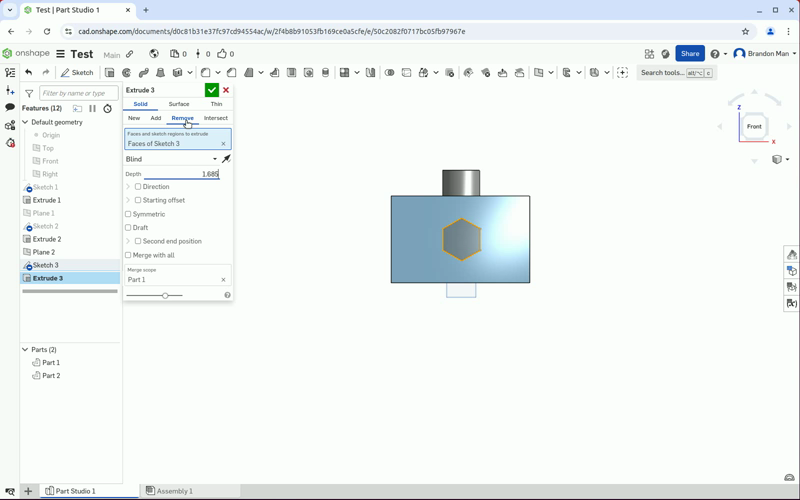
key(tab, 6)
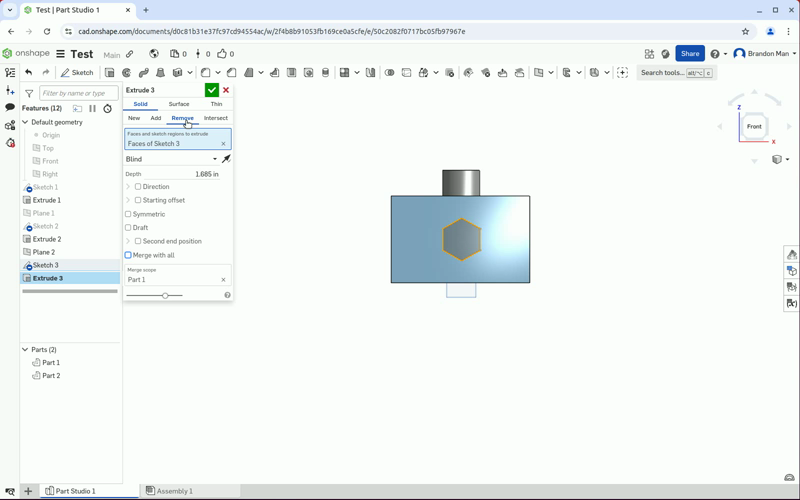
key(space)
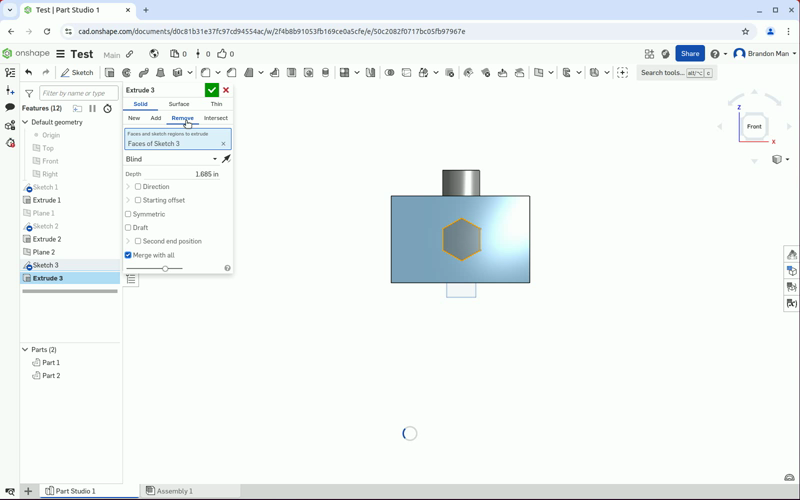
key(enter)
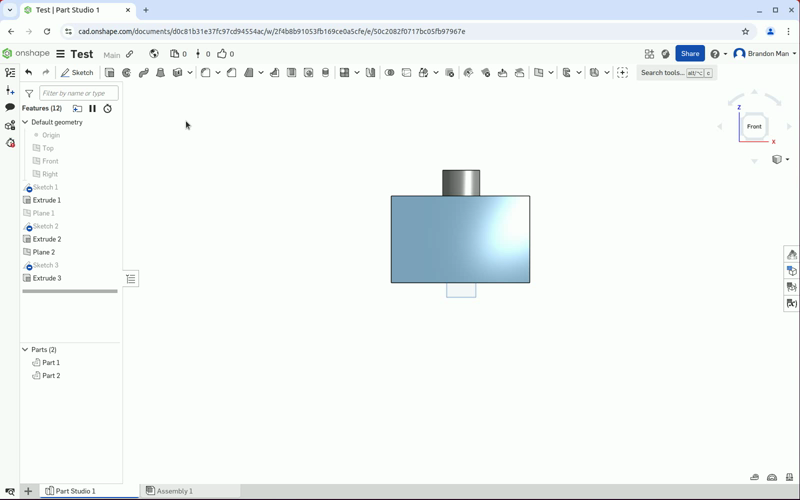
key(shift+h)
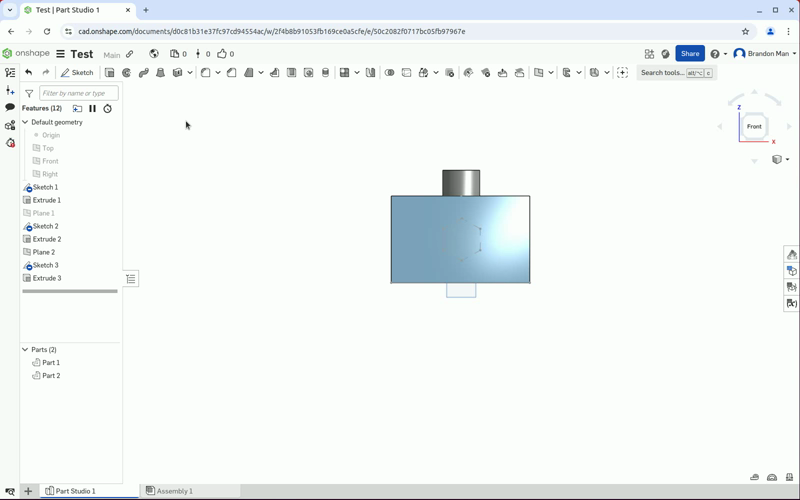
key(shift+h)
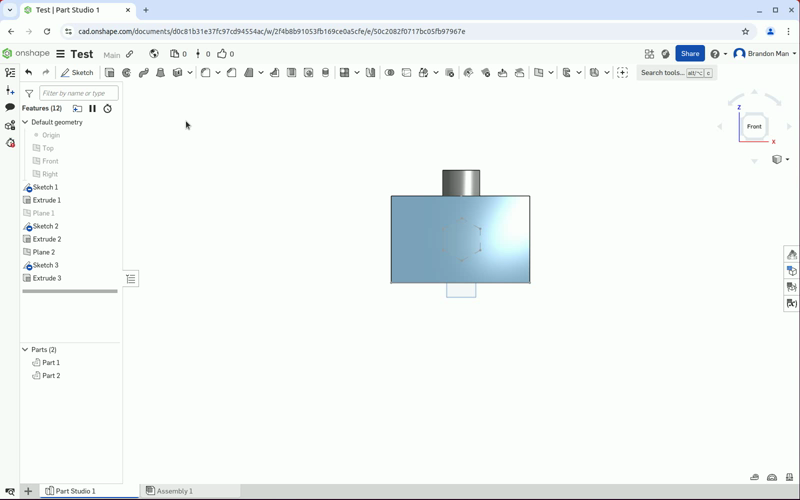
key(shift+7)
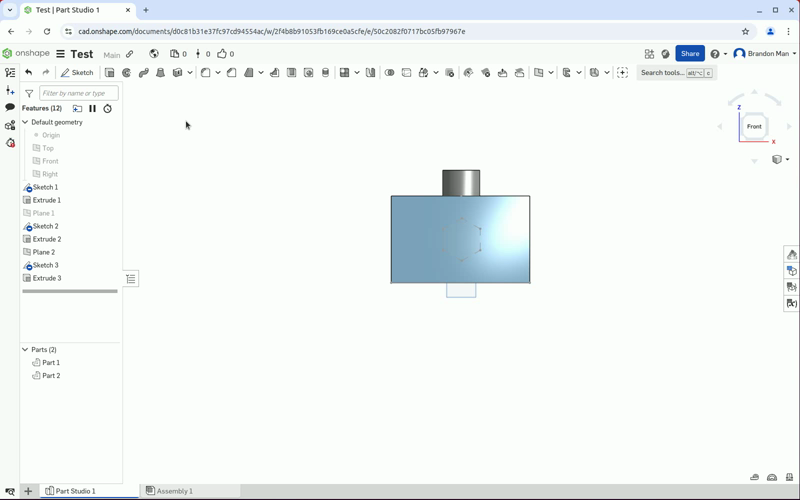
key(left, 2)
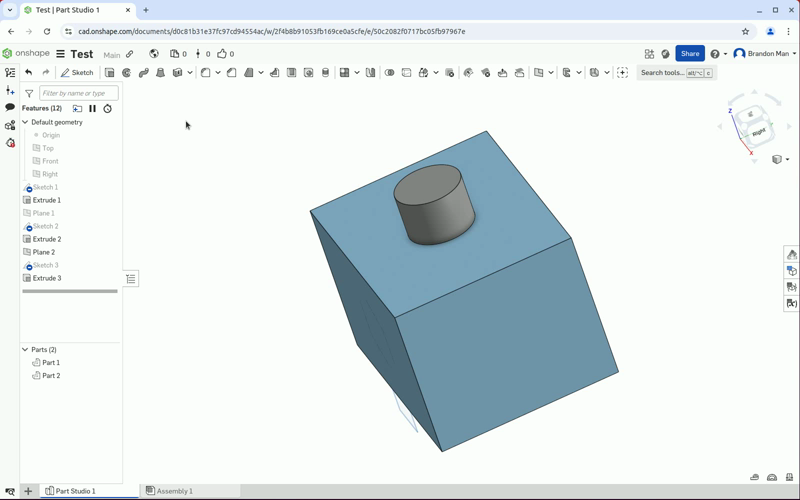
key(down, 2)
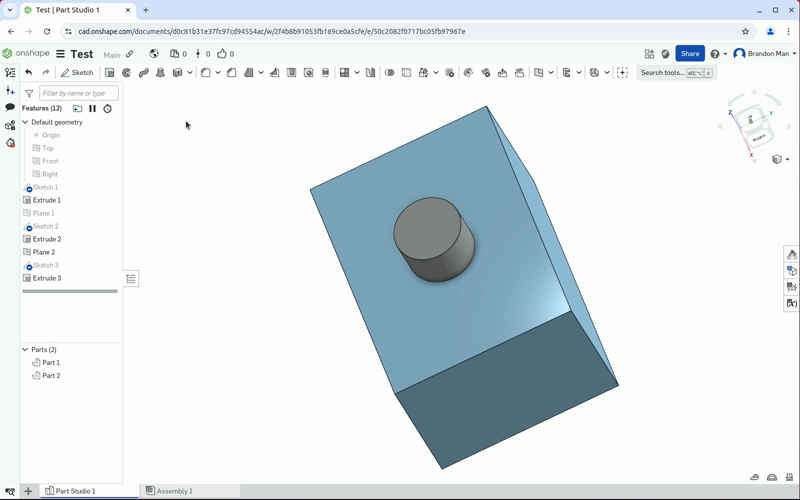
key(up, 2)
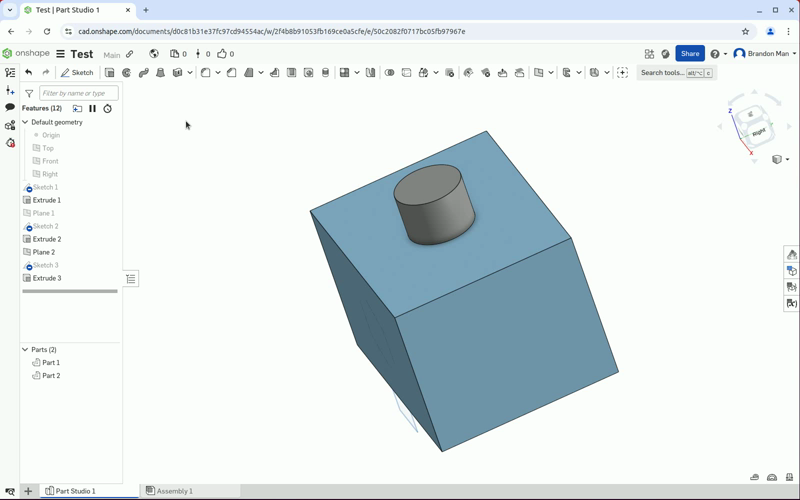
key(right, 2)
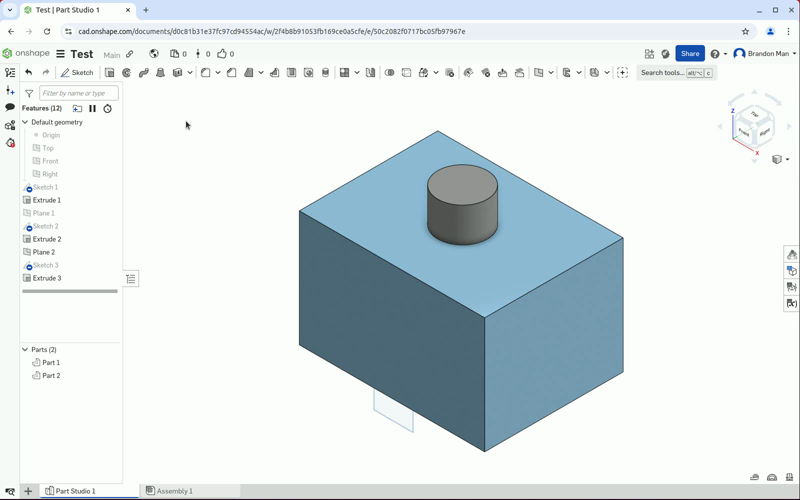
mouse_move(73, 189)
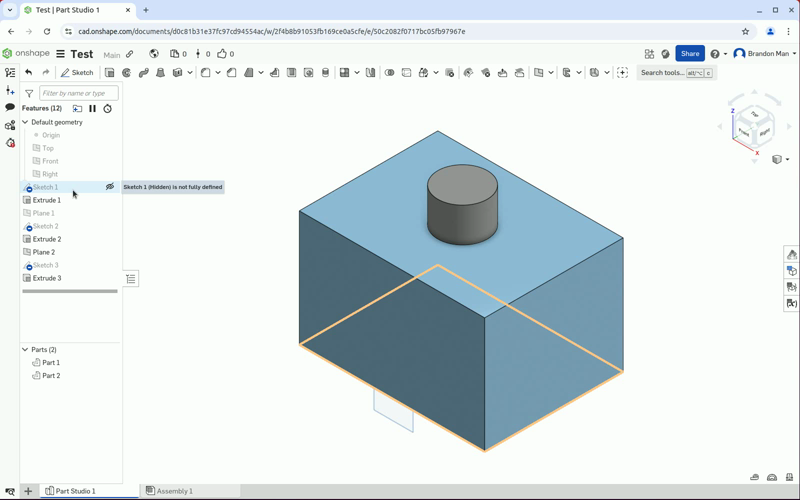
click(73, 189)